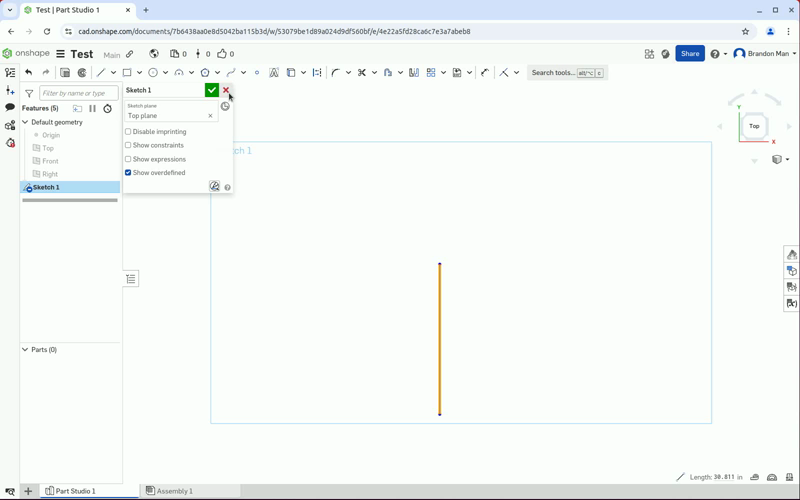
key(shift+h)
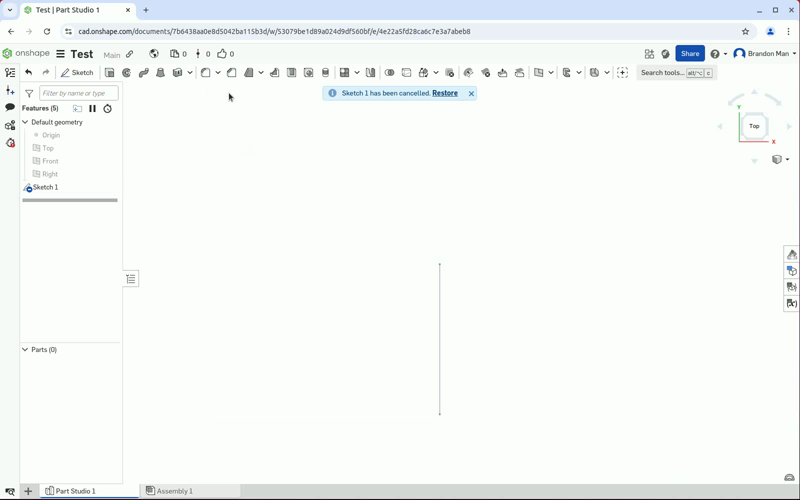
key(shift+s)
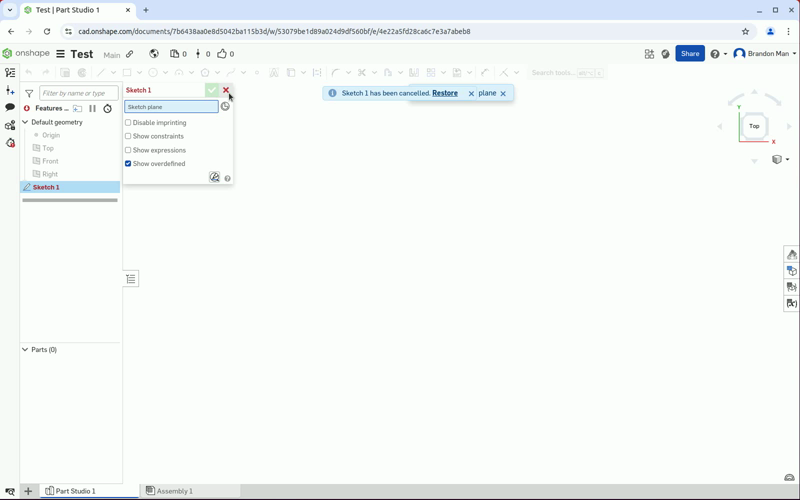
mouse_move(73, 150)
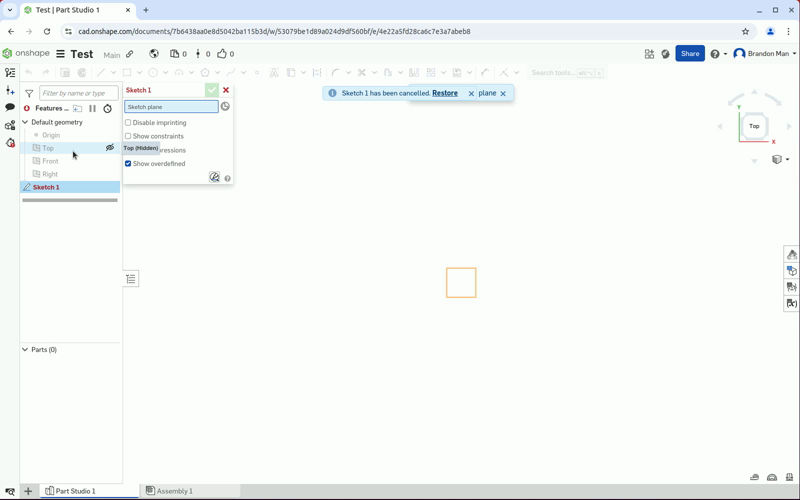
click(73, 150)
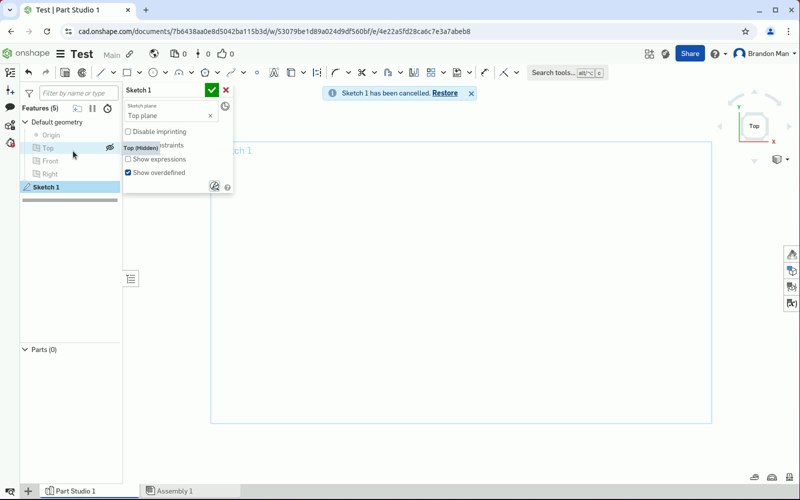
mouse_move(73, 352)
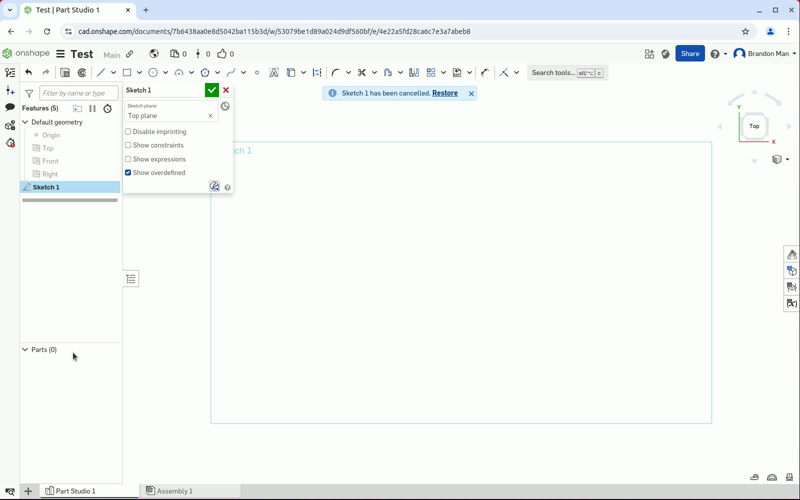
key(y)
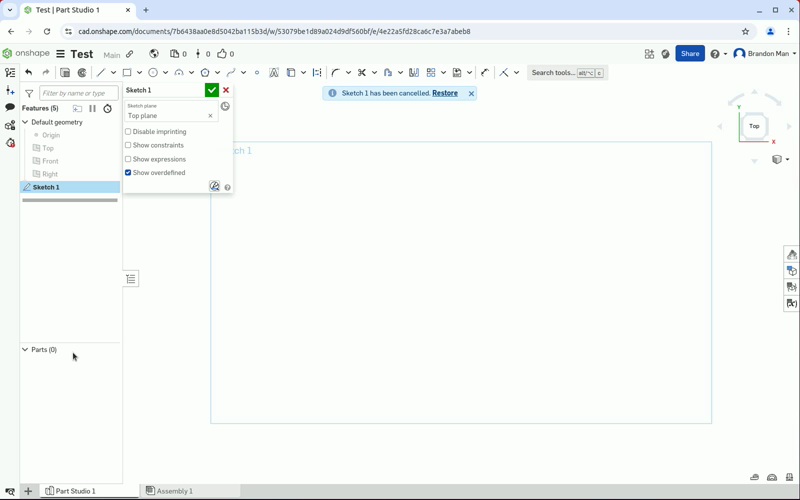
key(c)
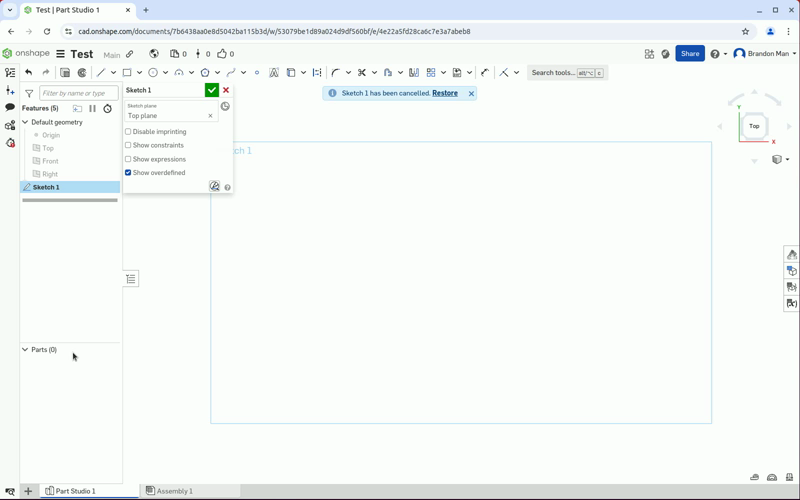
key_down(shift)
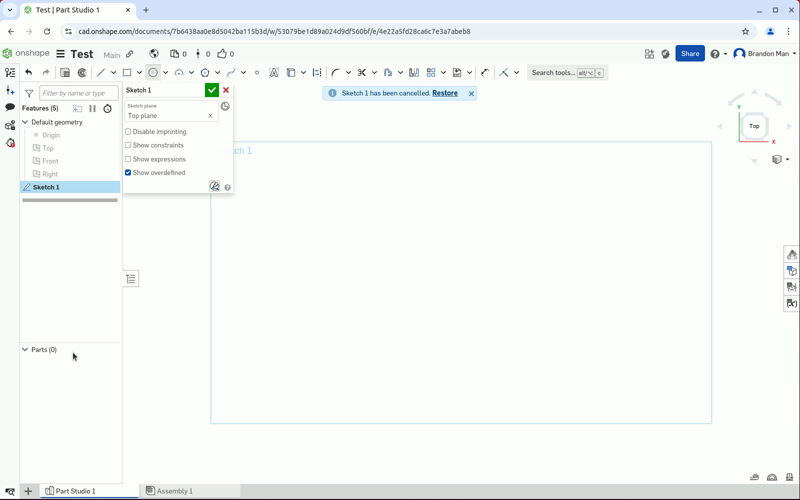
mouse_move(402, 228)
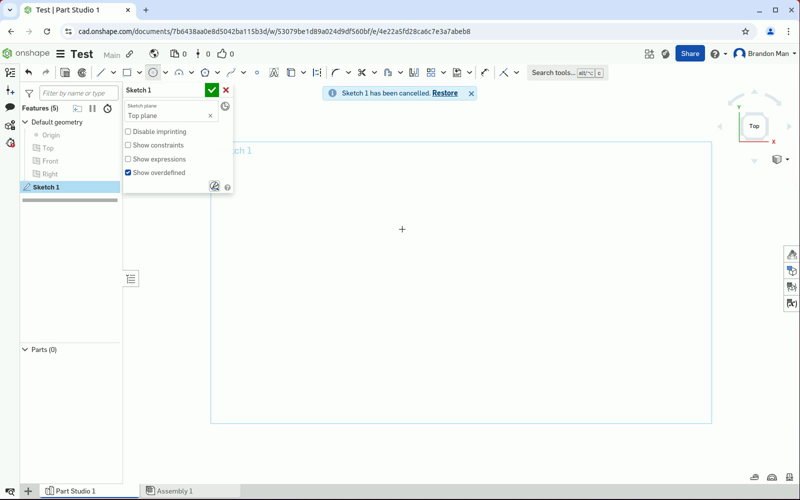
click(402, 228)
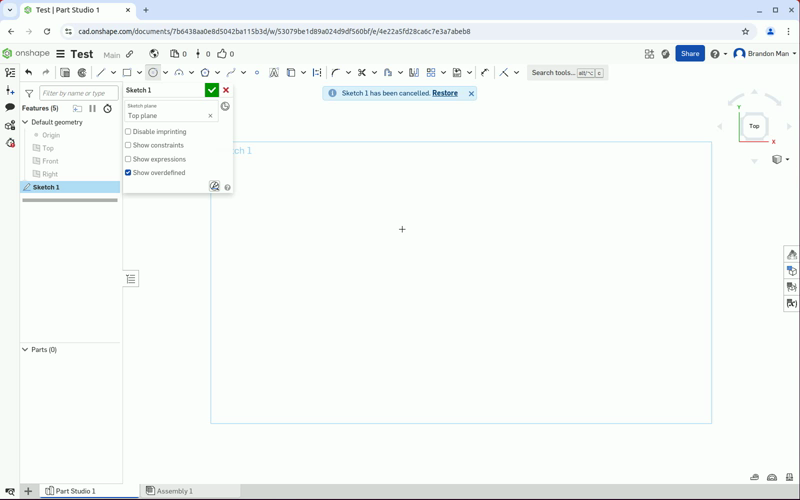
key_up(shift)
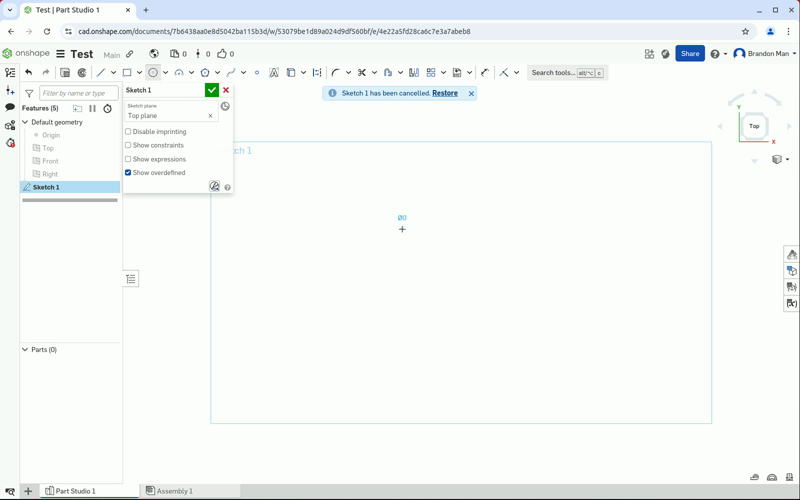
mouse_move(434, 228)
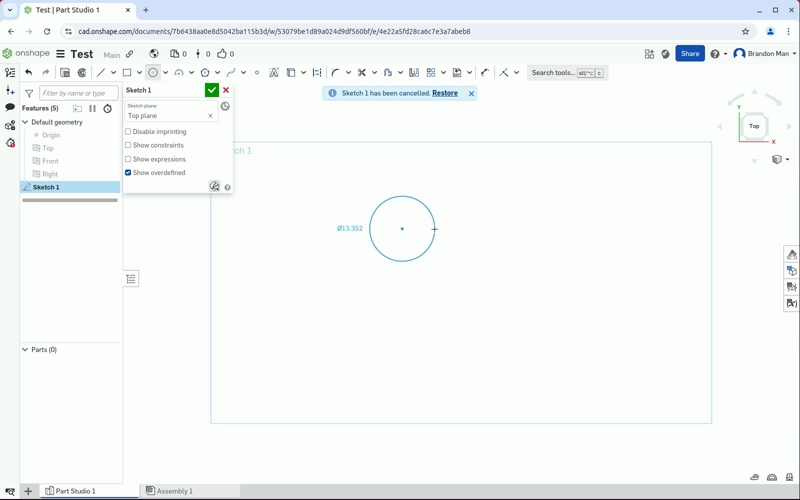
click(434, 228)
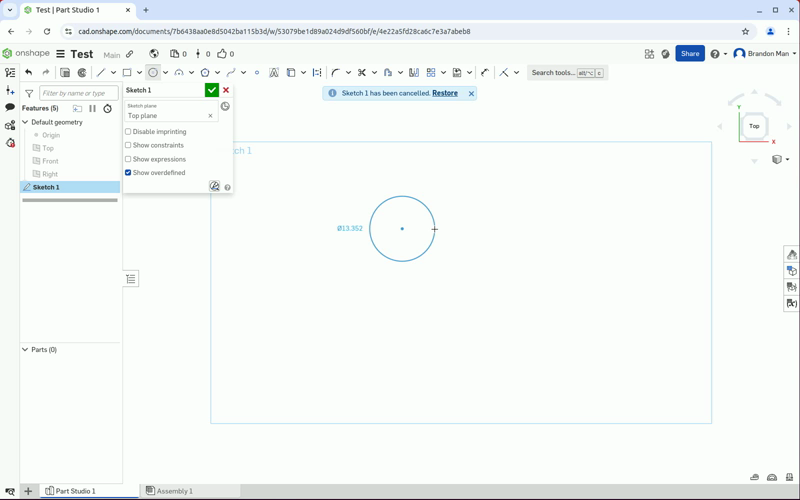
key(esc)
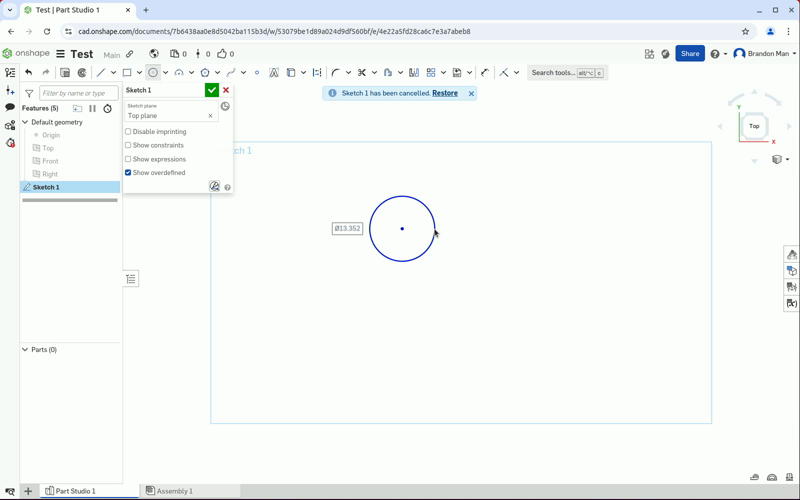
mouse_move(375, 220)
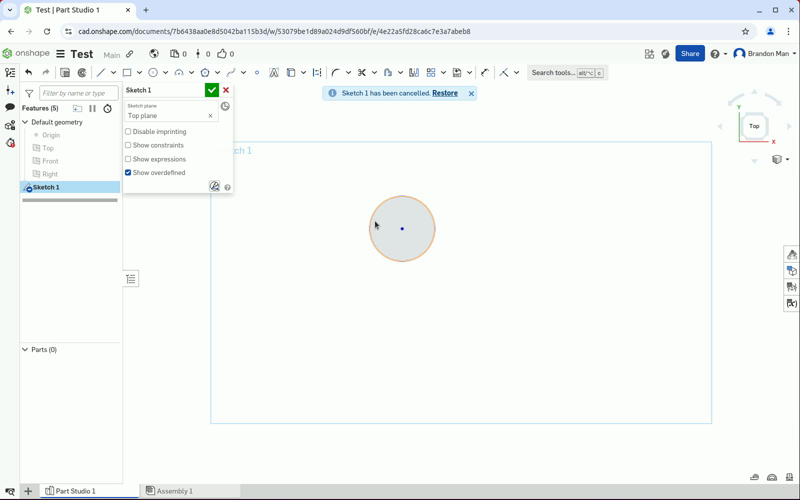
click(375, 220)
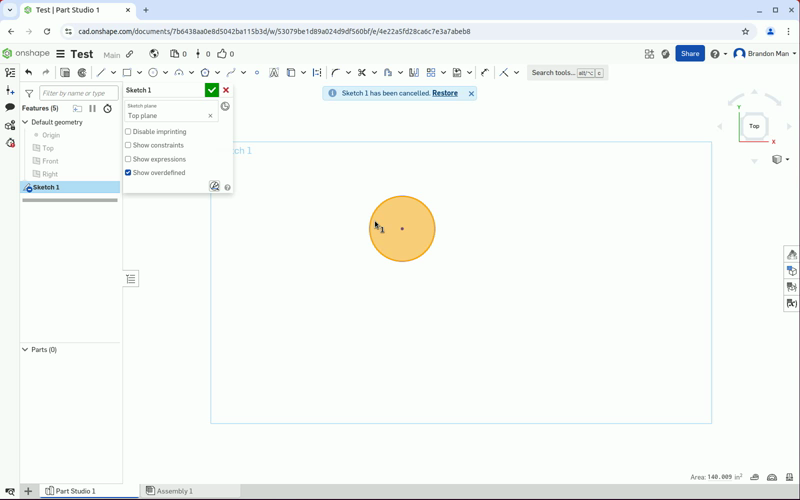
mouse_move(73, 352)
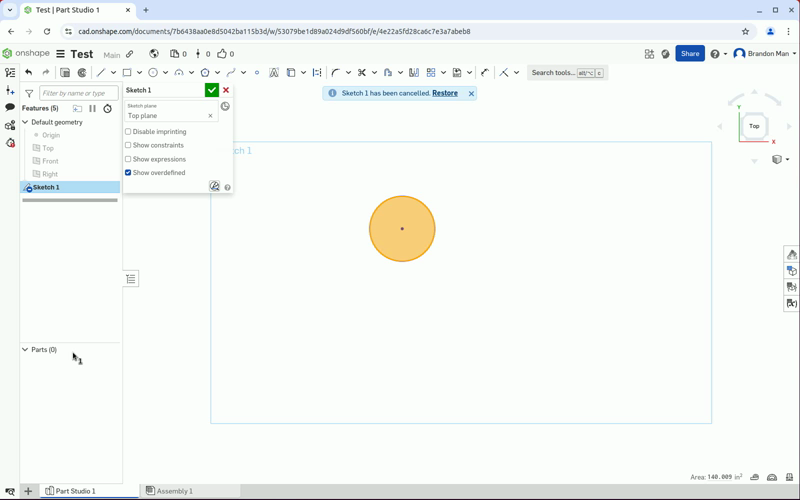
key(shift+y)
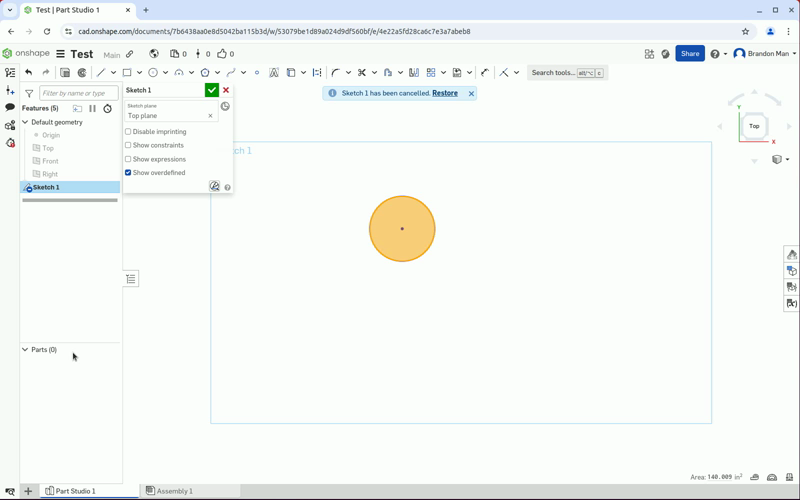
key(shift+e)
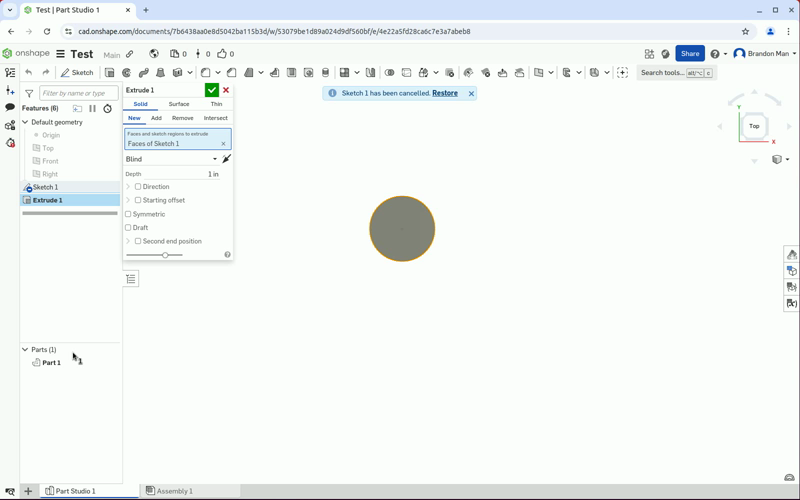
mouse_move(143, 106)
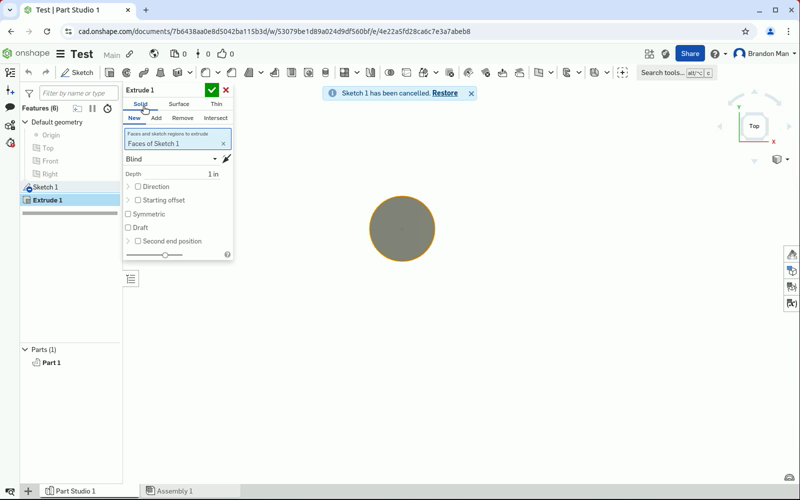
click(143, 106)
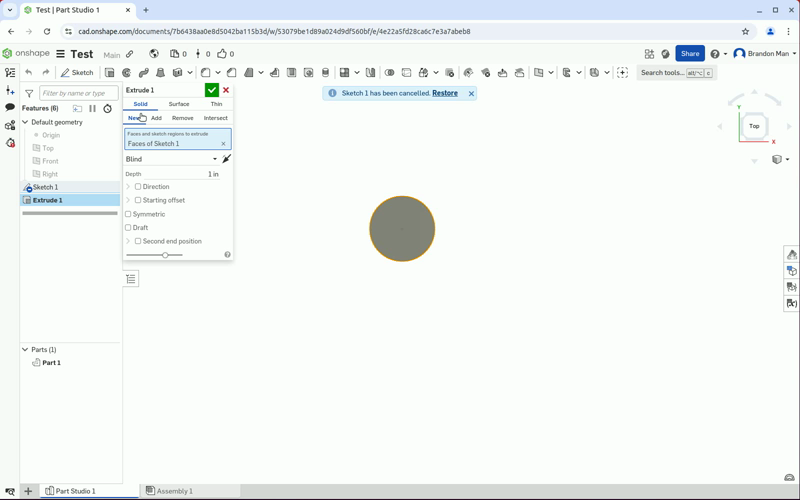
mouse_move(137, 120)
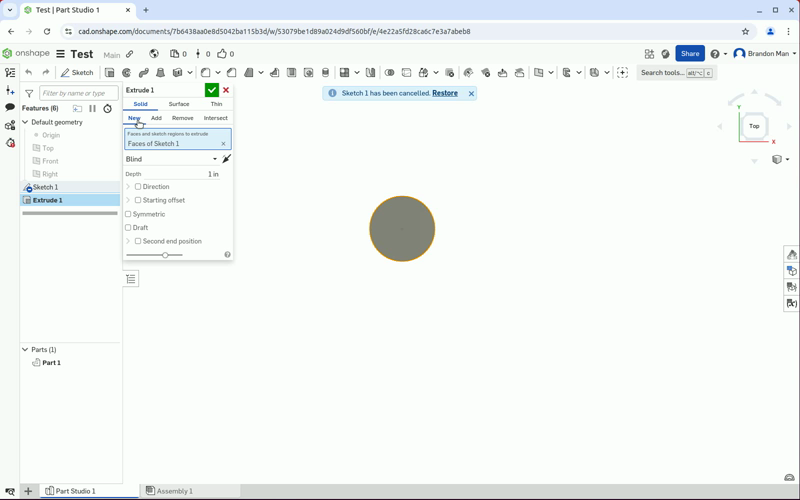
click(137, 120)
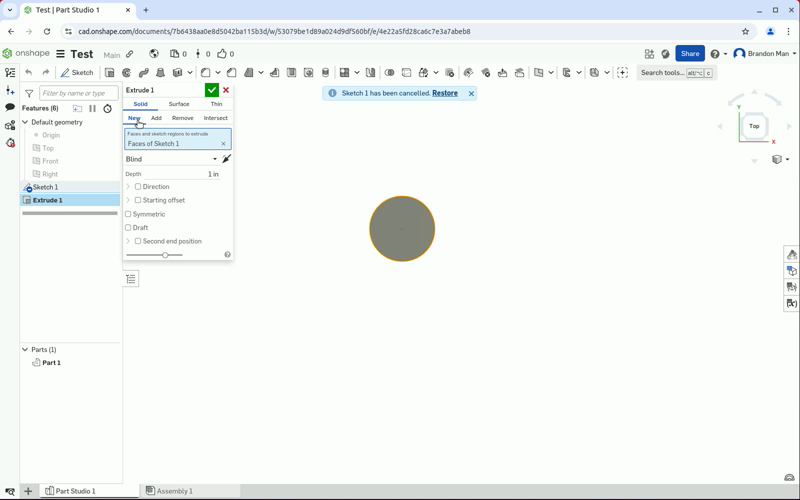
key(tab, 4)
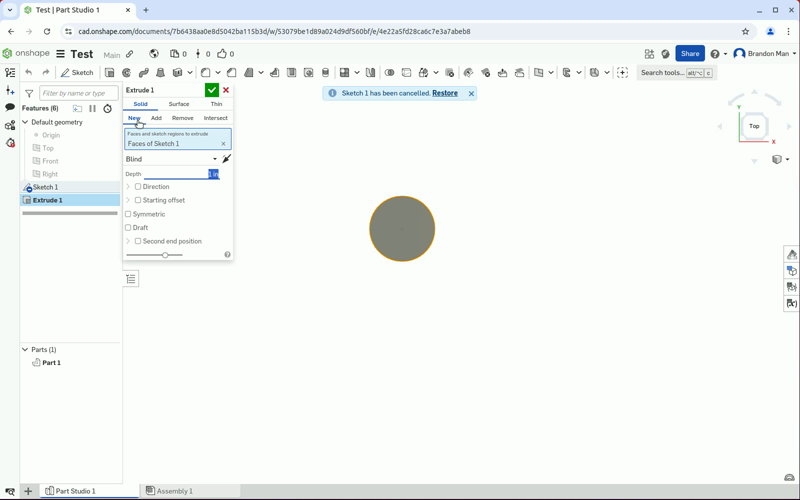
text(4.814)
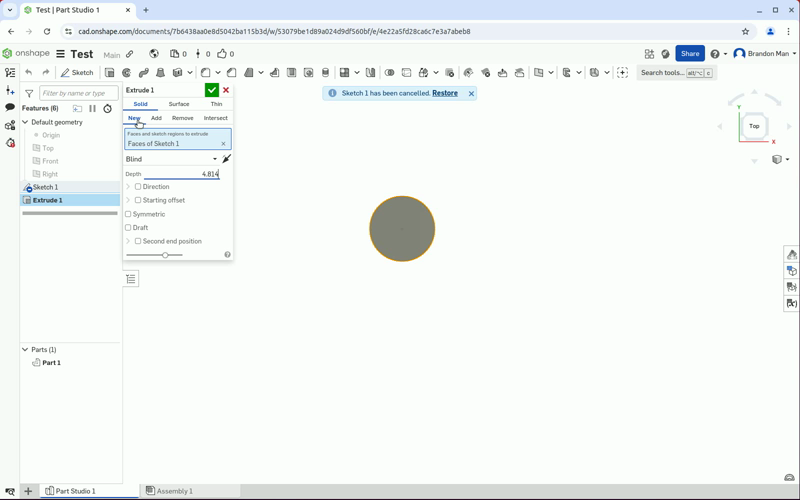
key(enter)
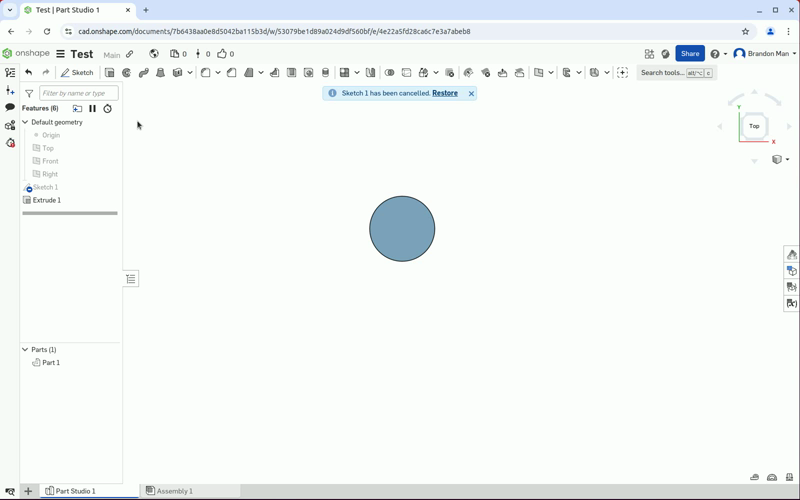
key(shift+h)
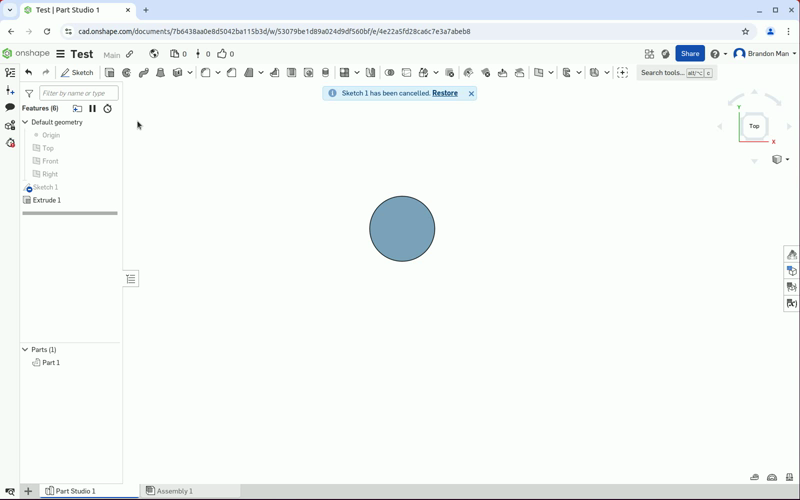
key(shift+h)
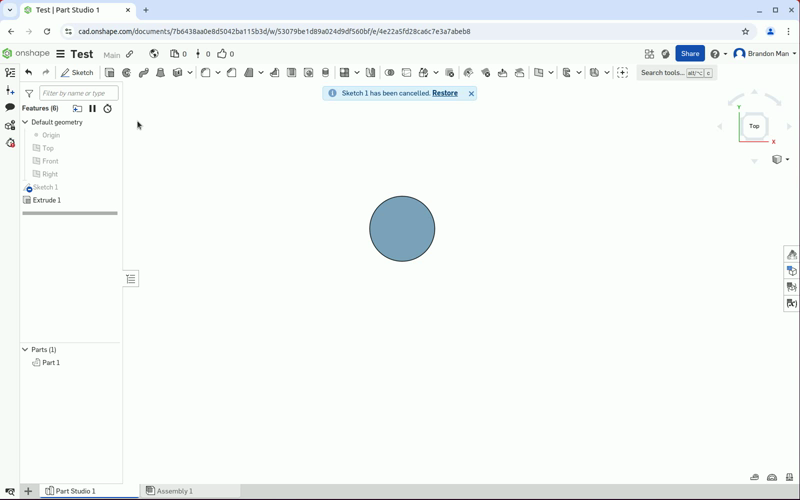
mouse_move(73, 189)
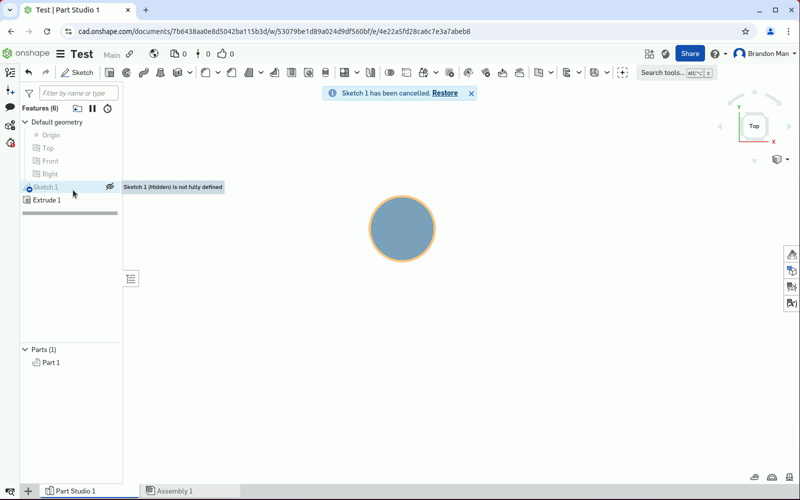
click(73, 189)
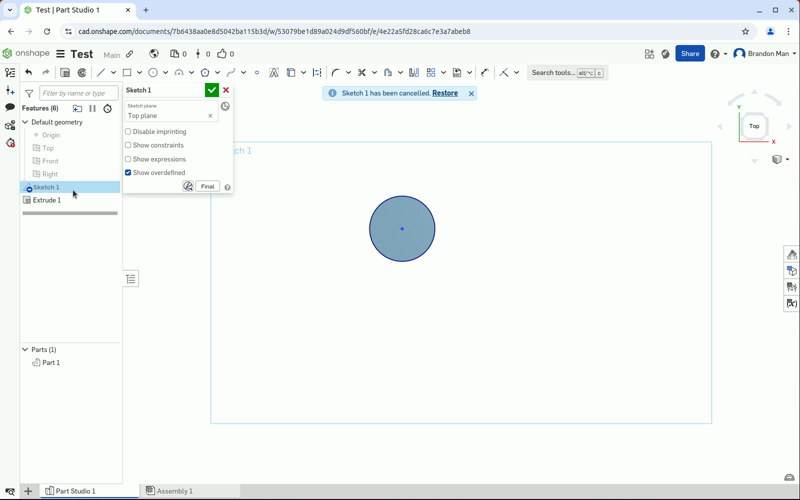
mouse_move(229, 92)
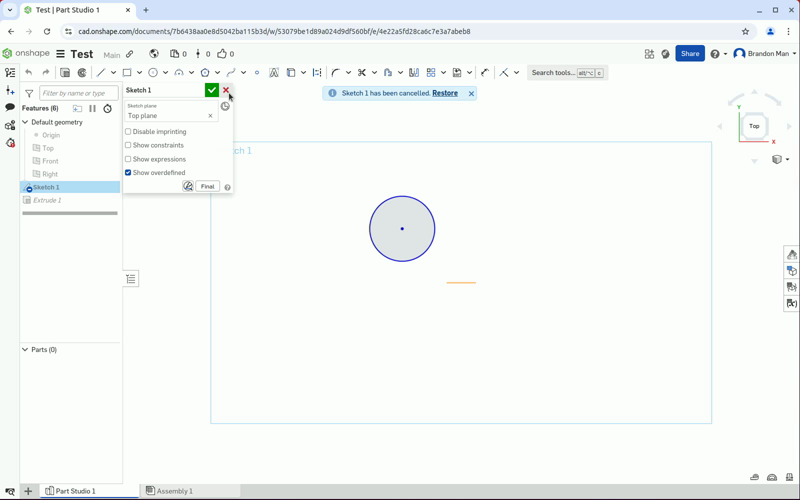
click(229, 92)
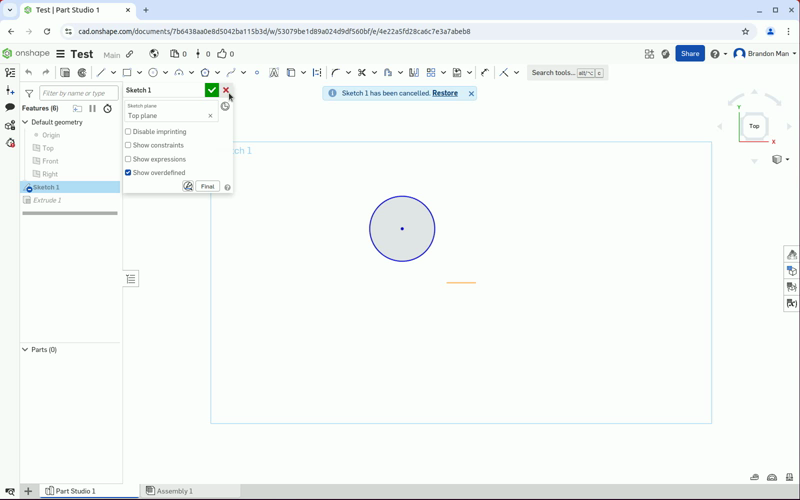
key(shift+s)
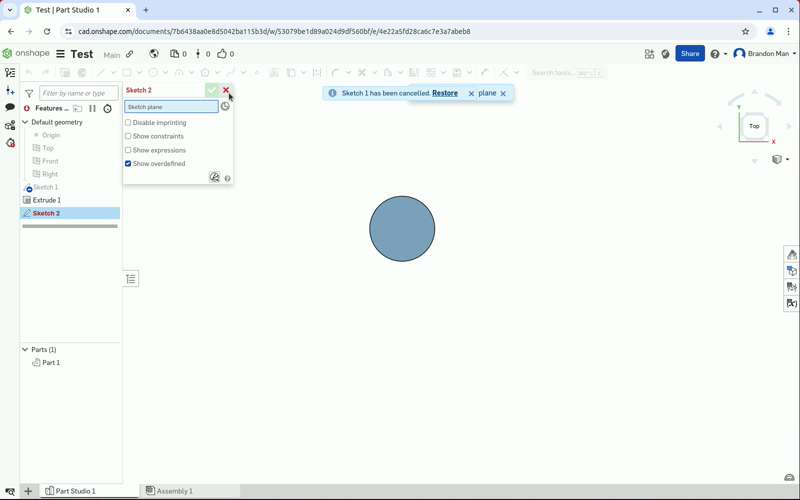
mouse_move(73, 150)
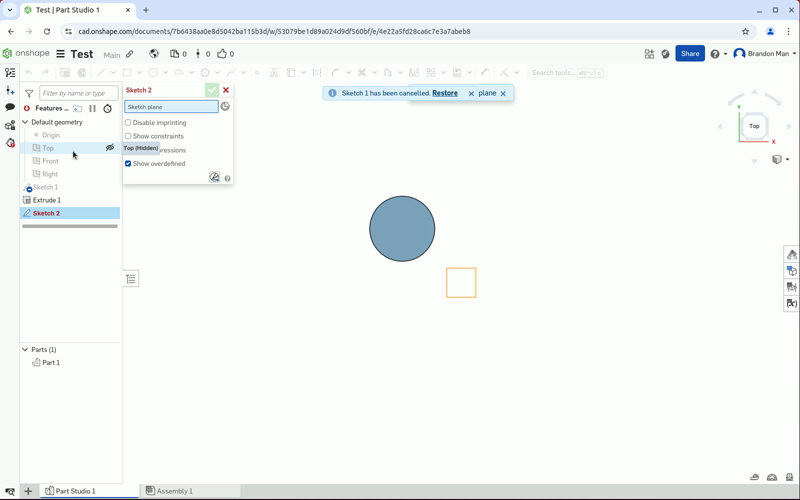
click(73, 150)
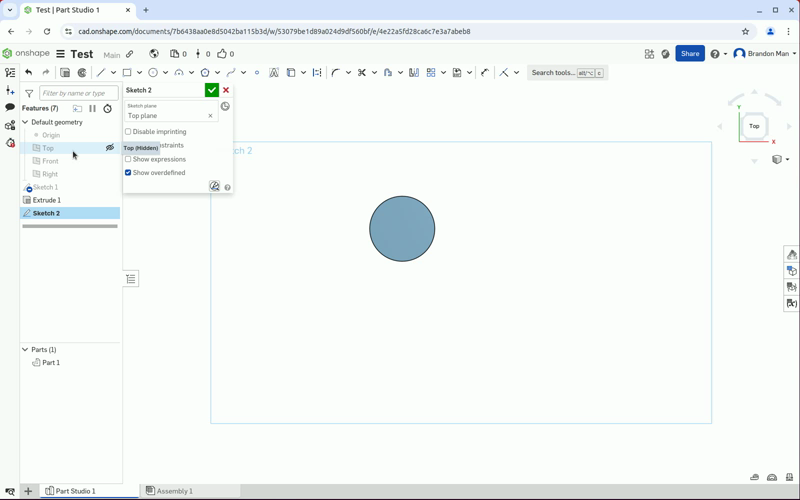
mouse_move(73, 352)
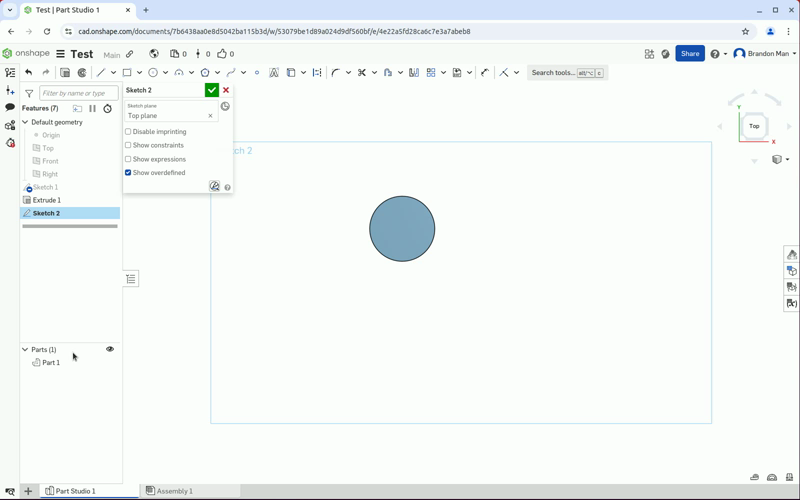
key(y)
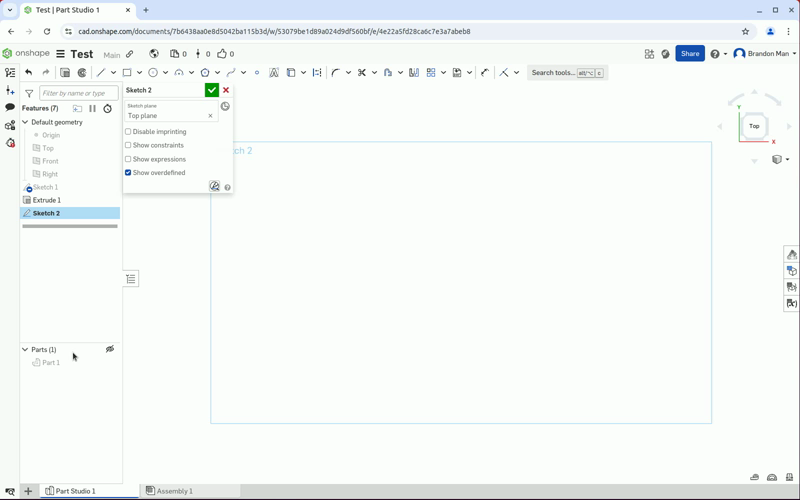
key(l)
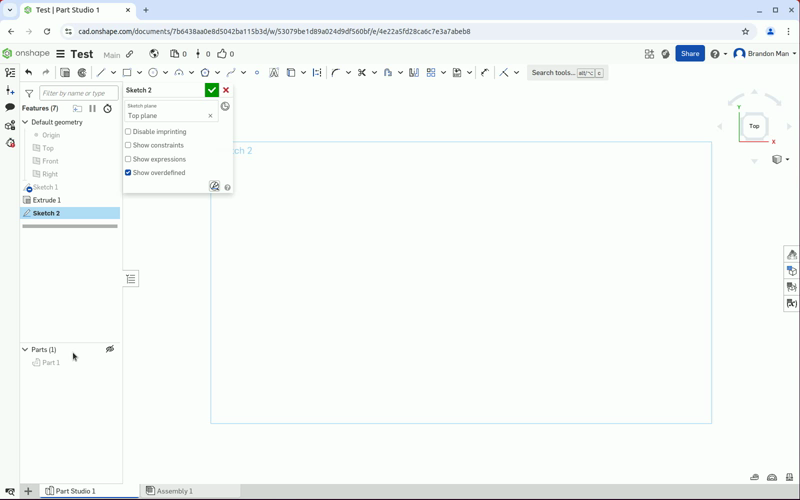
key_down(shift)
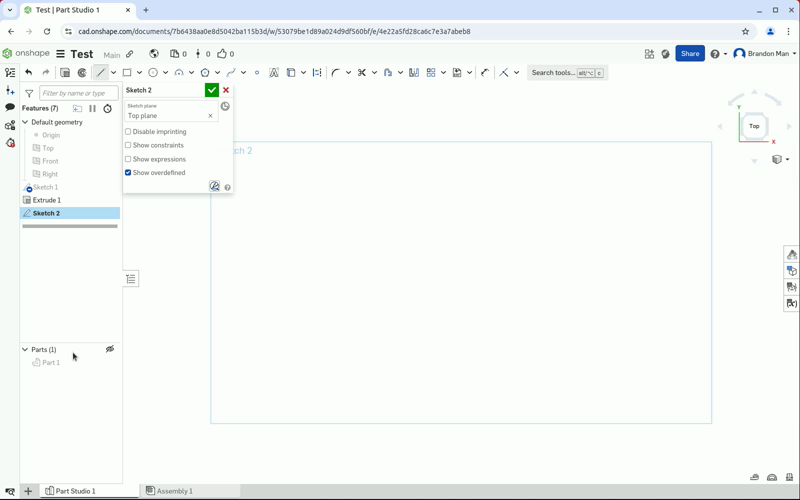
mouse_move(443, 303)
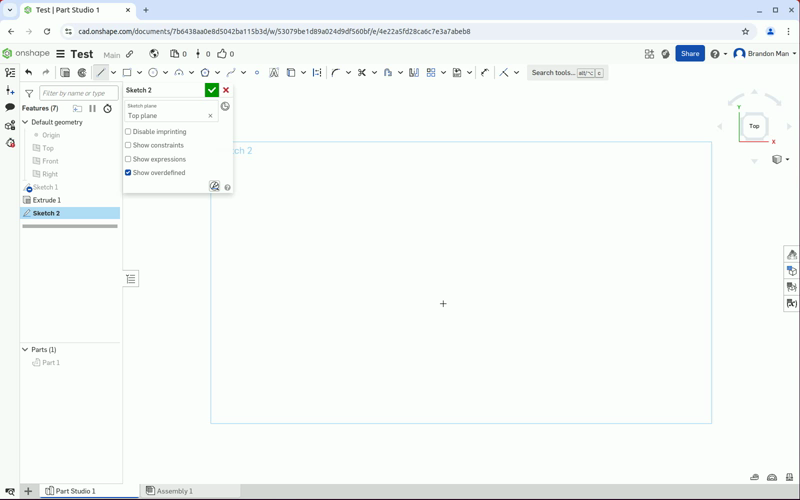
click(443, 303)
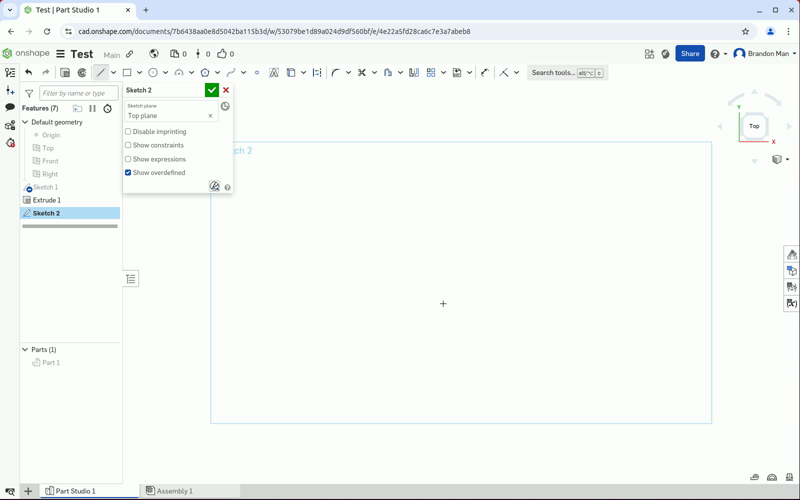
key_up(shift)
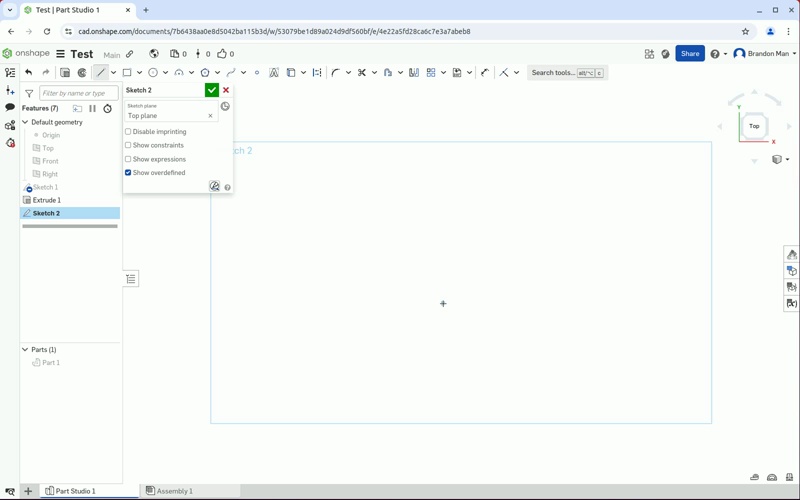
key_down(shift)
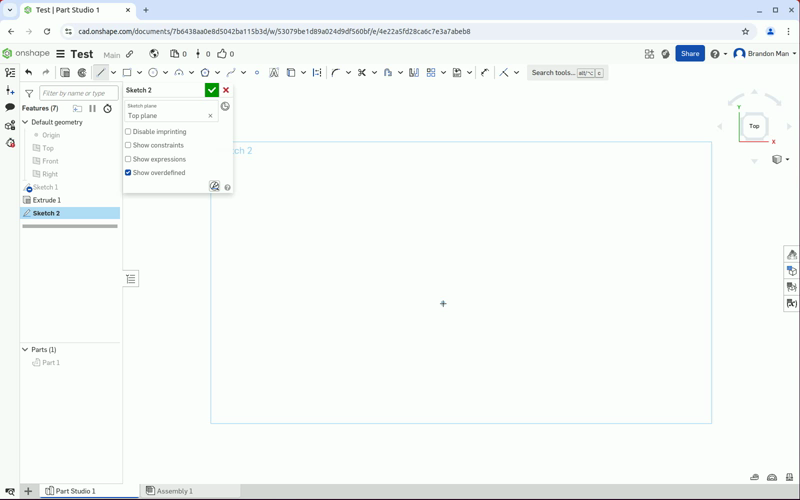
mouse_move(473, 303)
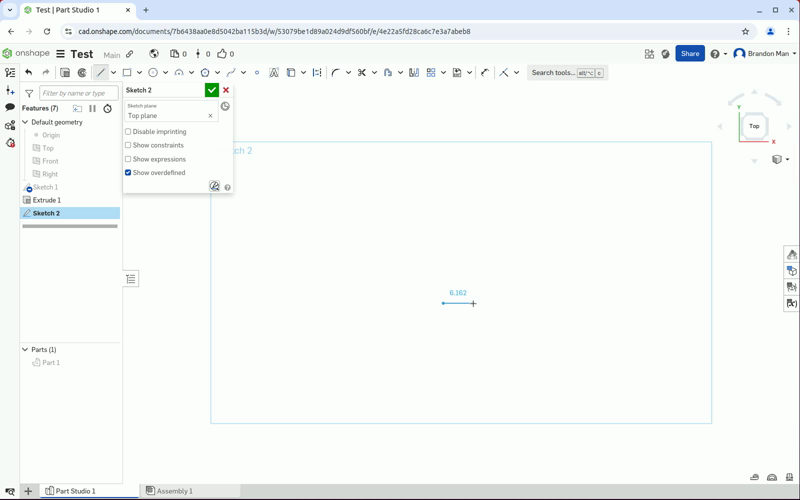
mouse_move(490, 303)
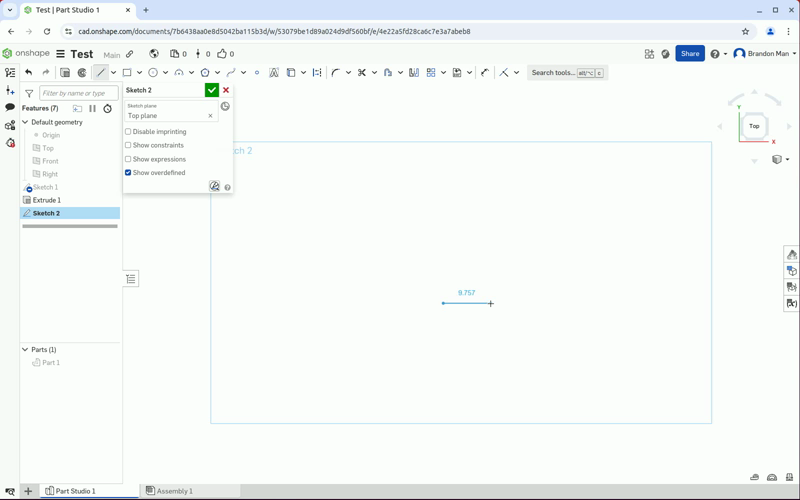
click(490, 303)
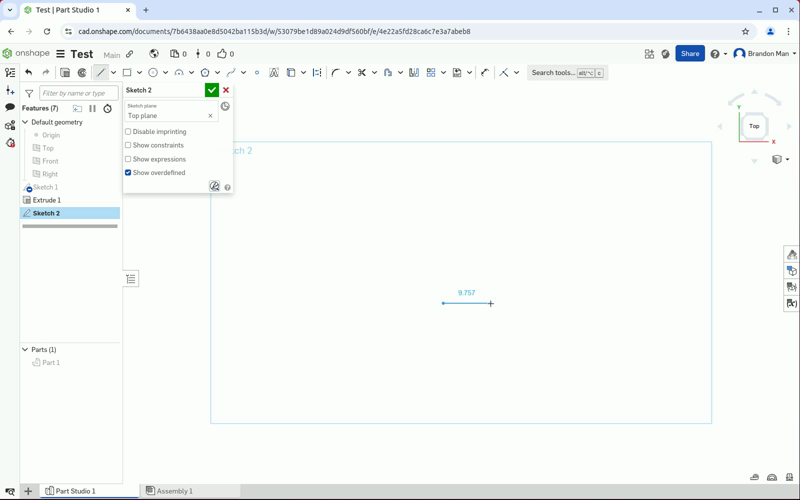
key_up(shift)
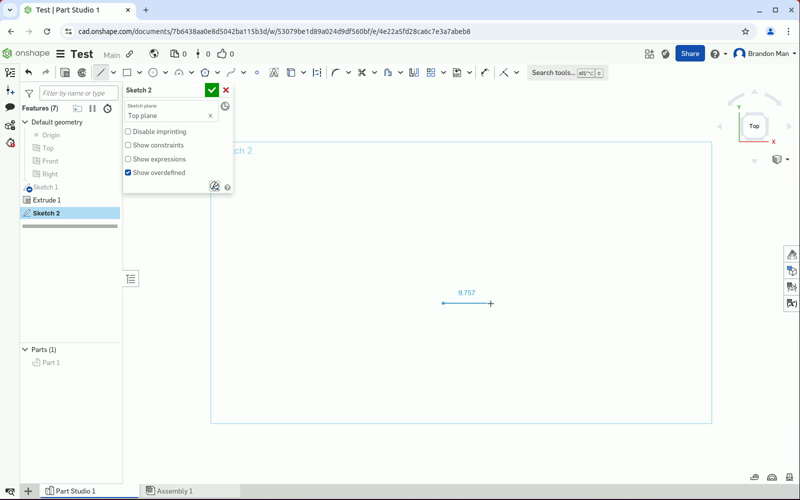
key_down(shift)
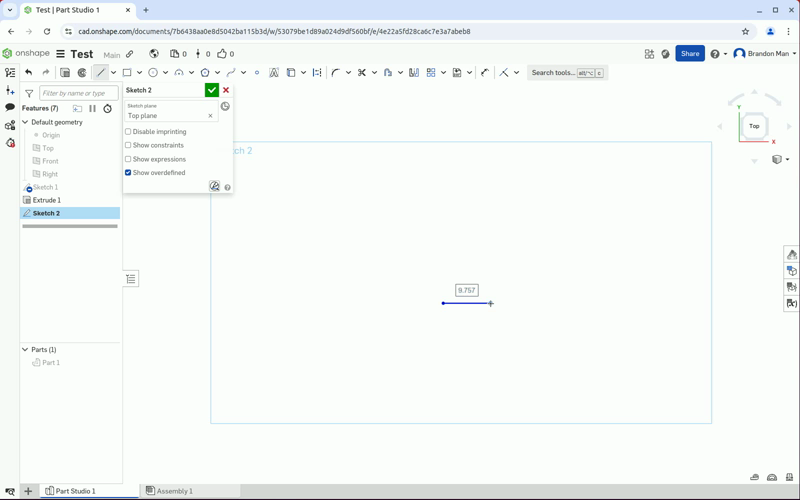
mouse_move(520, 303)
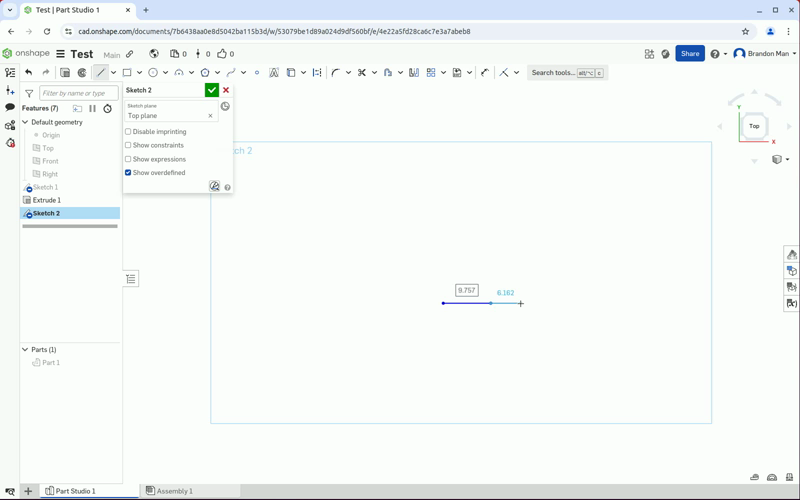
mouse_move(490, 246)
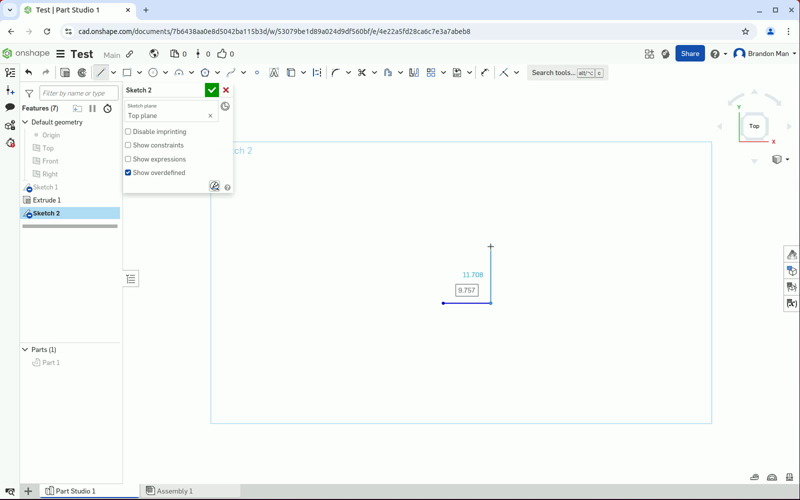
click(490, 246)
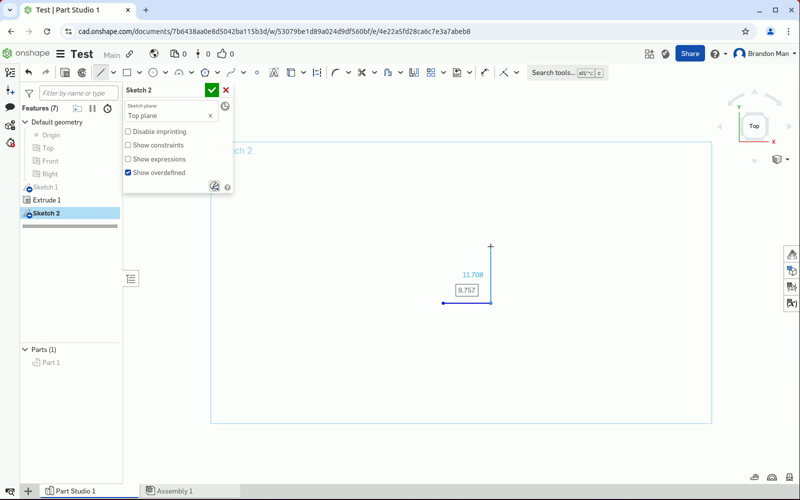
key_up(shift)
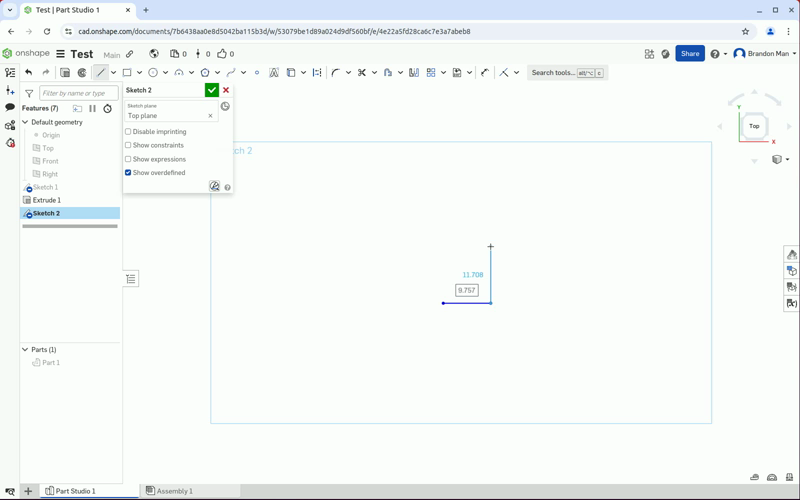
key_down(shift)
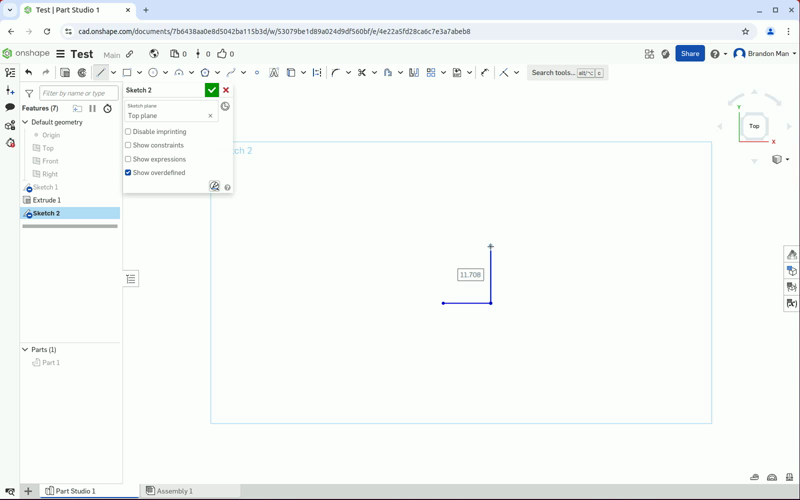
mouse_move(520, 246)
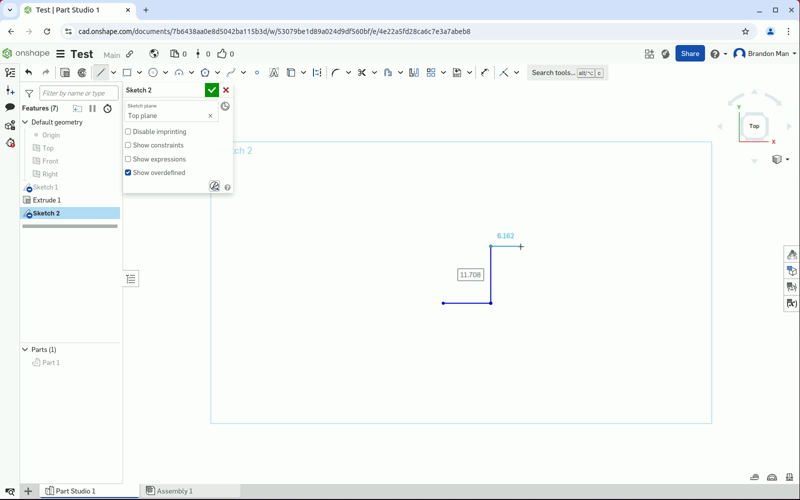
mouse_move(443, 246)
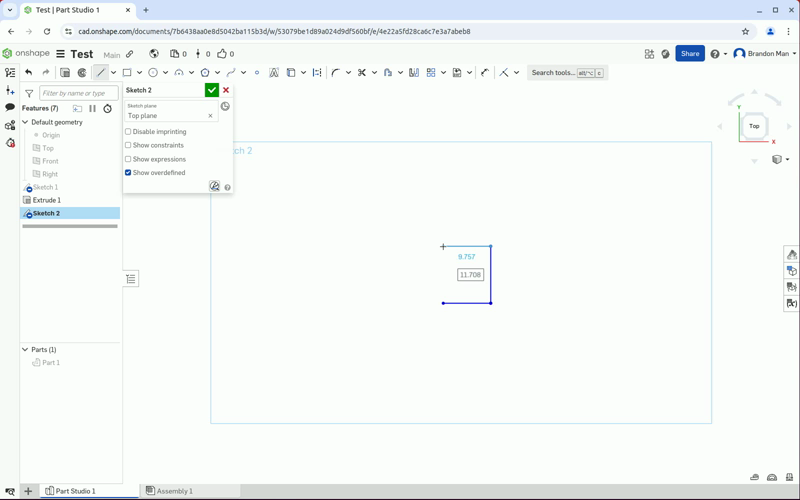
click(443, 246)
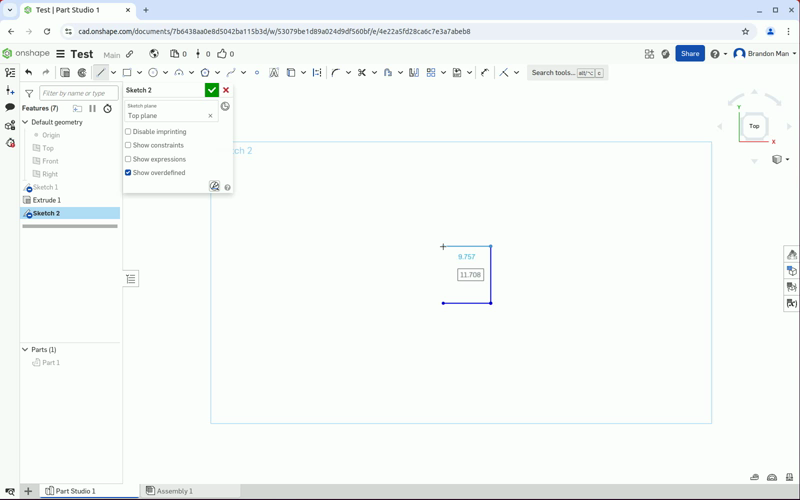
key_up(shift)
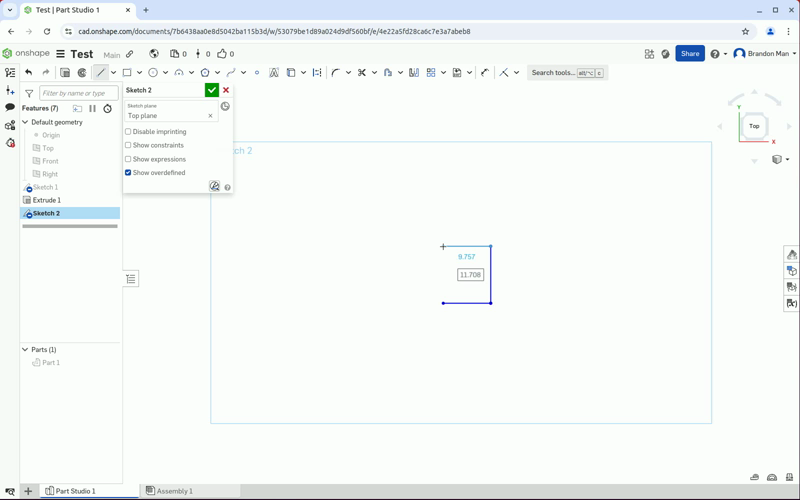
mouse_move(473, 246)
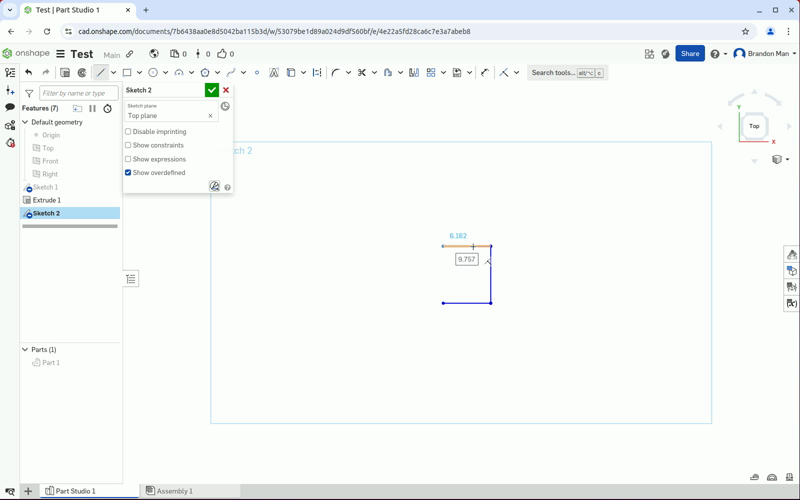
key_down(shift)
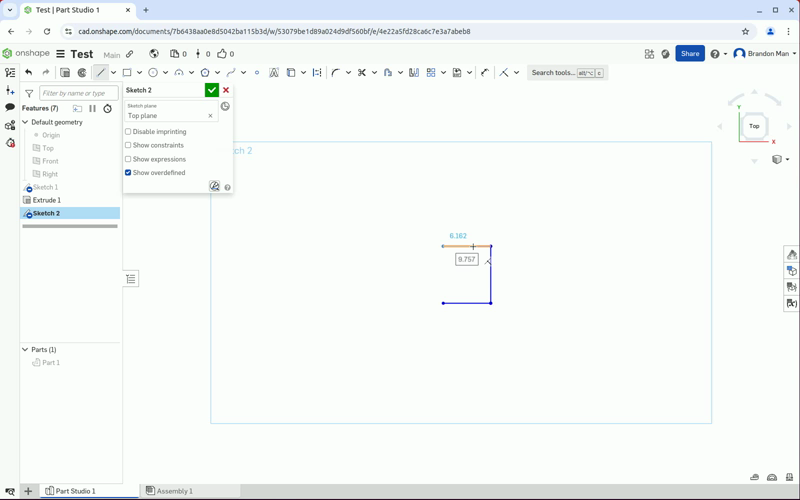
mouse_move(443, 303)
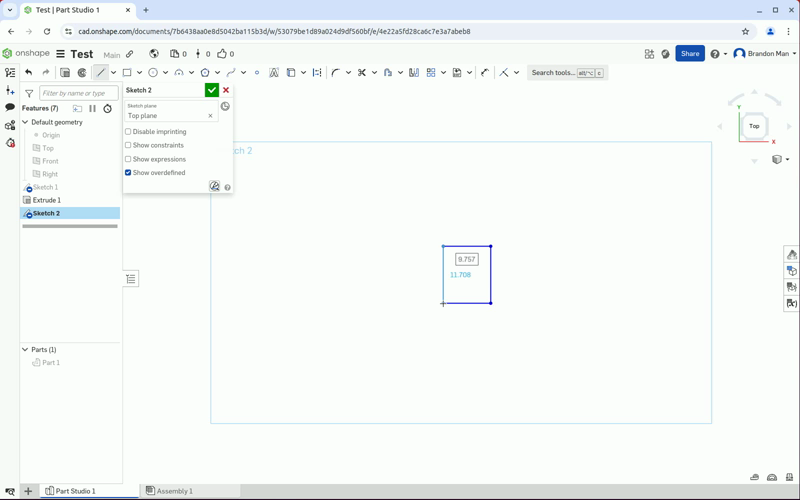
key_up(shift)
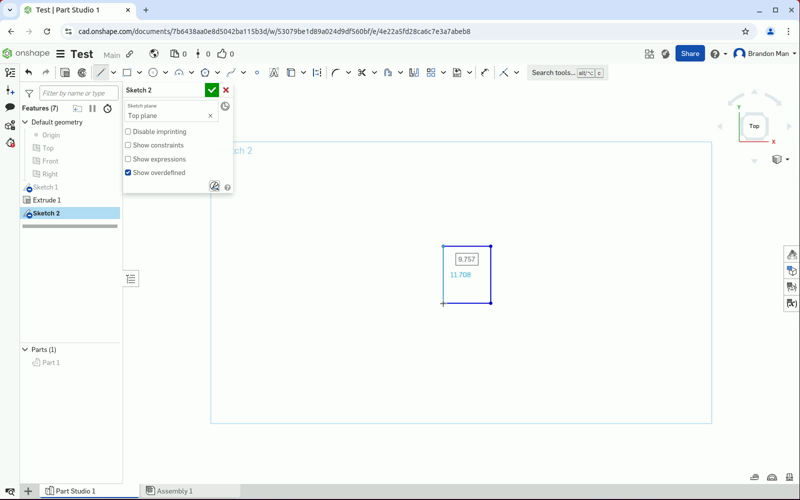
click(443, 303)
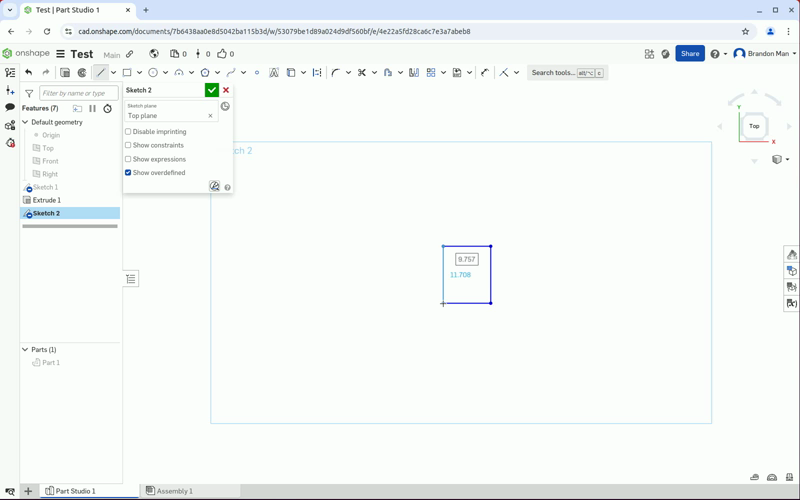
key(esc)
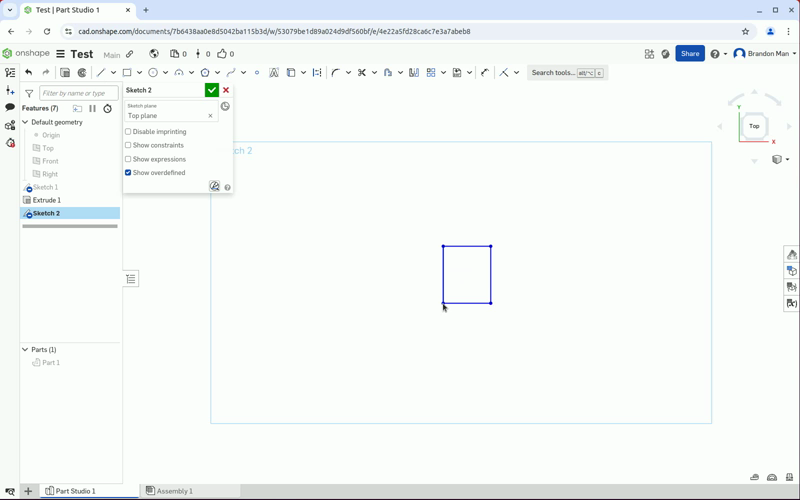
mouse_move(471, 279)
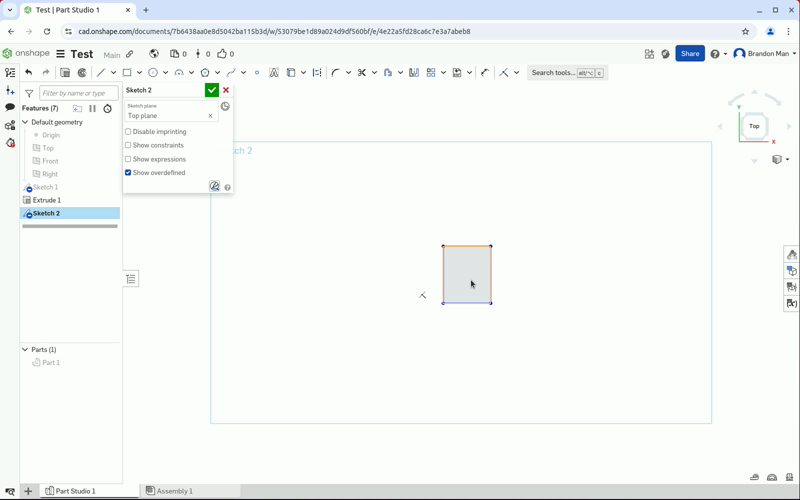
click(471, 279)
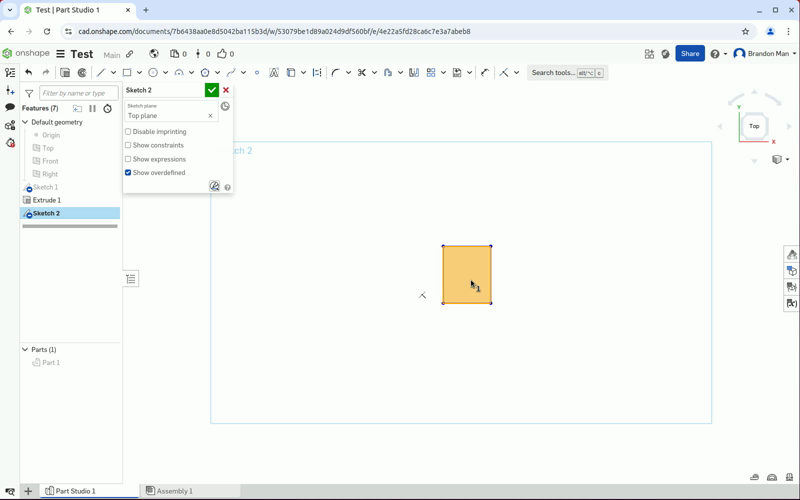
mouse_move(73, 352)
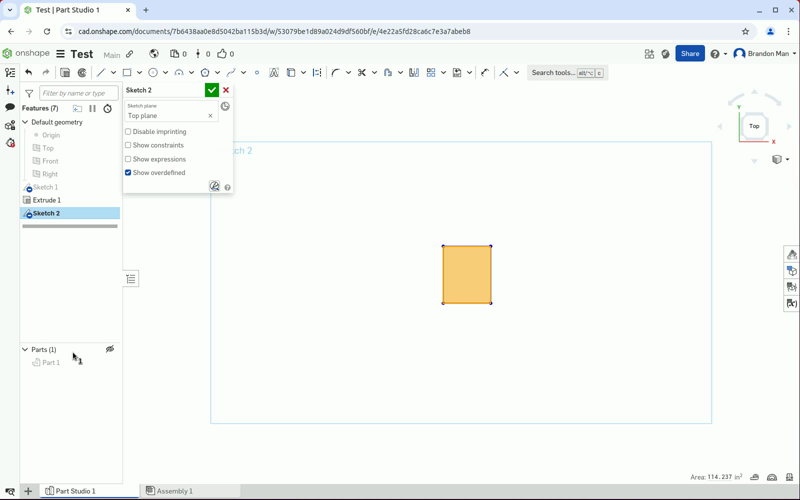
key(shift+y)
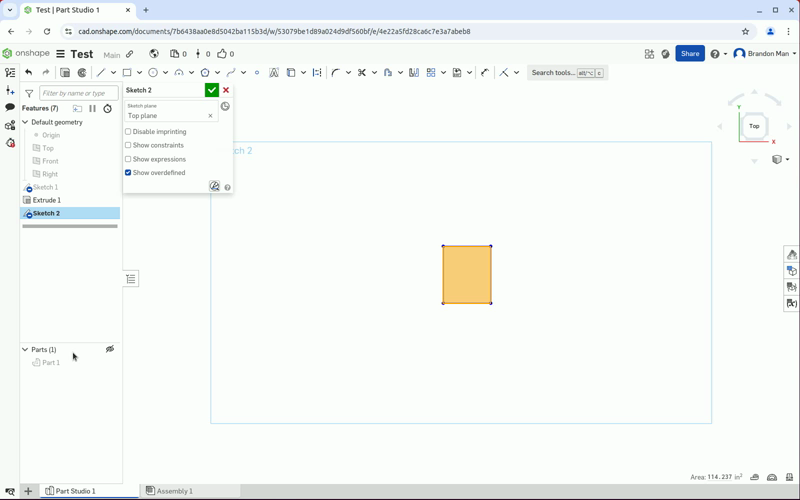
key(shift+e)
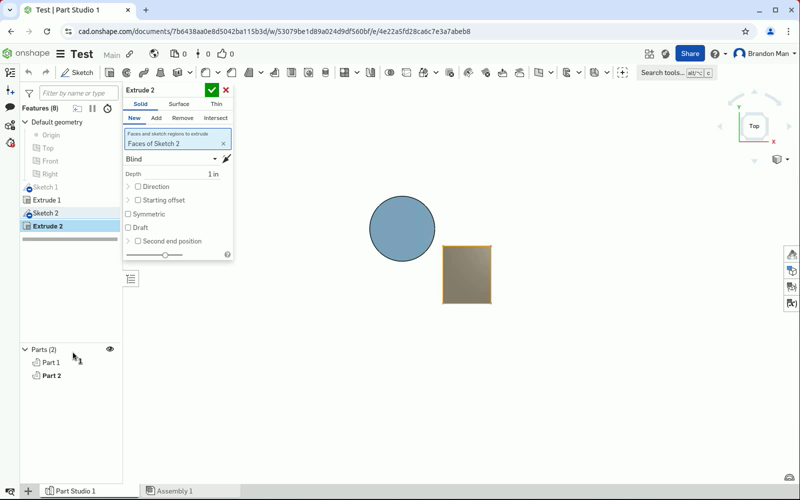
mouse_move(143, 106)
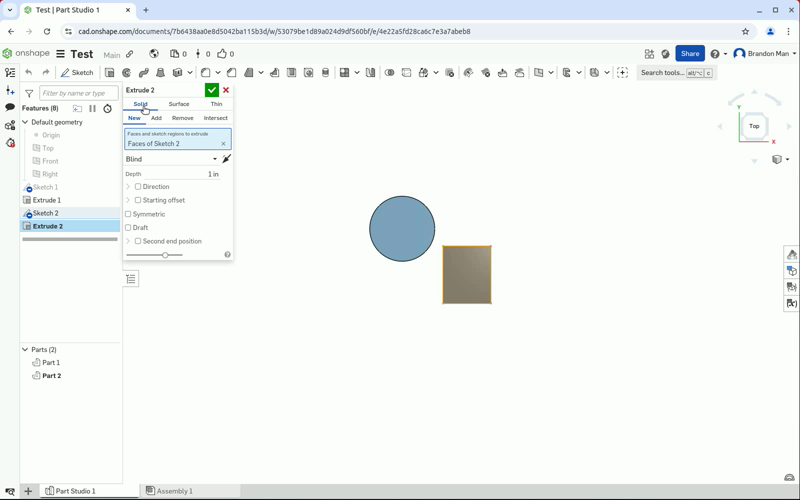
click(143, 106)
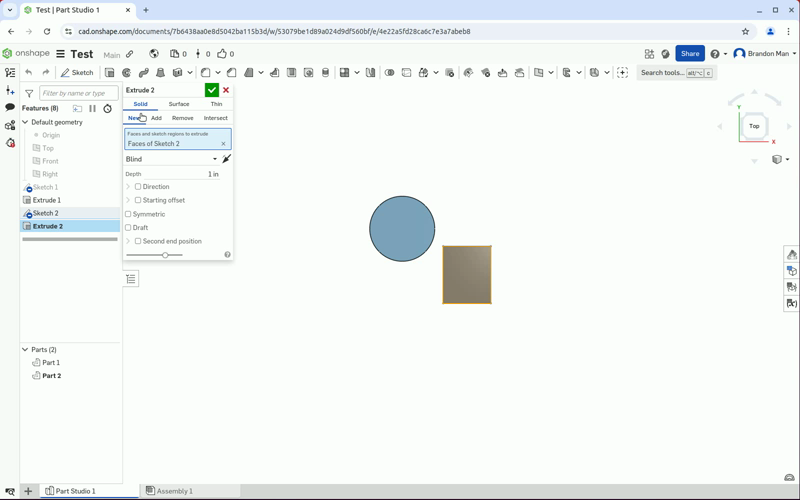
mouse_move(137, 120)
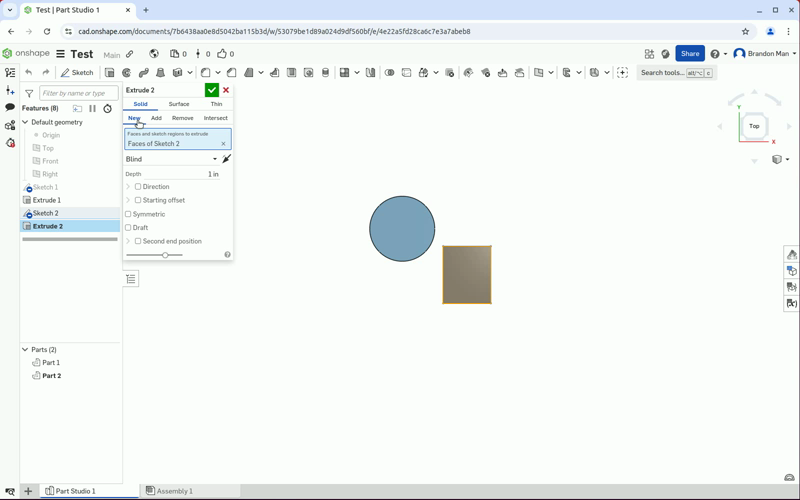
click(137, 120)
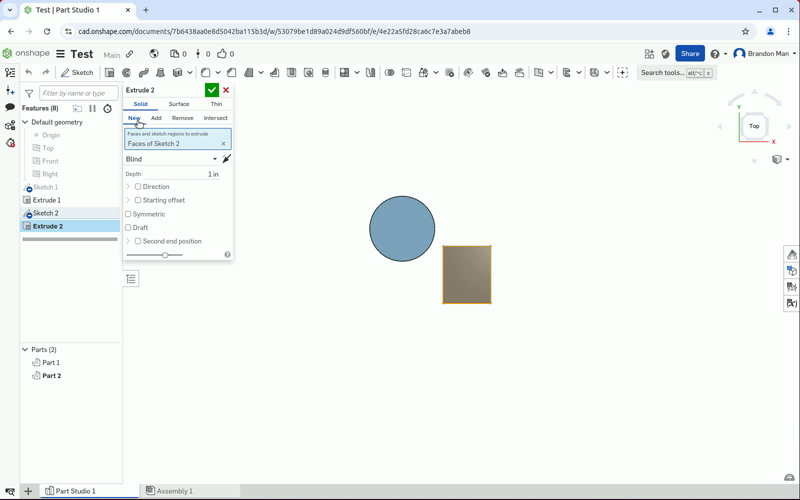
key(tab, 4)
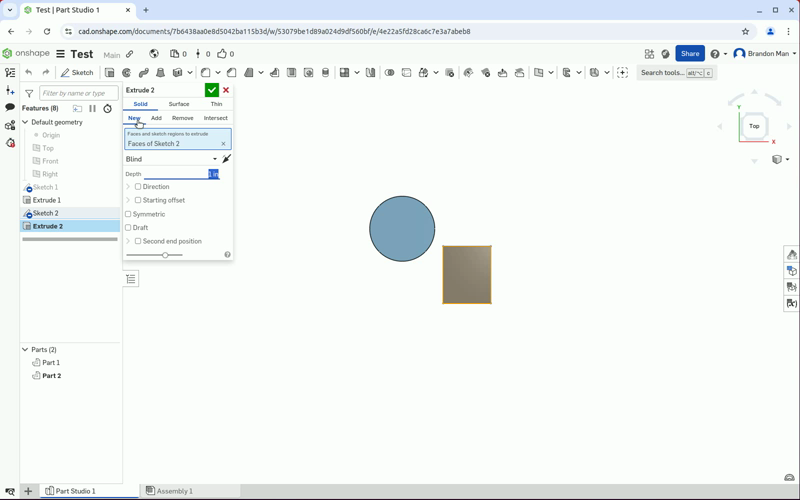
text(4.814)
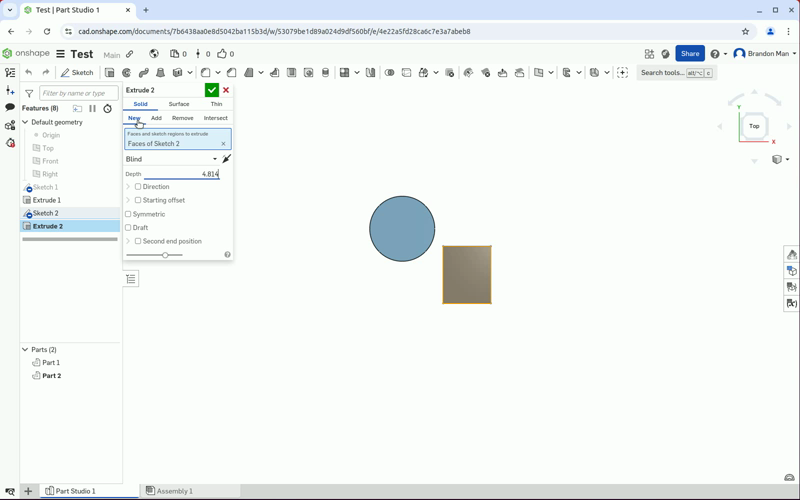
key(enter)
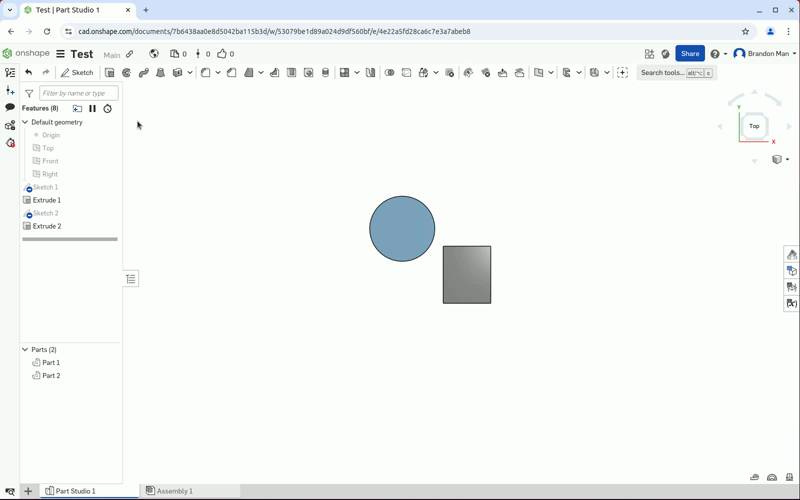
key(shift+h)
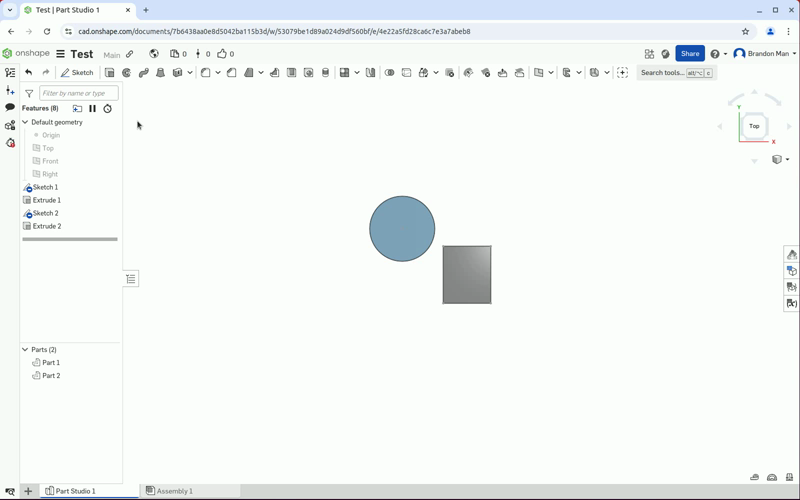
key(shift+h)
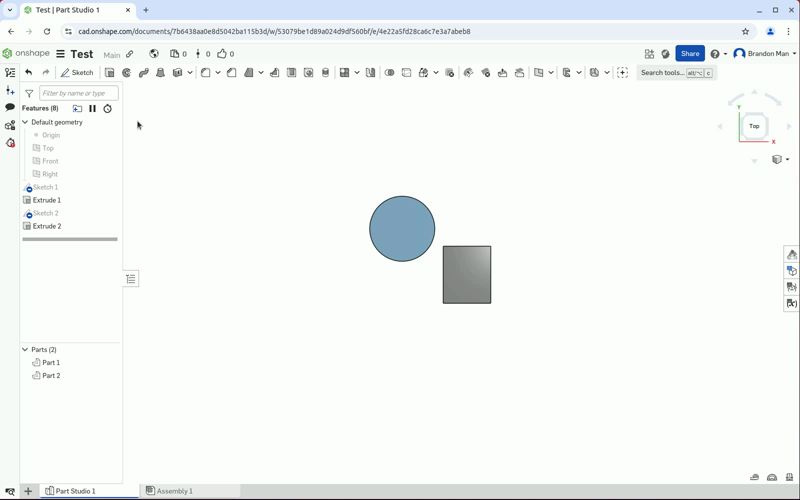
mouse_move(73, 189)
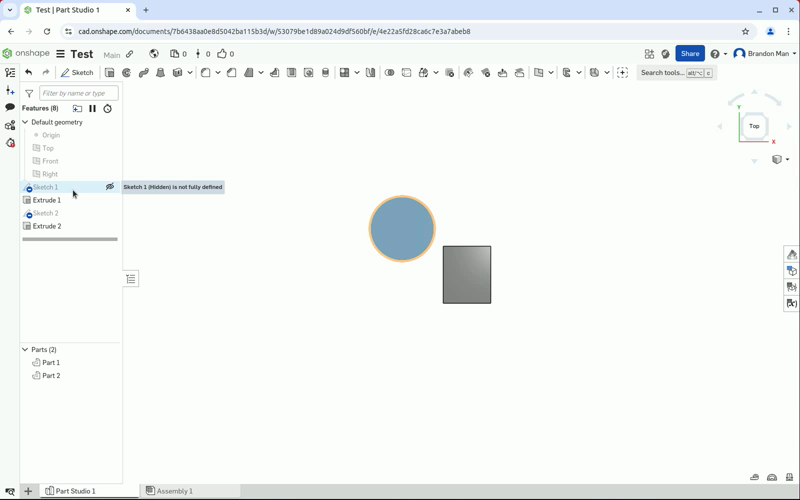
click(73, 189)
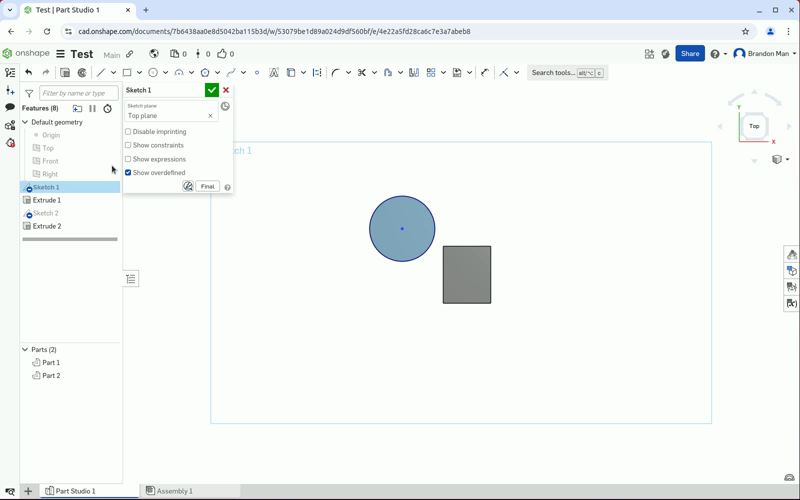
mouse_move(229, 92)
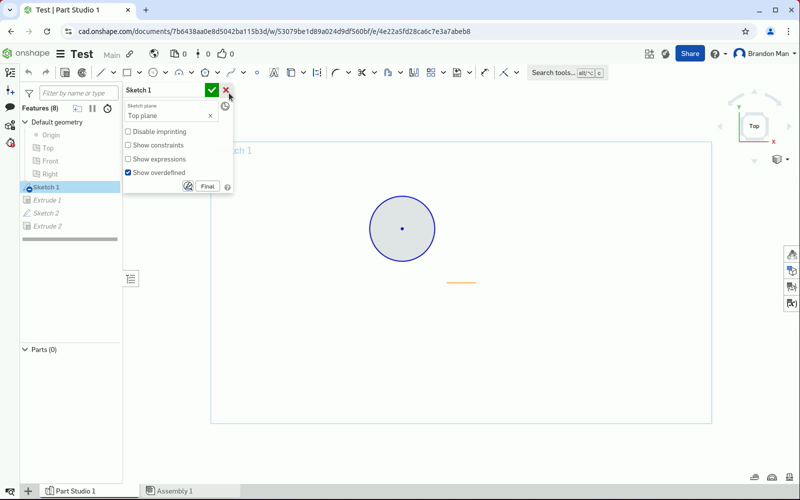
click(229, 92)
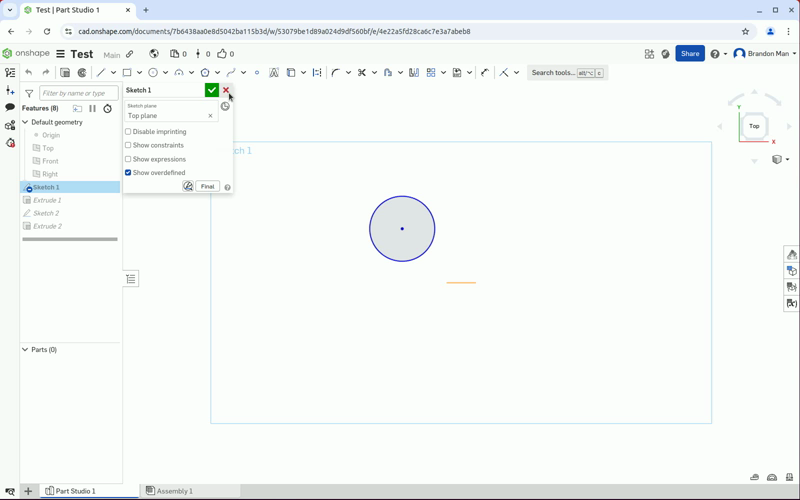
key(shift+s)
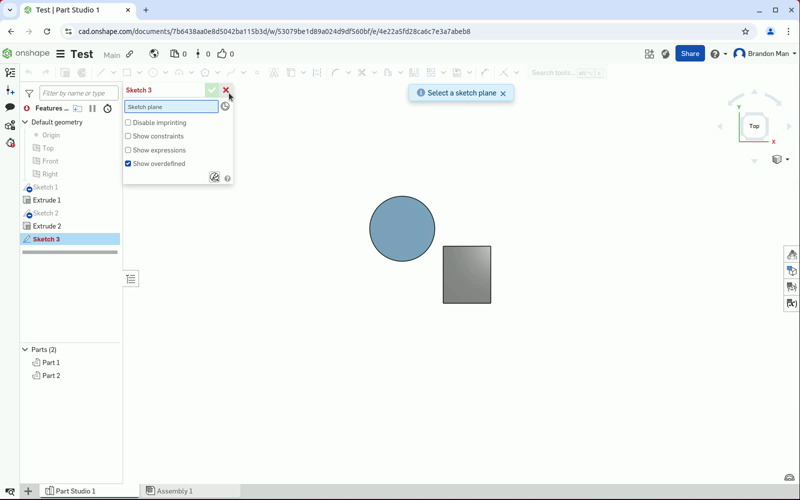
mouse_move(73, 150)
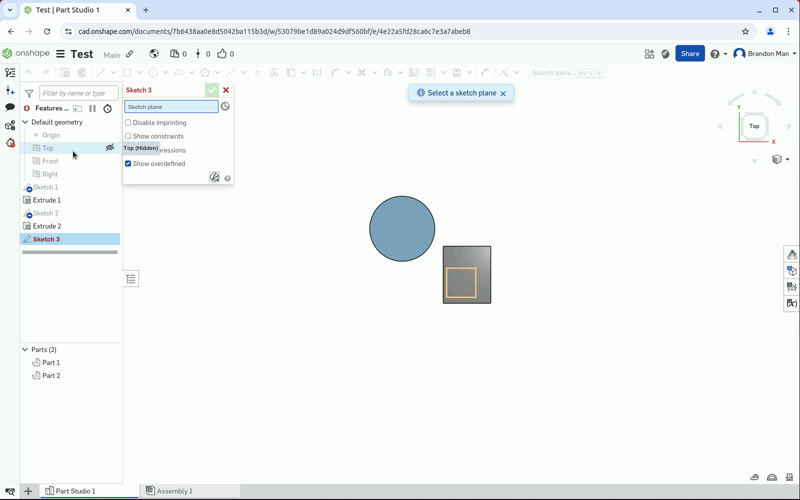
click(73, 150)
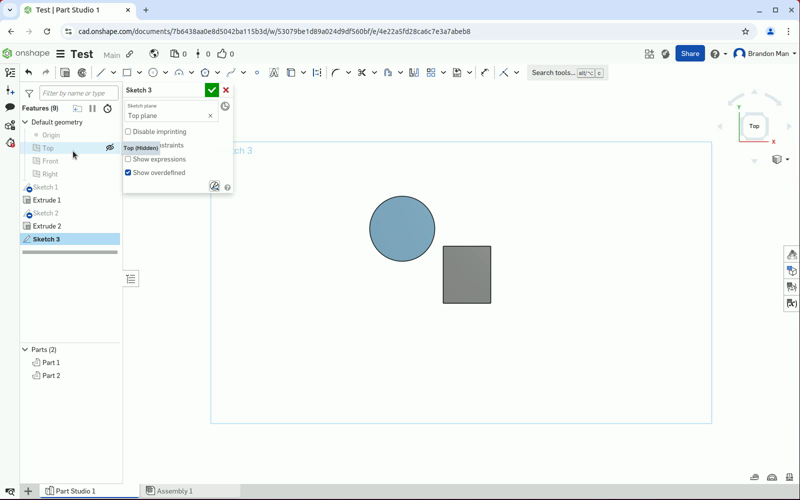
mouse_move(73, 352)
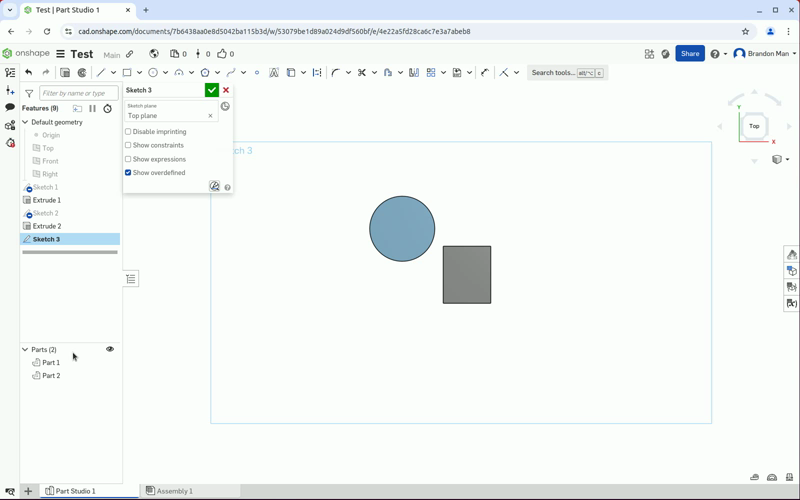
key(y)
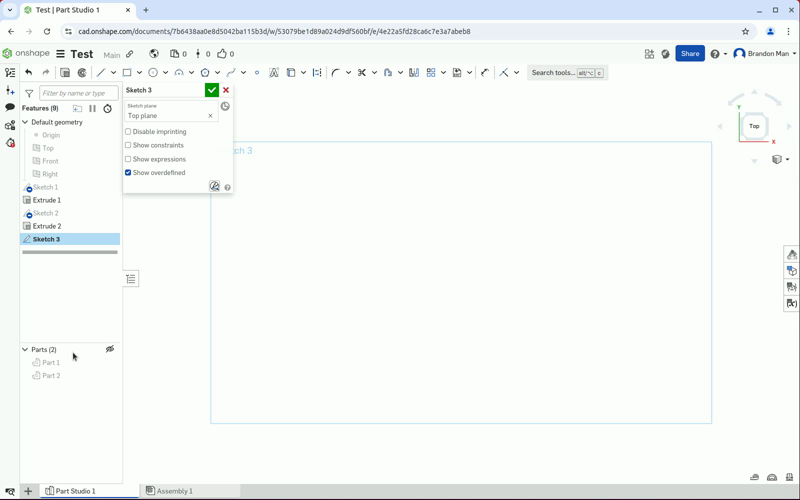
key(l)
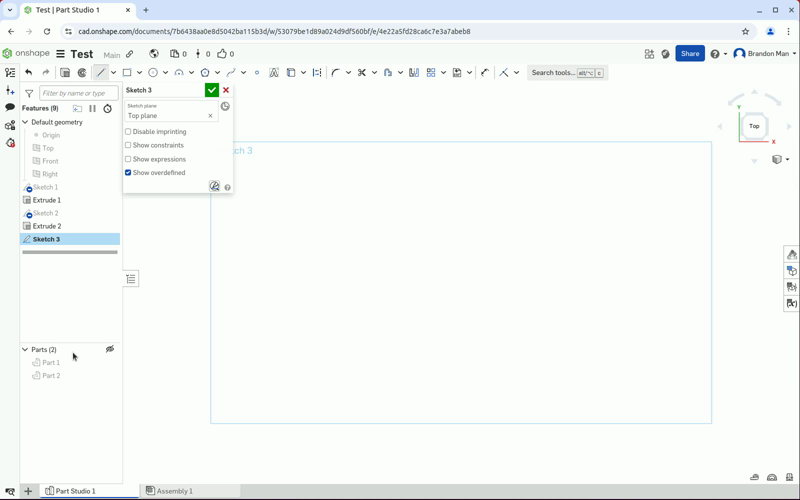
key_down(shift)
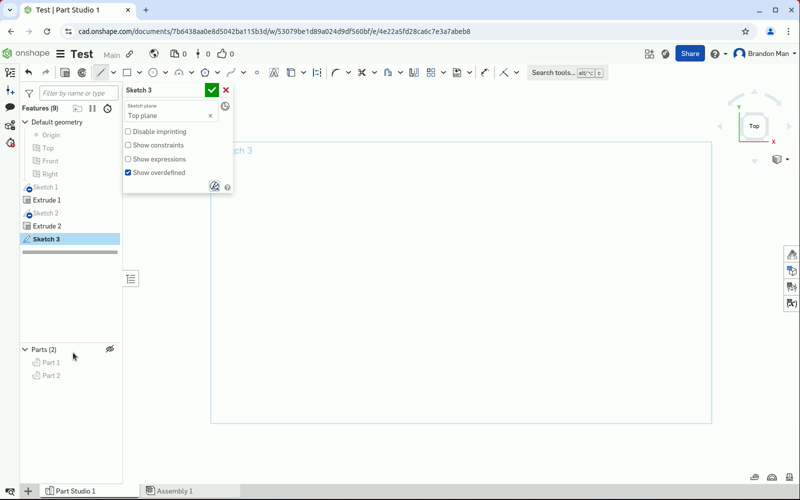
mouse_move(401, 295)
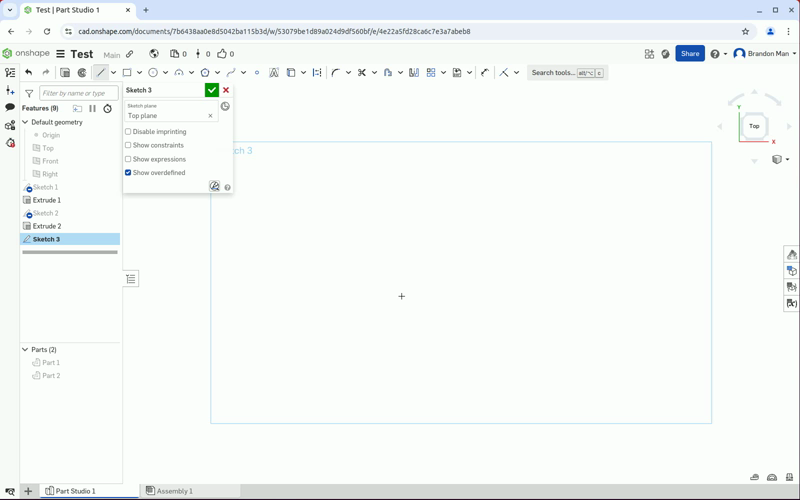
click(401, 295)
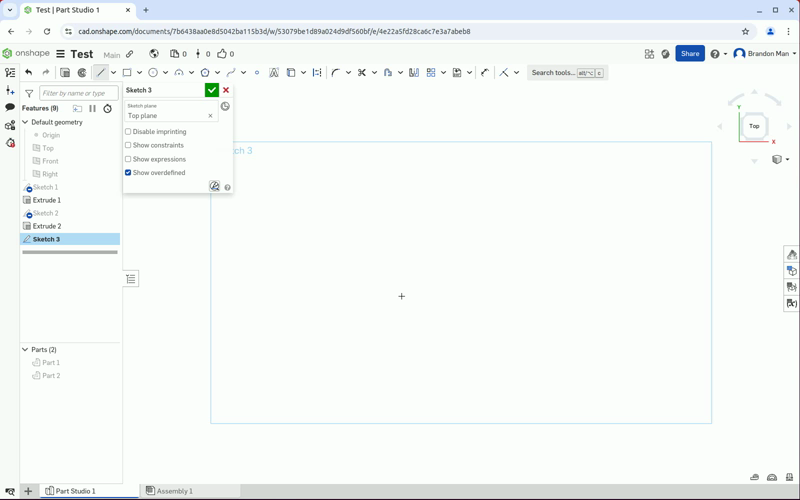
key_up(shift)
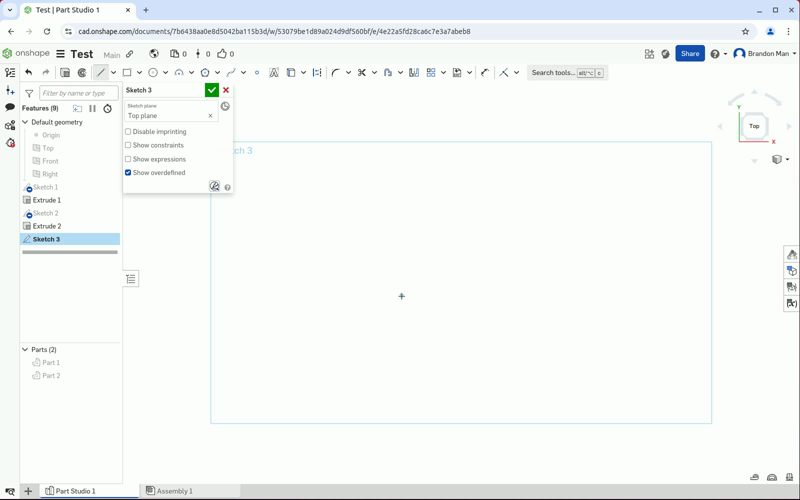
key_down(shift)
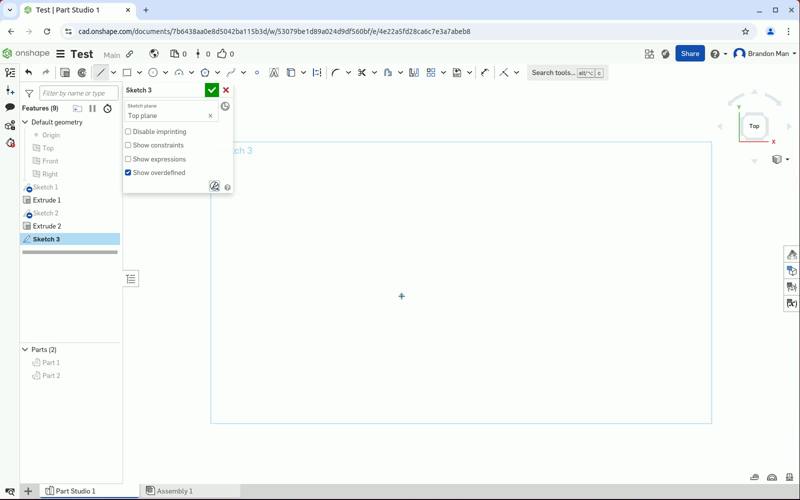
mouse_move(431, 295)
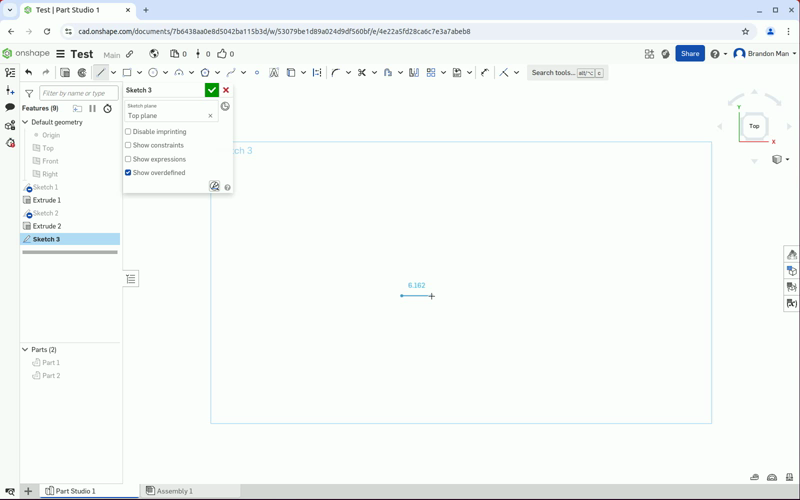
mouse_move(423, 348)
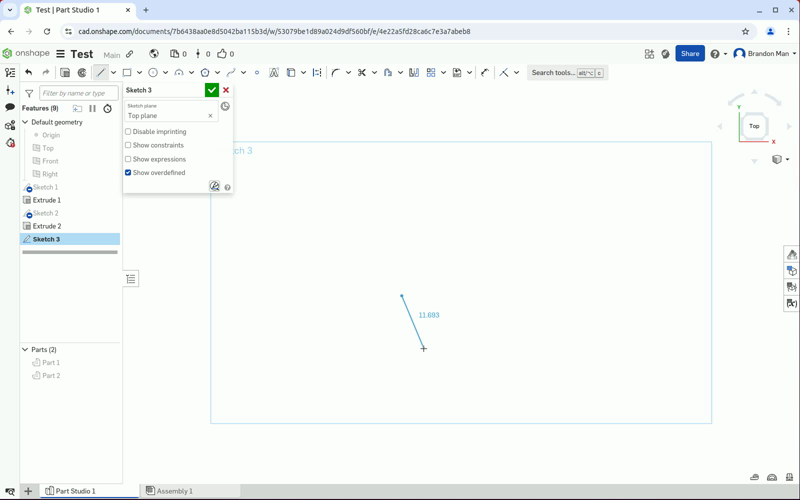
click(423, 348)
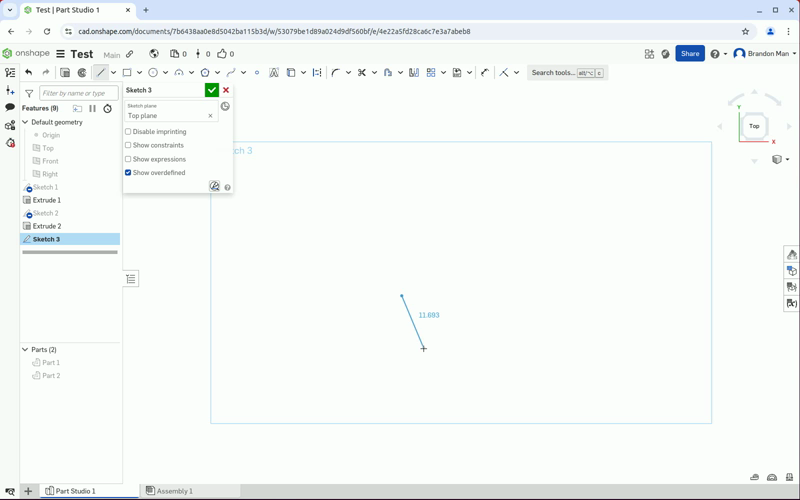
key_up(shift)
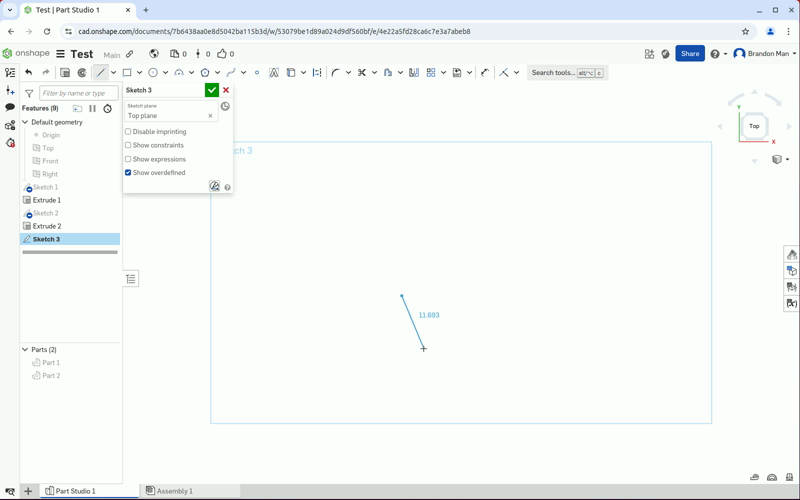
key_down(shift)
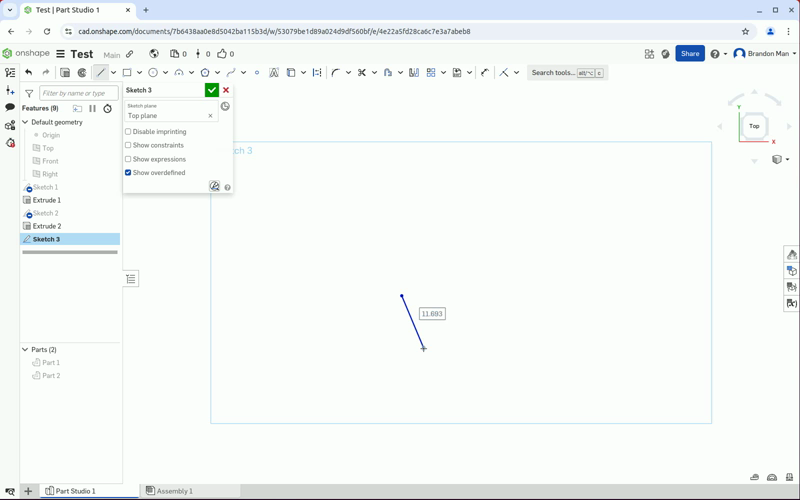
mouse_move(454, 274)
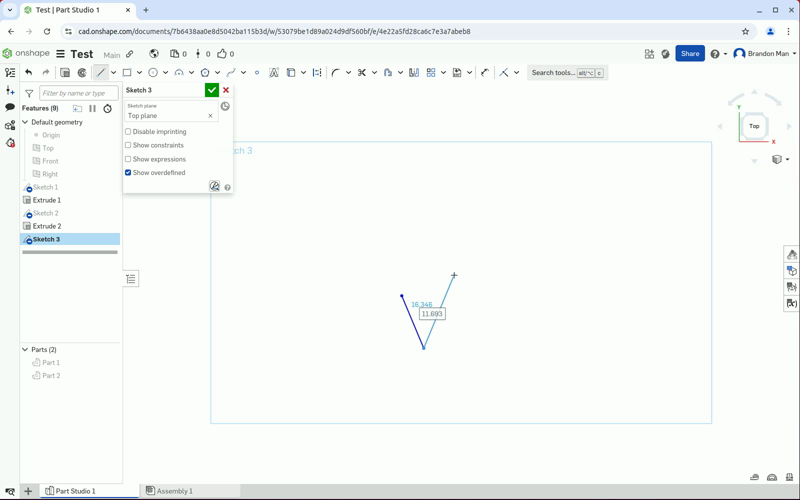
click(454, 274)
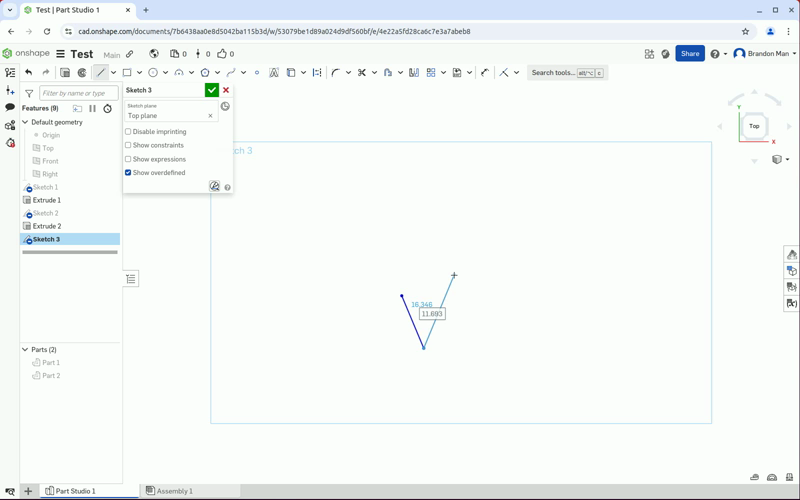
key_up(shift)
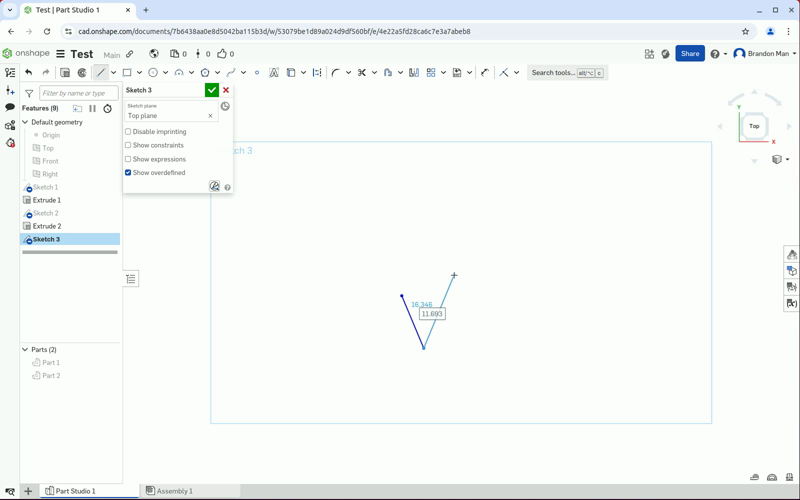
mouse_move(484, 274)
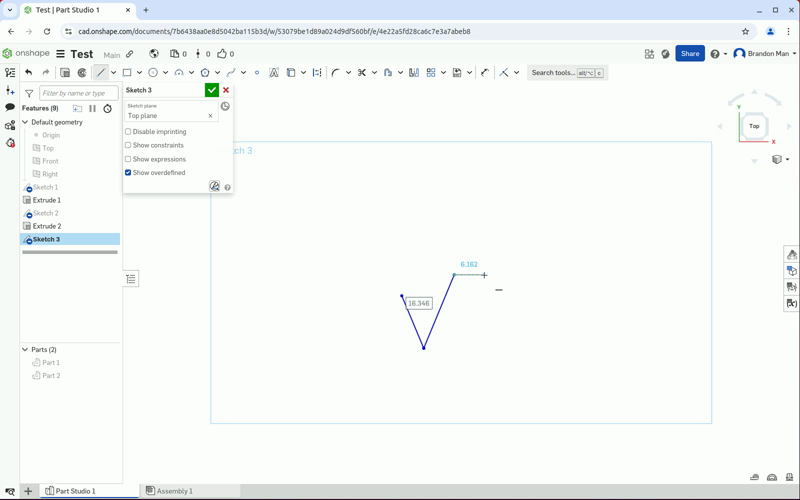
key_down(shift)
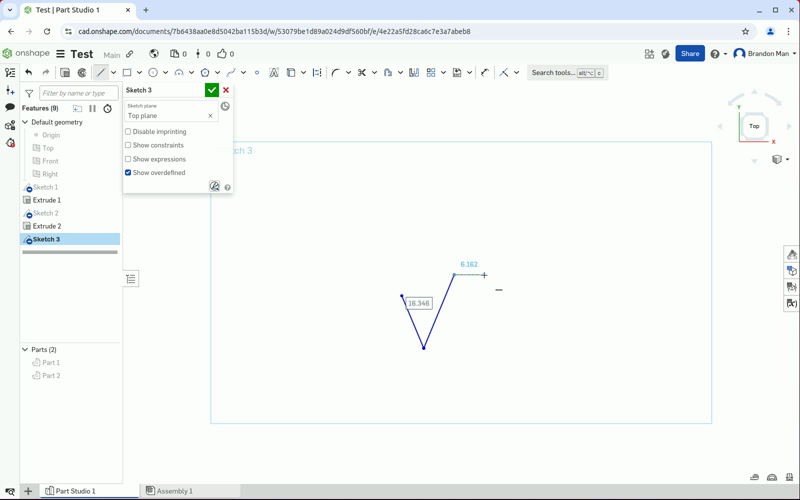
mouse_move(401, 295)
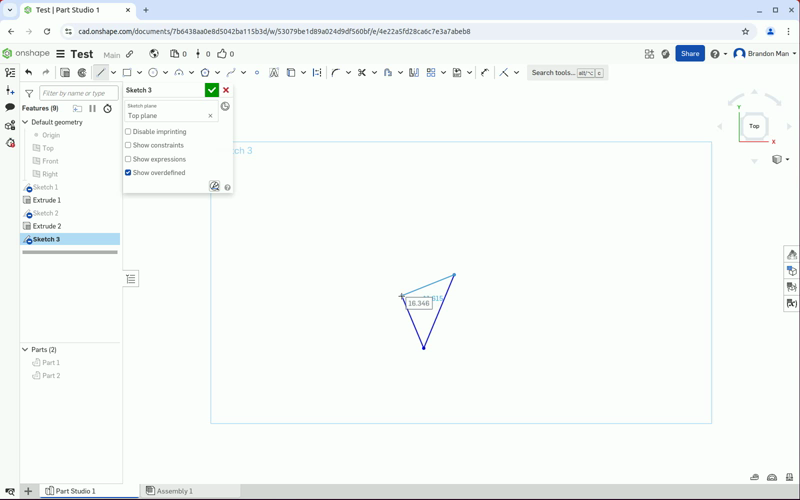
key_up(shift)
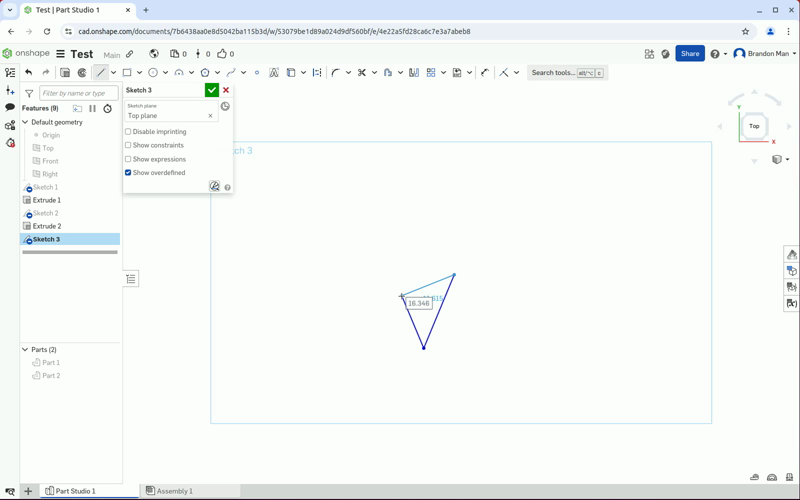
click(401, 295)
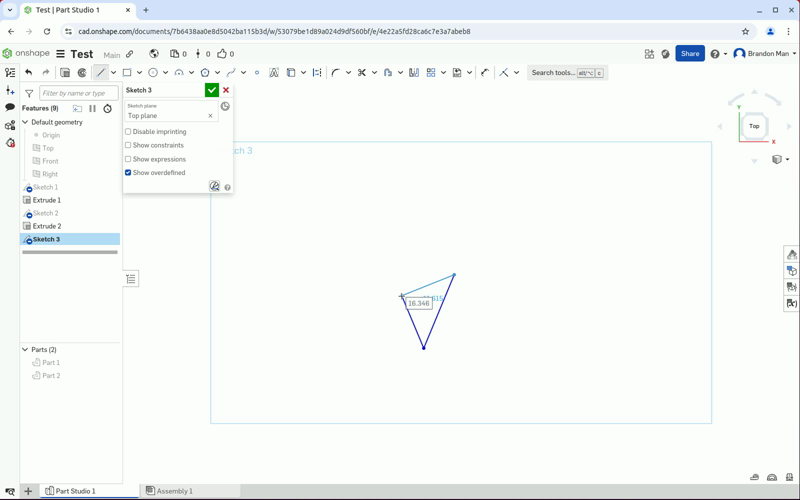
key(esc)
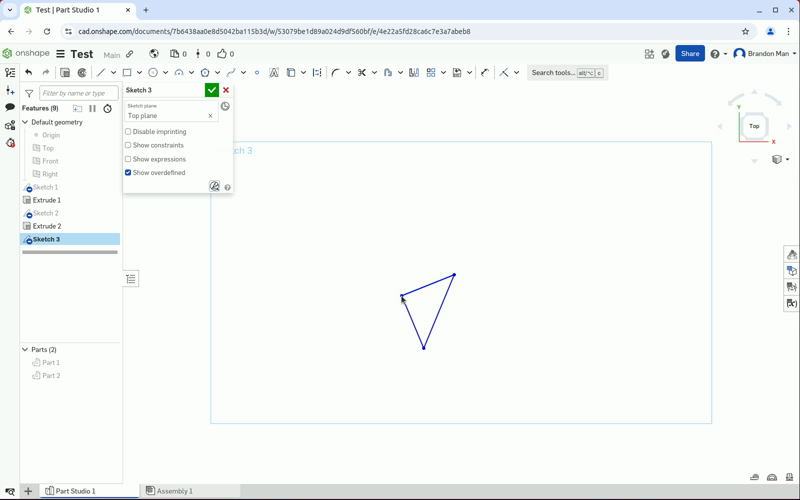
mouse_move(425, 297)
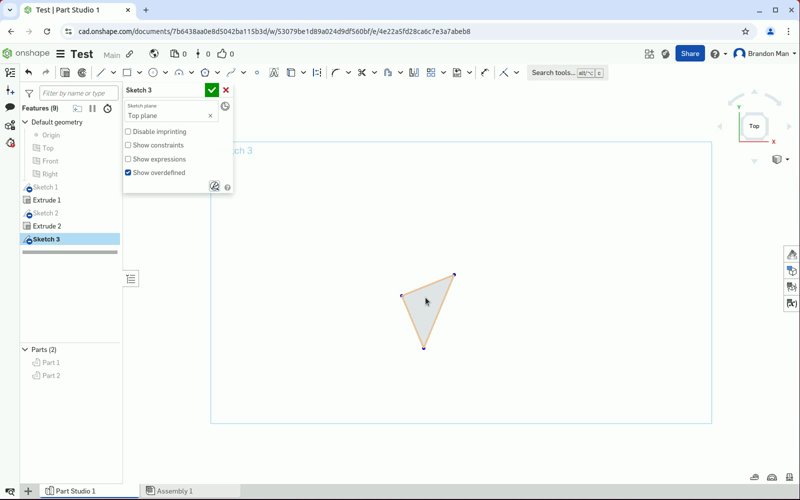
scroll(6)
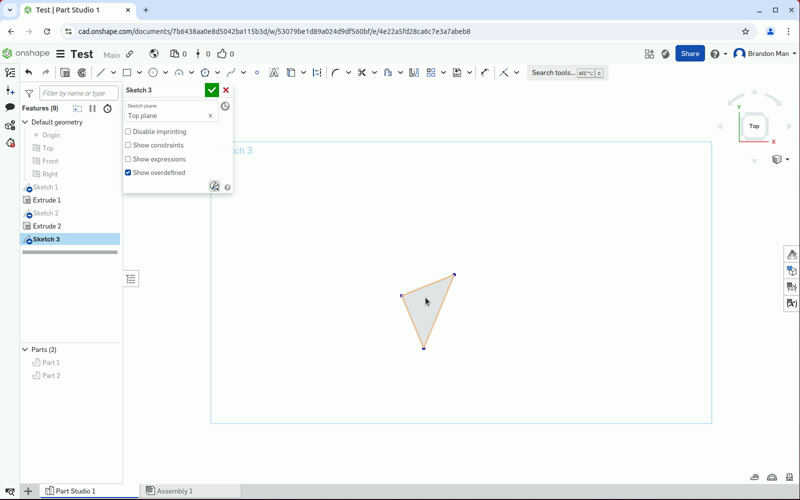
scroll(6)
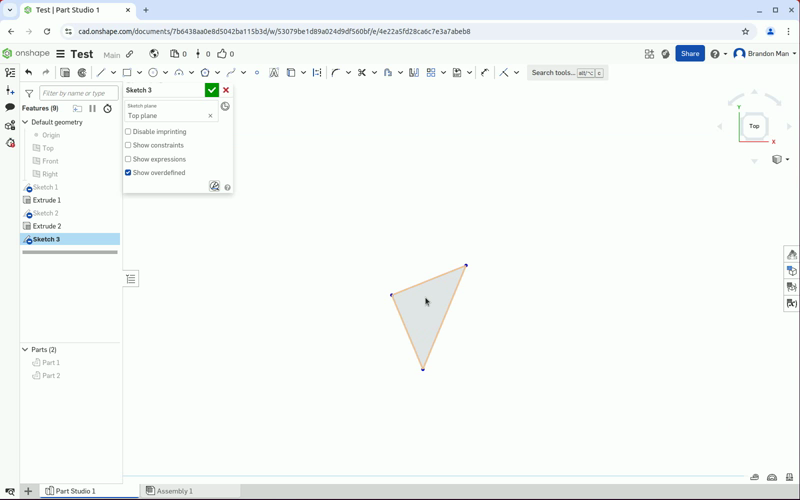
scroll(6)
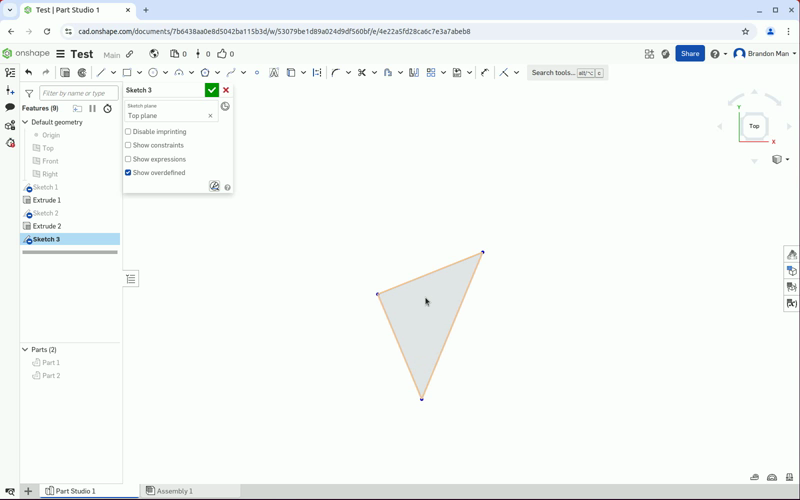
scroll(6)
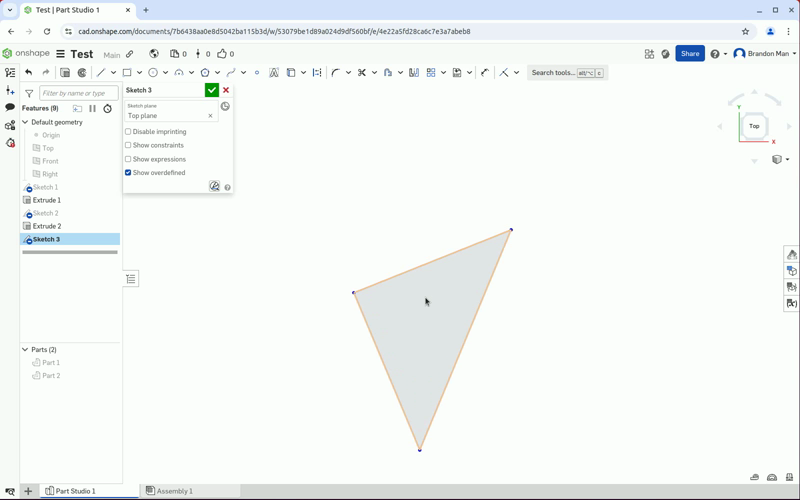
scroll(6)
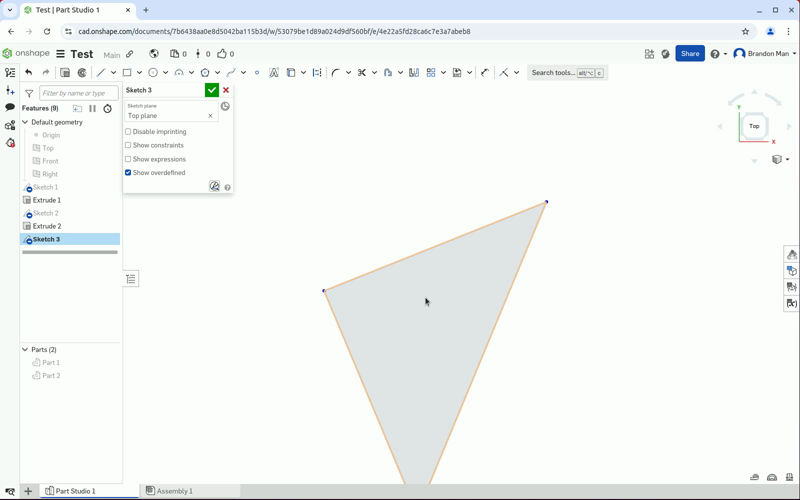
scroll(6)
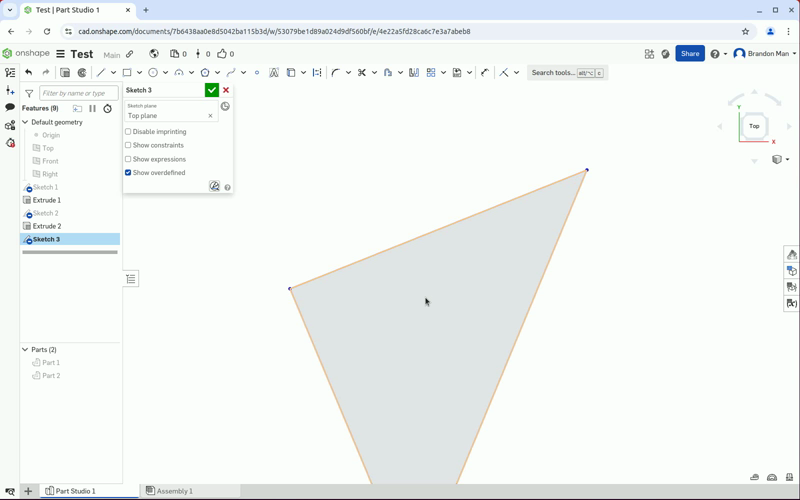
scroll(6)
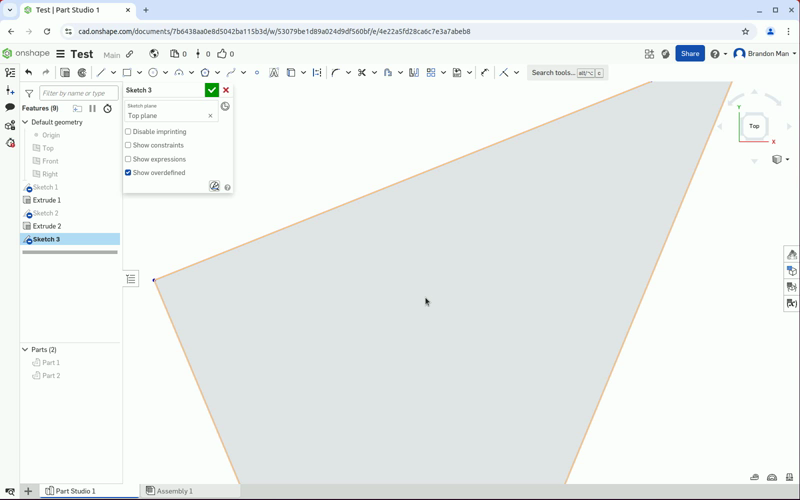
click(425, 297)
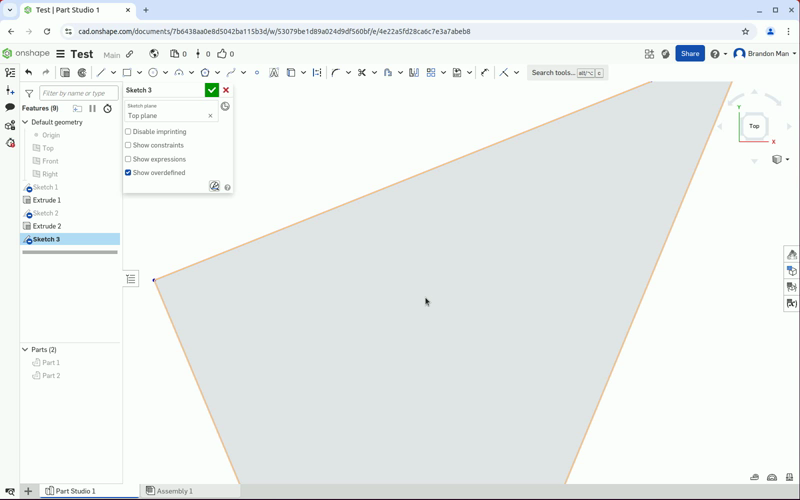
scroll(-6)
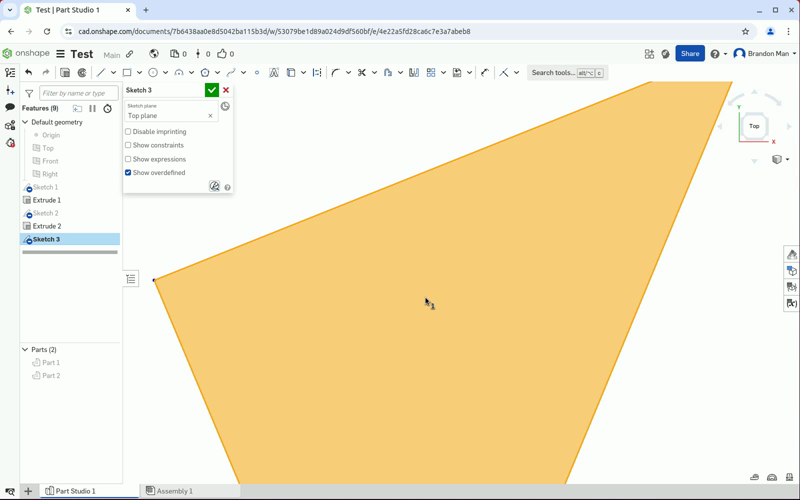
scroll(-6)
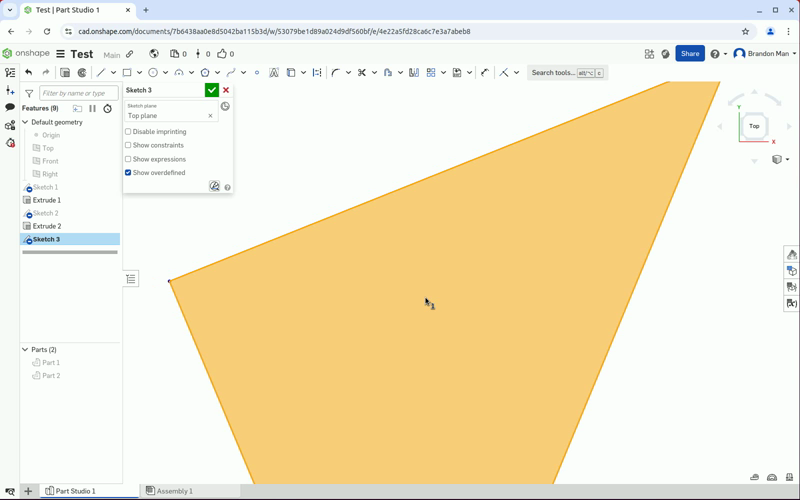
scroll(-6)
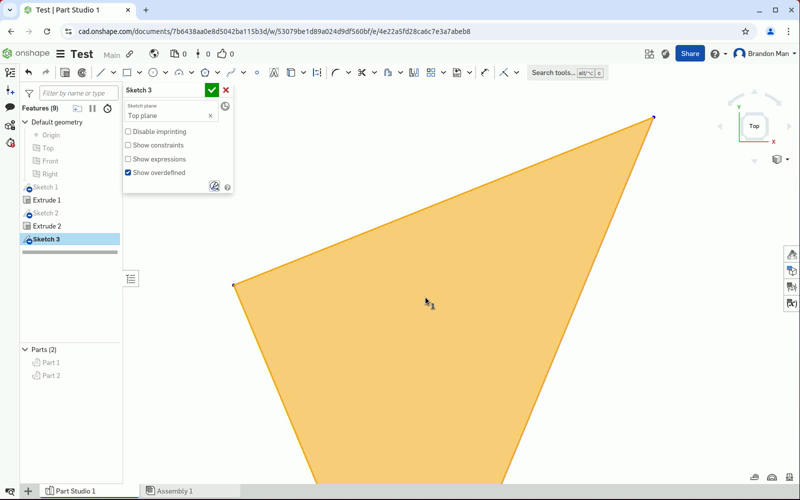
scroll(-6)
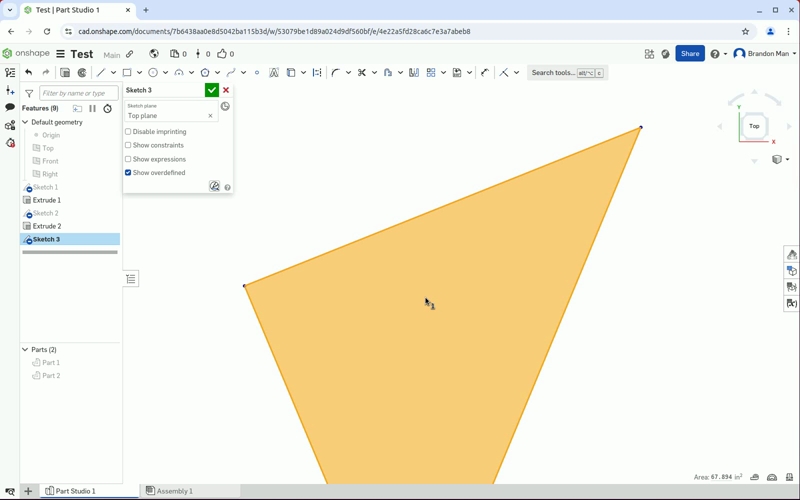
scroll(-6)
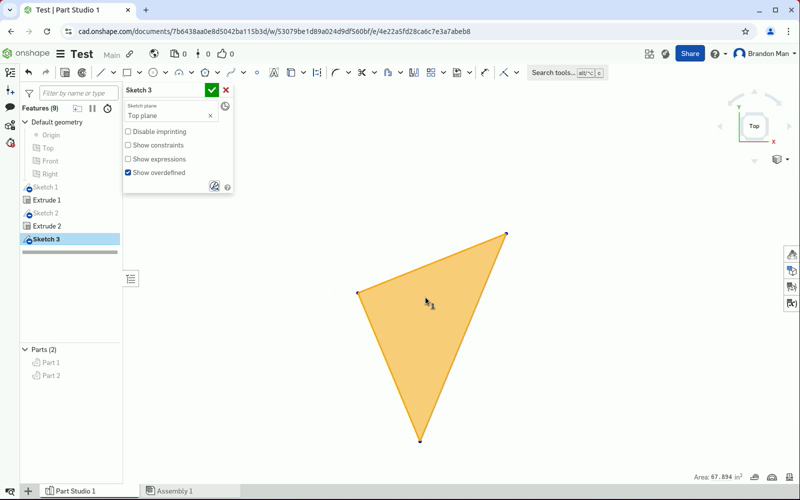
scroll(-6)
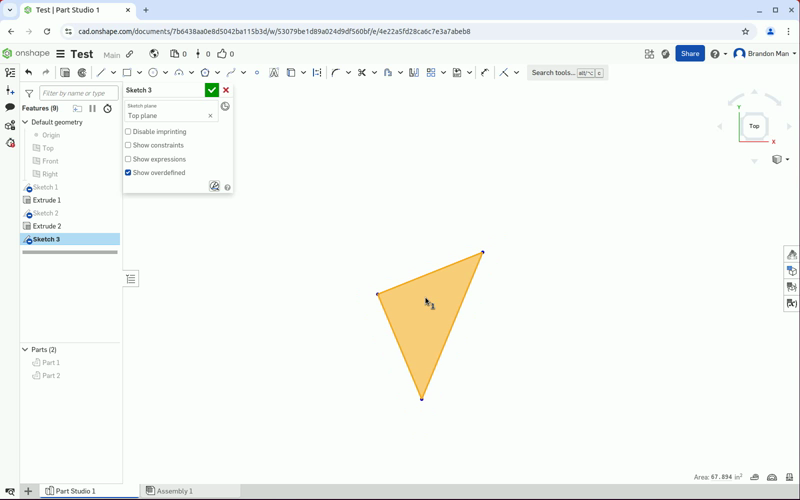
scroll(-6)
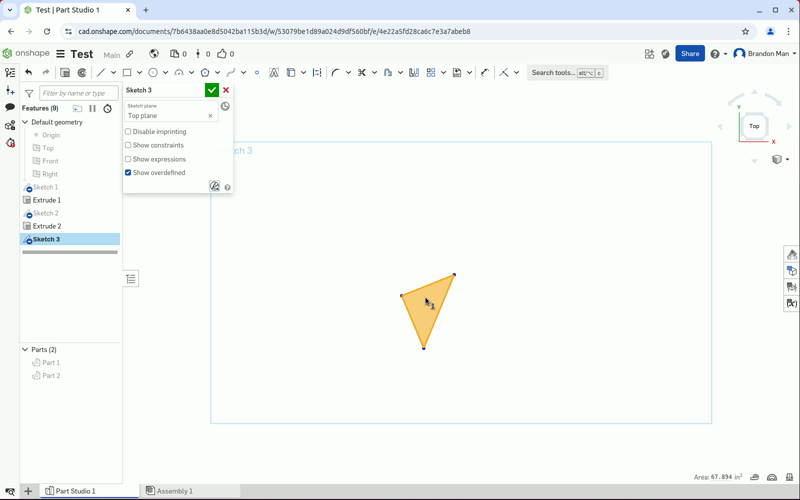
mouse_move(73, 352)
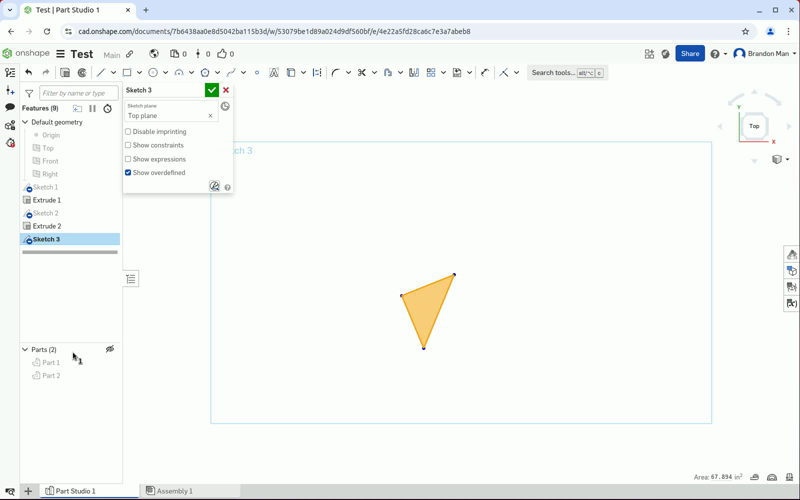
key(shift+y)
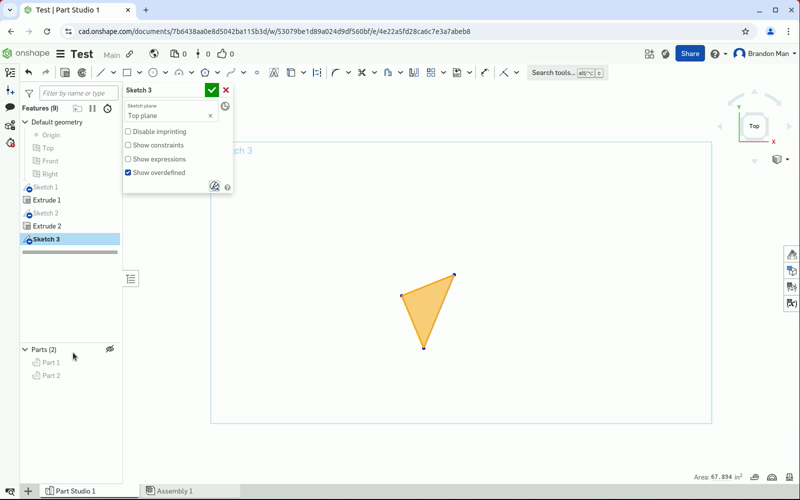
key(shift+e)
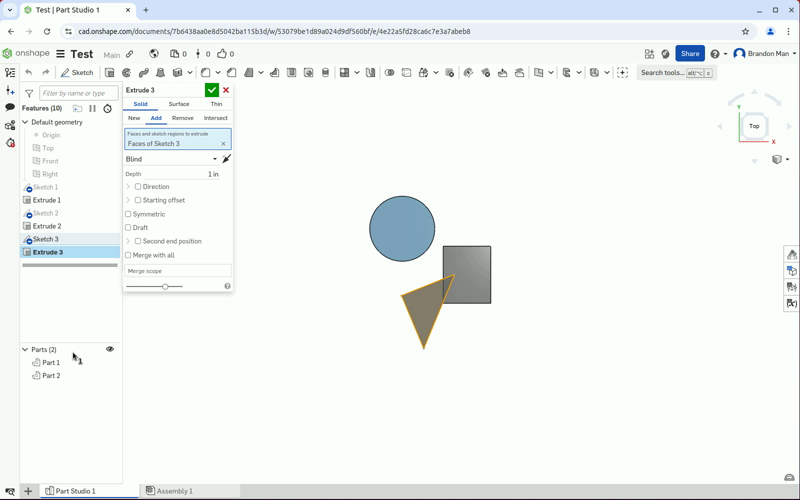
mouse_move(143, 106)
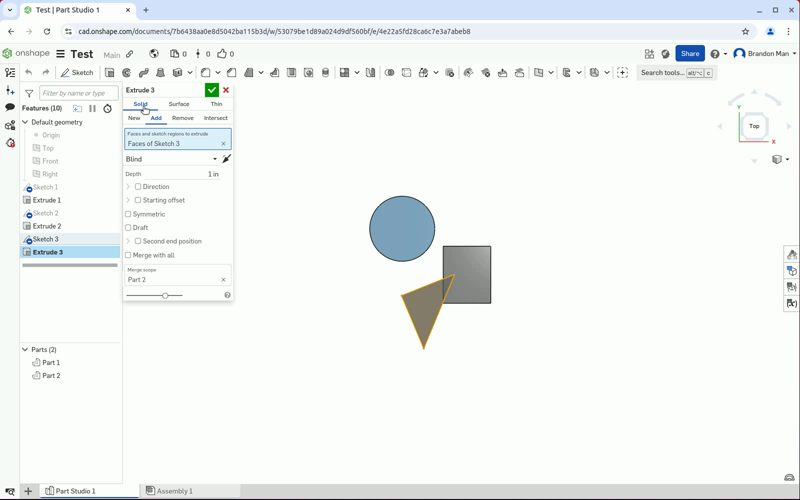
click(143, 106)
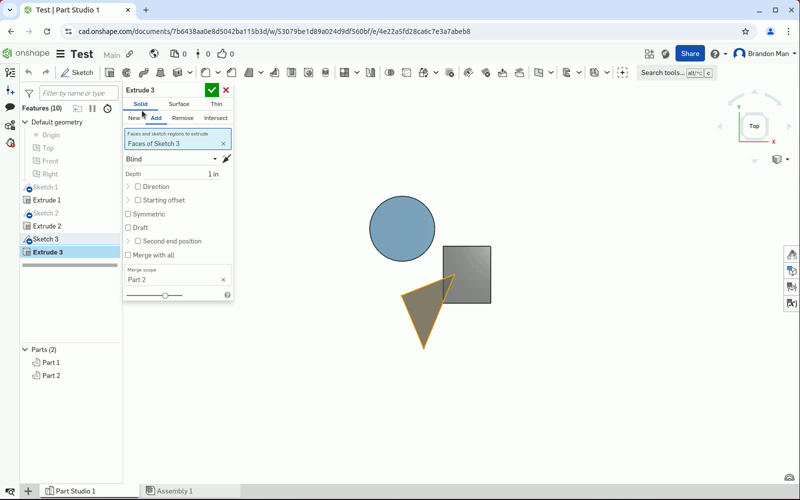
mouse_move(137, 120)
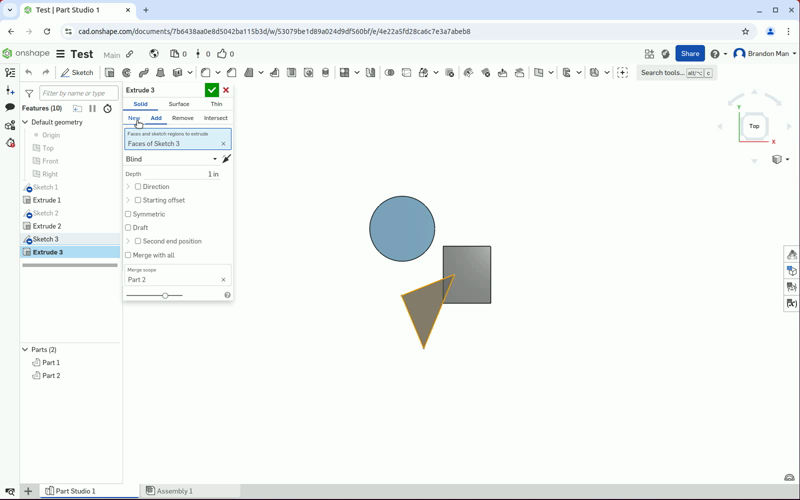
click(137, 120)
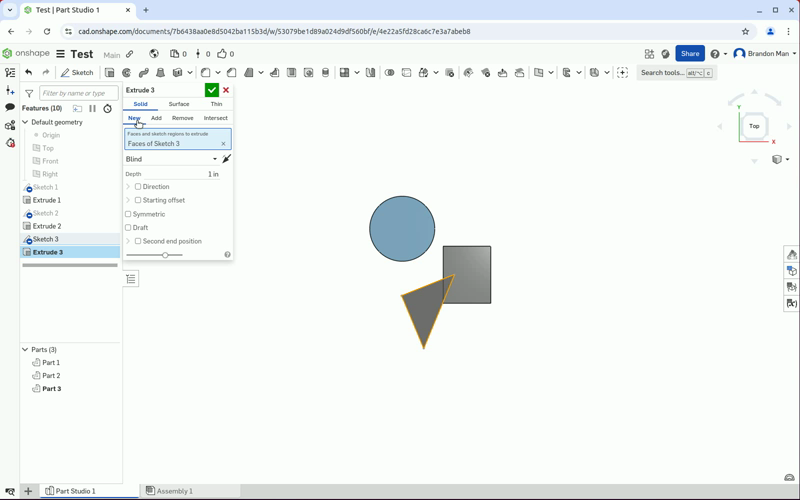
key(tab, 4)
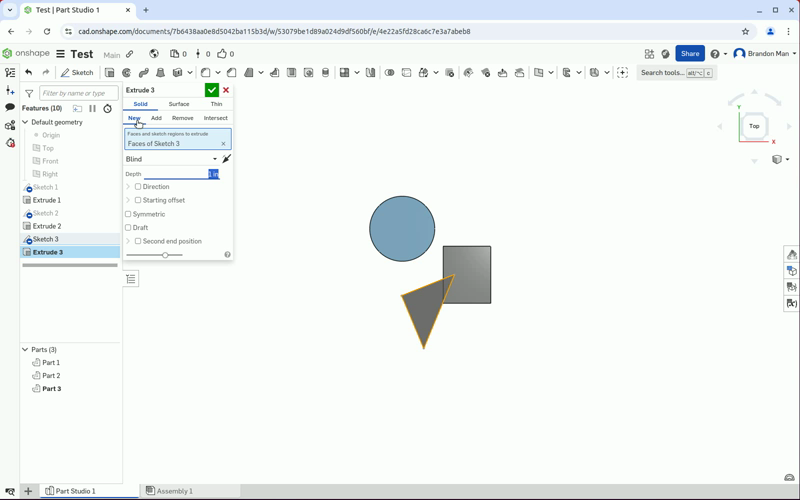
text(4.814)
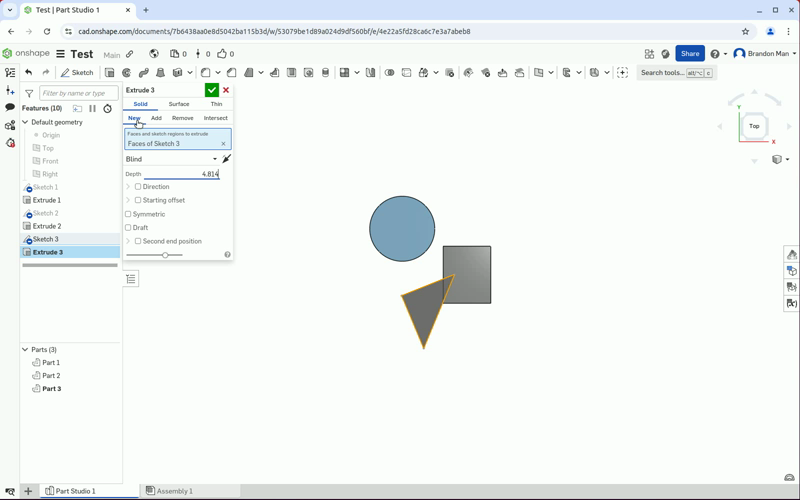
key(enter)
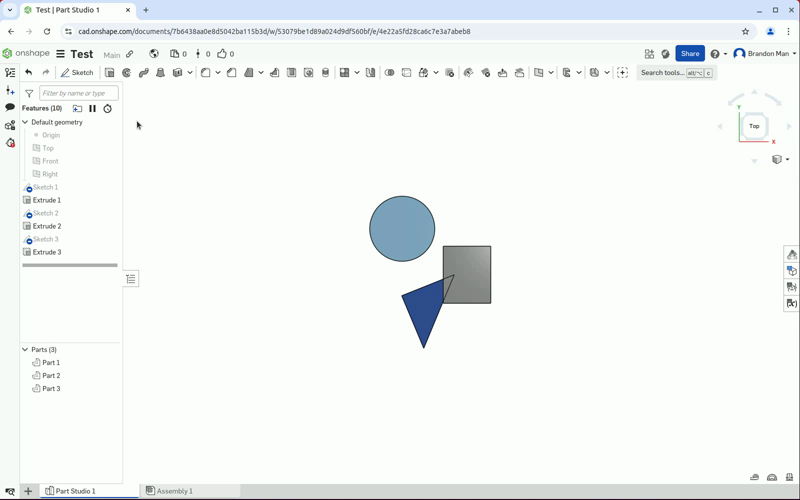
key(shift+h)
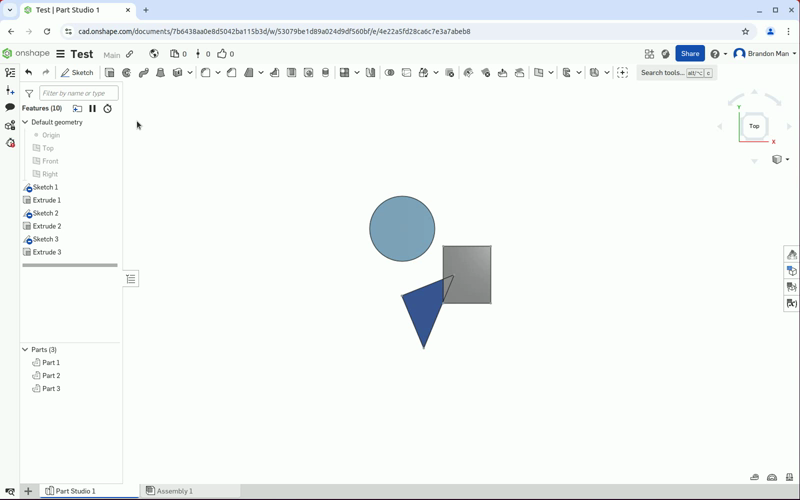
key(shift+h)
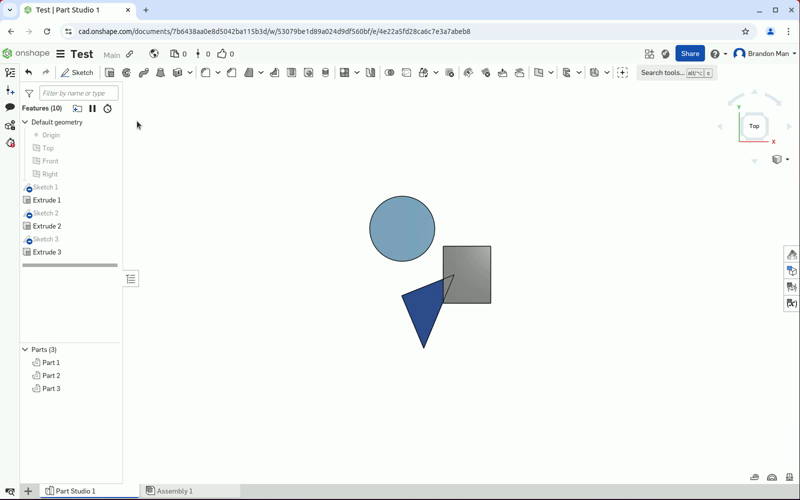
mouse_move(73, 189)
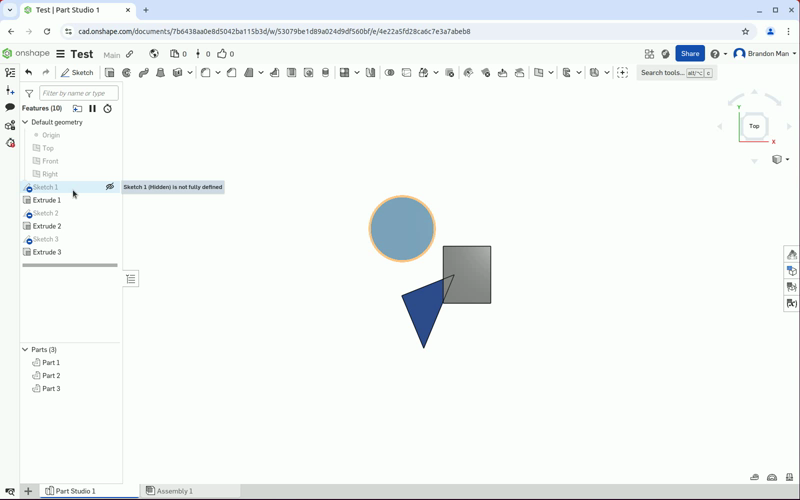
click(73, 189)
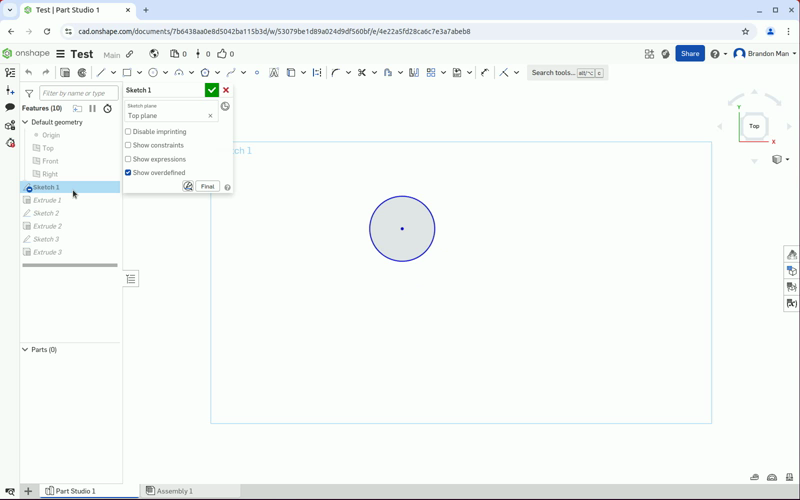
mouse_move(229, 92)
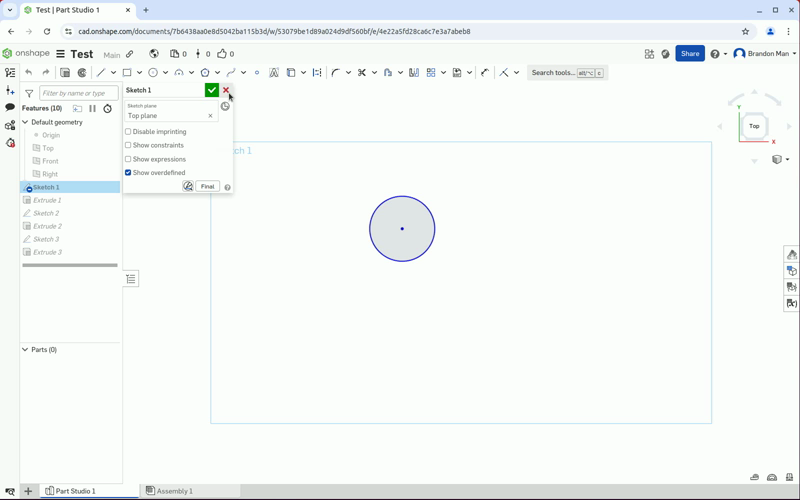
click(229, 92)
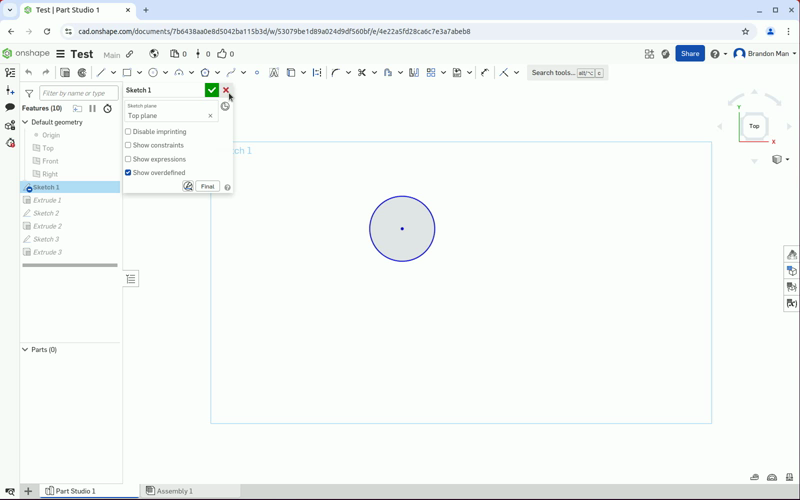
key(shift+s)
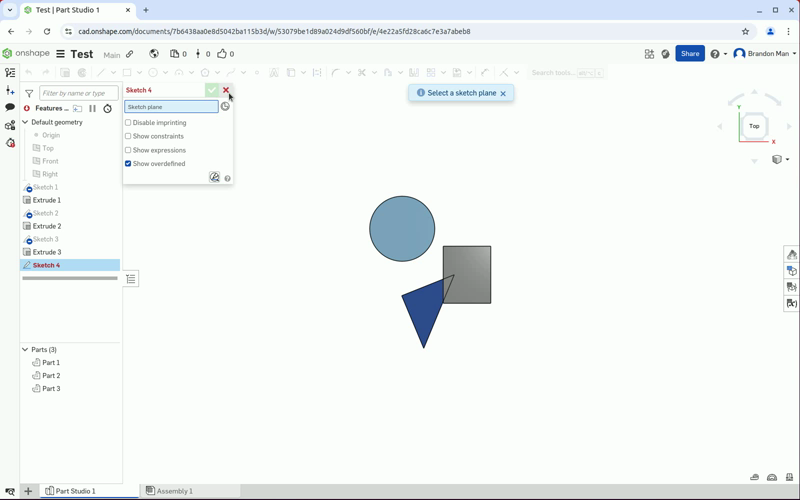
mouse_move(73, 150)
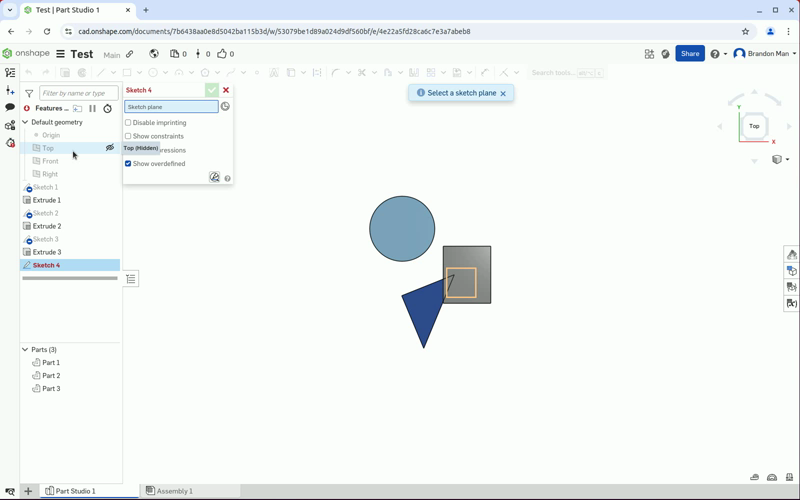
click(73, 150)
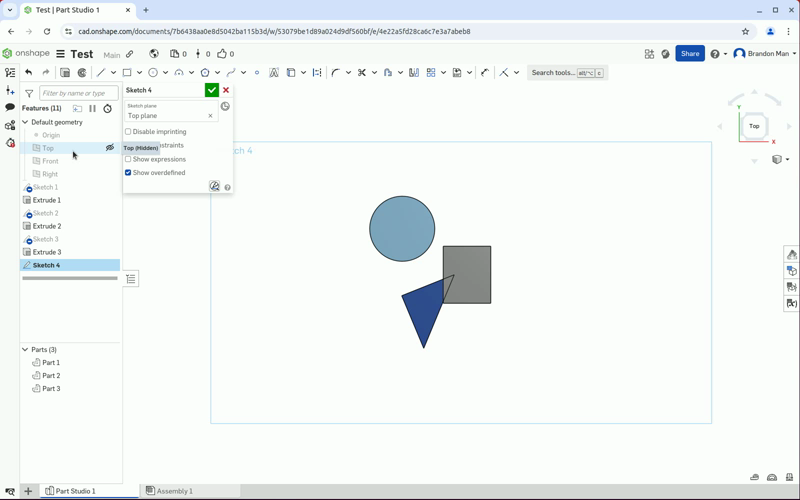
mouse_move(73, 352)
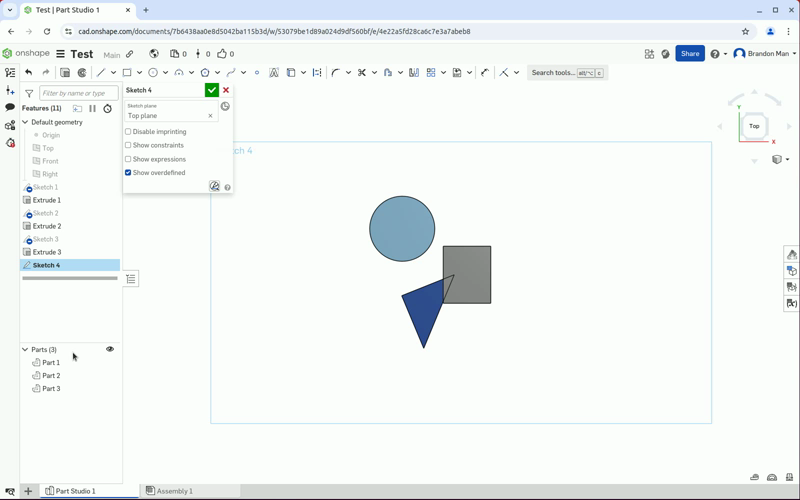
key(y)
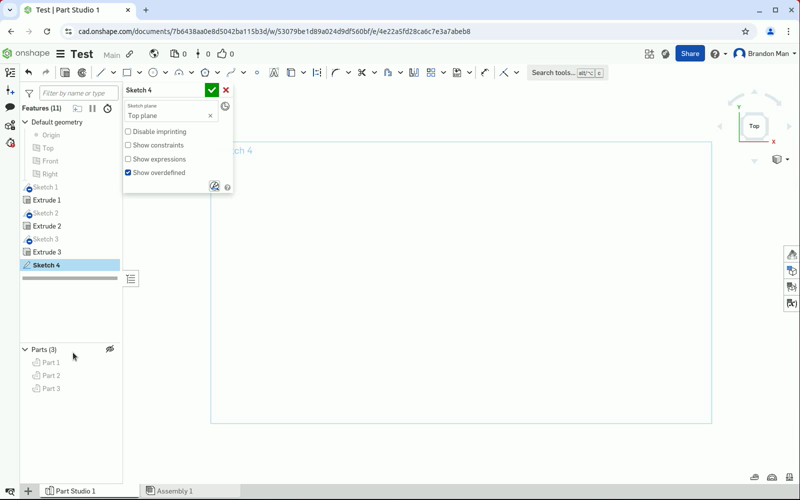
key(l)
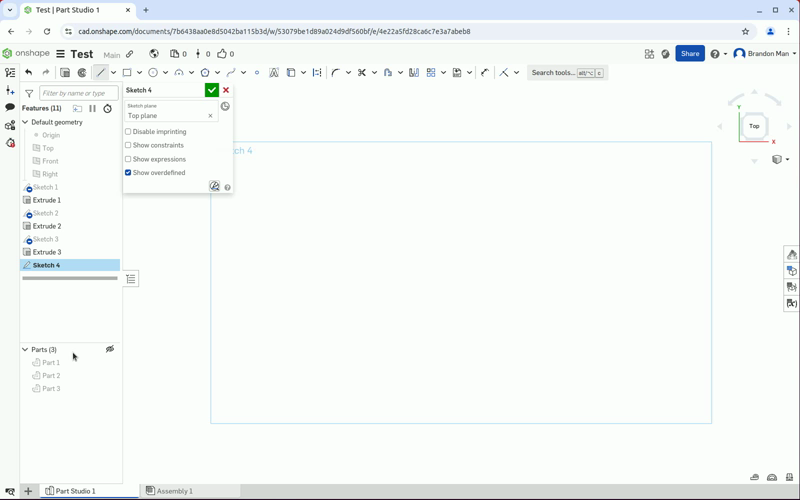
key_down(shift)
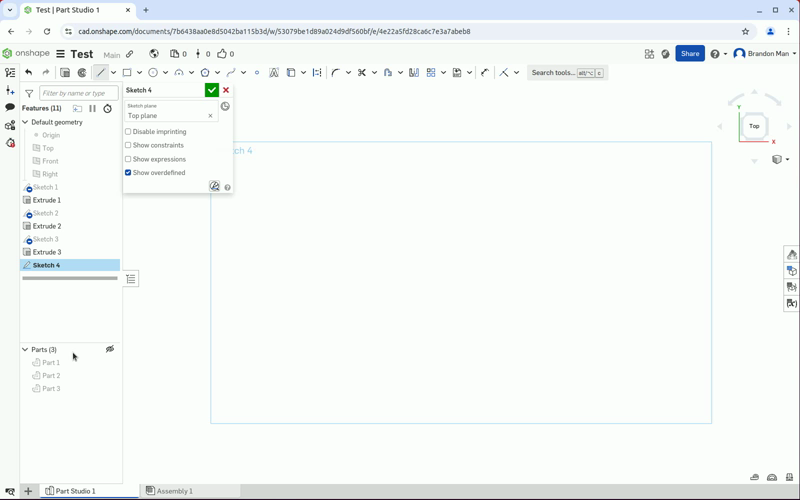
mouse_move(501, 337)
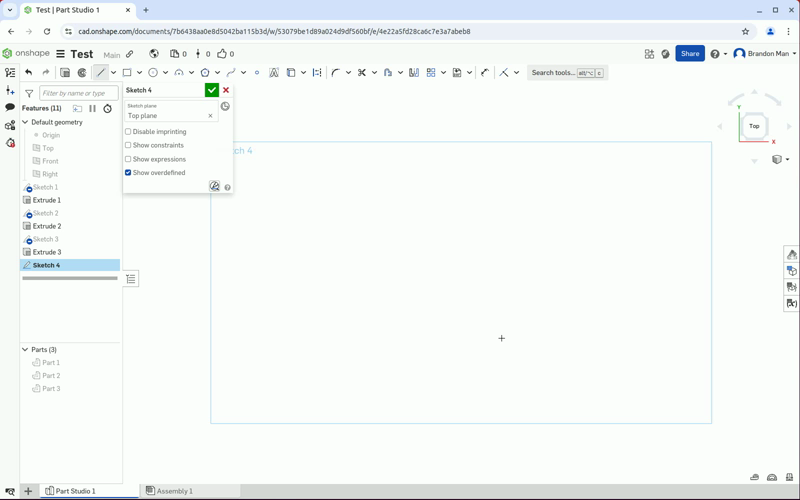
click(501, 337)
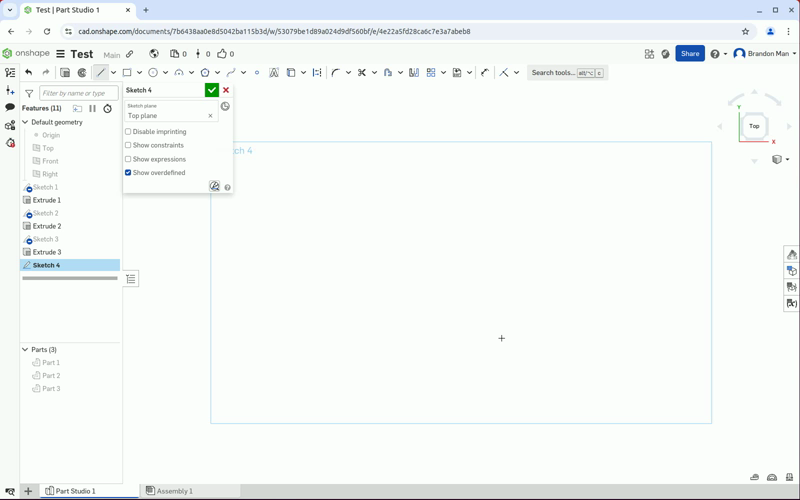
key_up(shift)
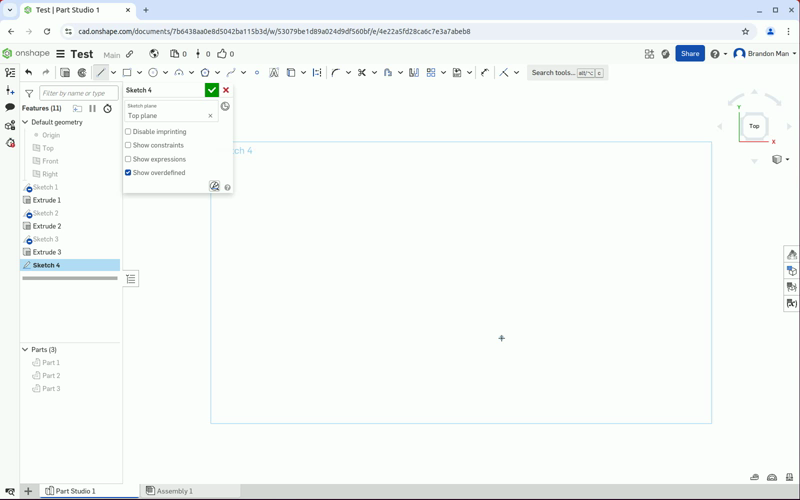
key_down(shift)
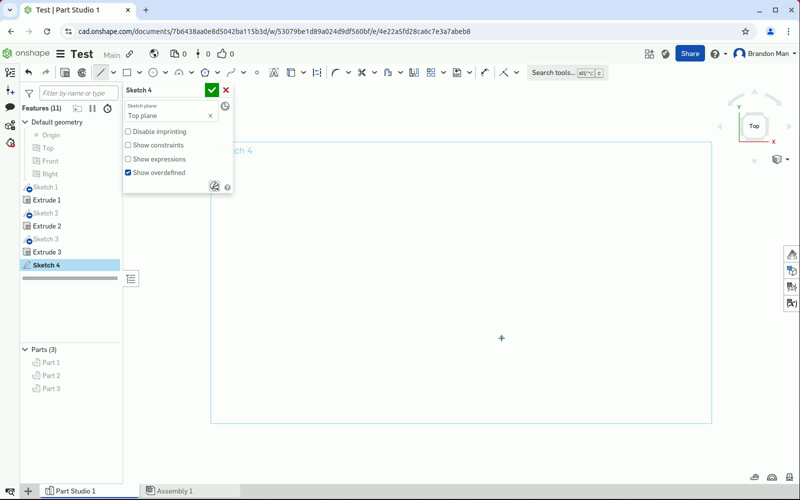
mouse_move(531, 337)
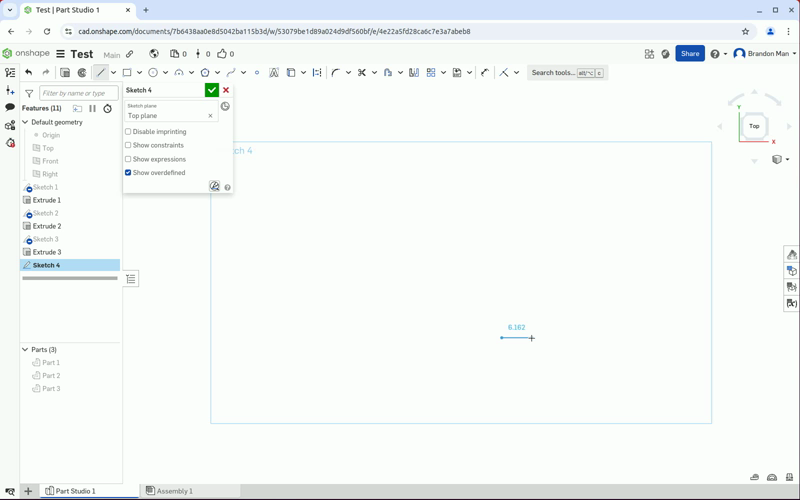
mouse_move(517, 337)
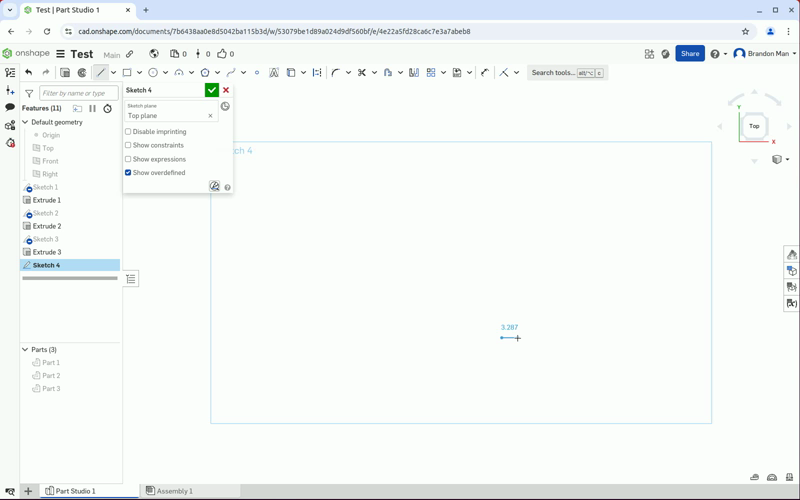
click(517, 337)
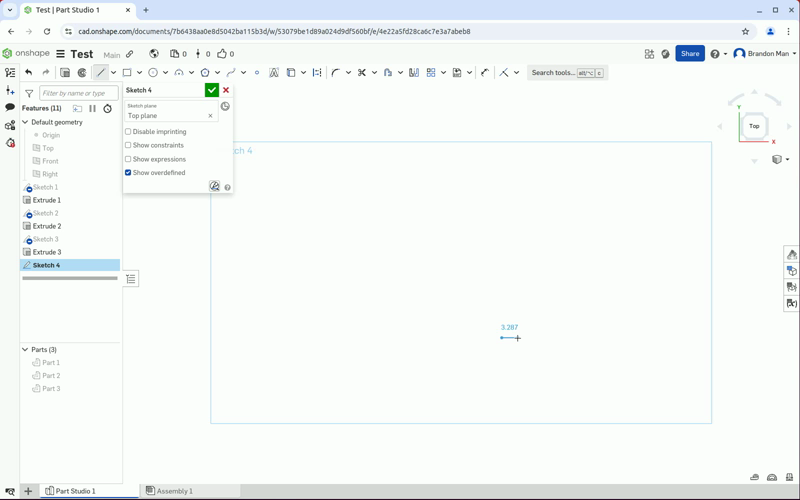
key_up(shift)
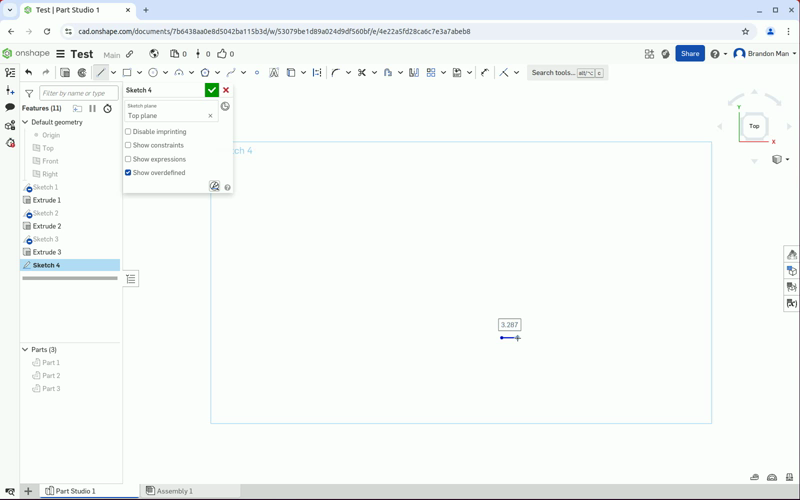
key_down(shift)
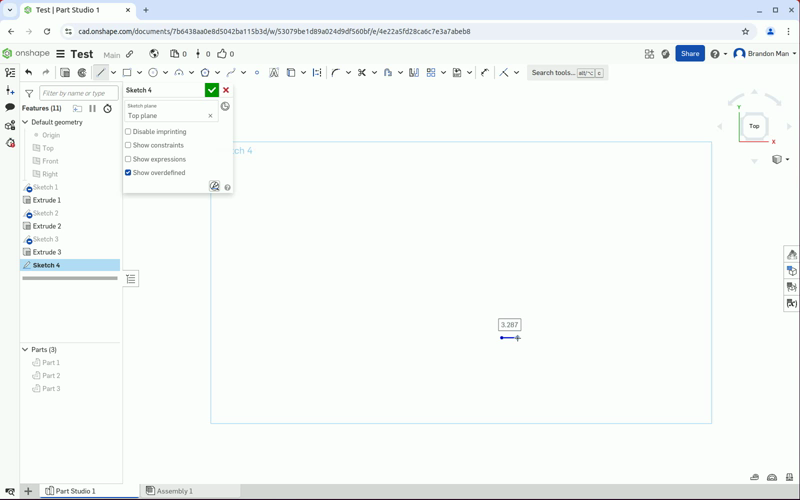
mouse_move(547, 337)
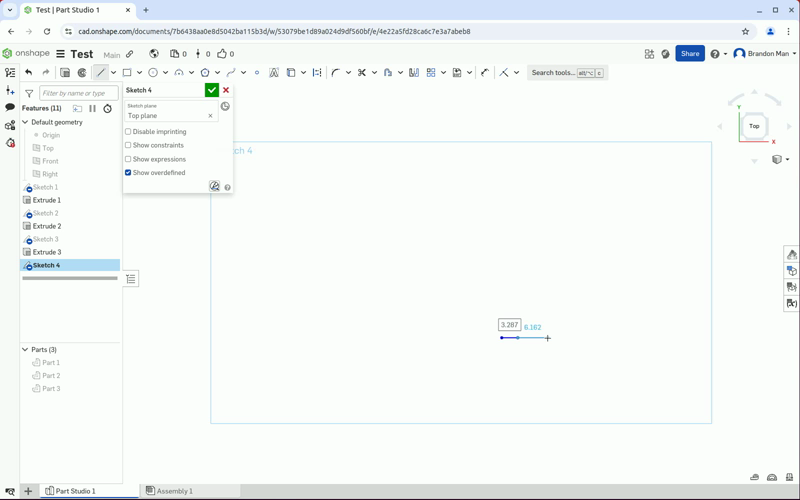
mouse_move(573, 337)
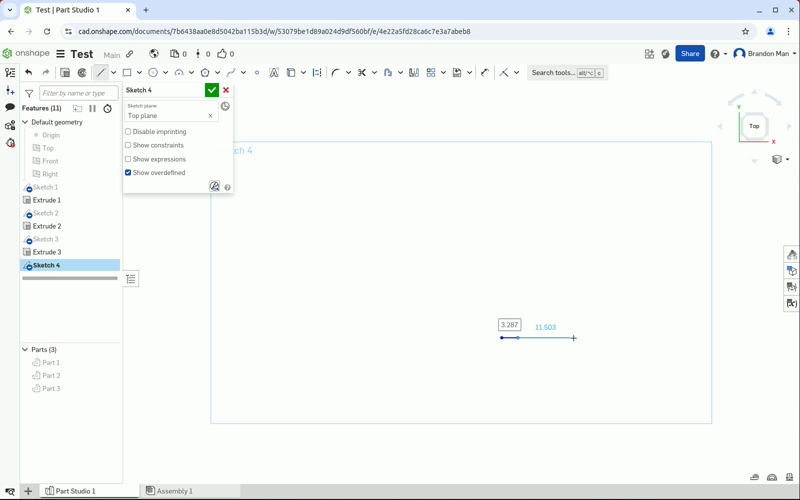
click(573, 337)
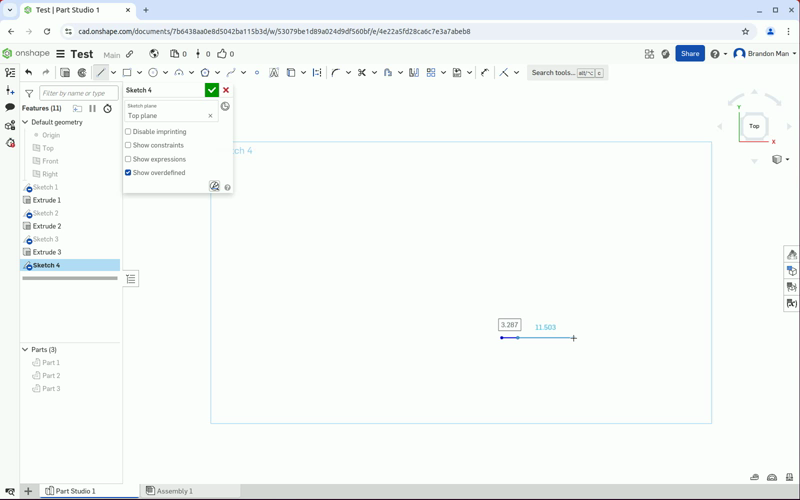
key_up(shift)
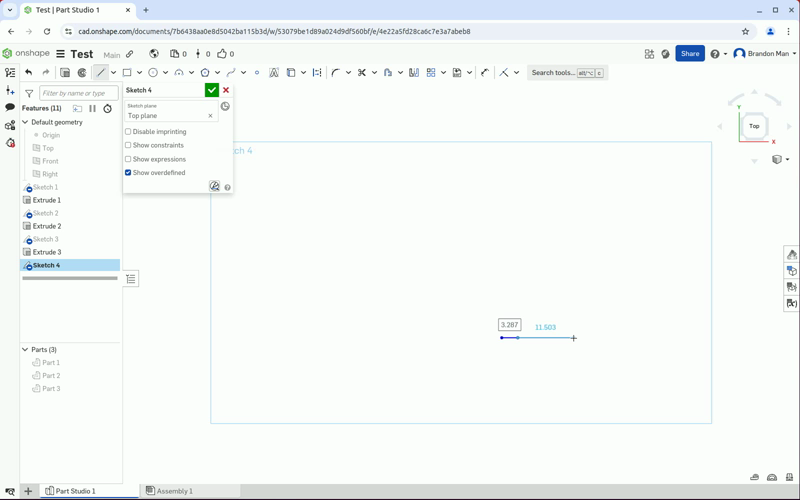
key_down(shift)
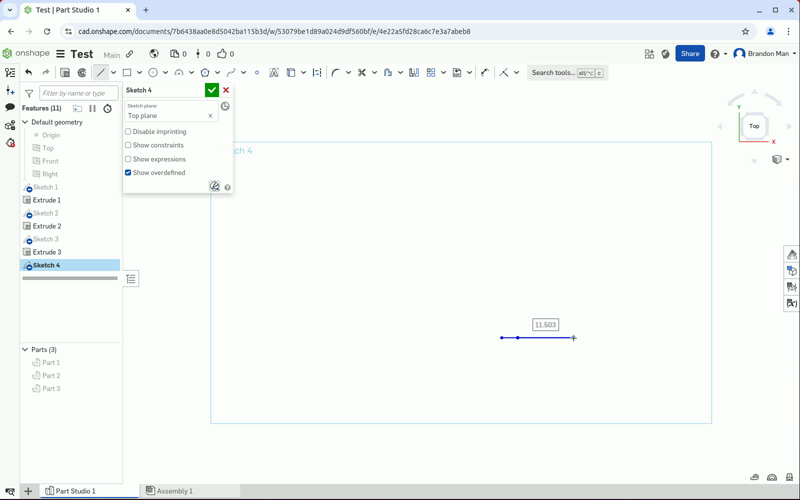
mouse_move(589, 337)
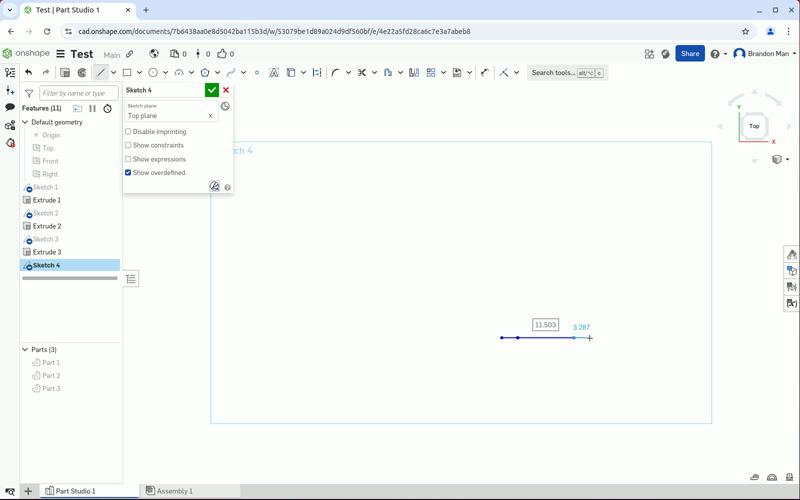
mouse_move(573, 309)
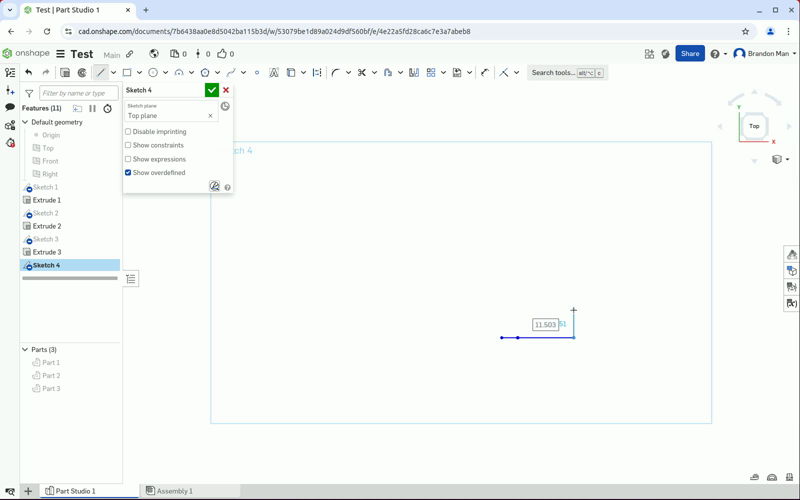
click(573, 309)
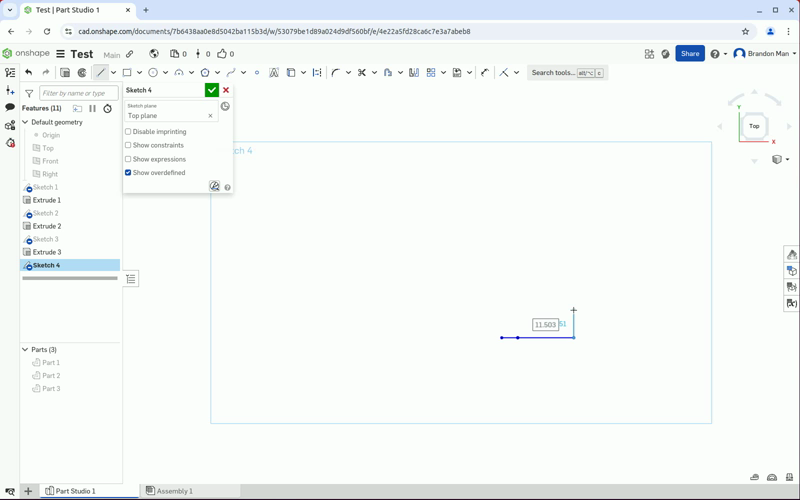
key_up(shift)
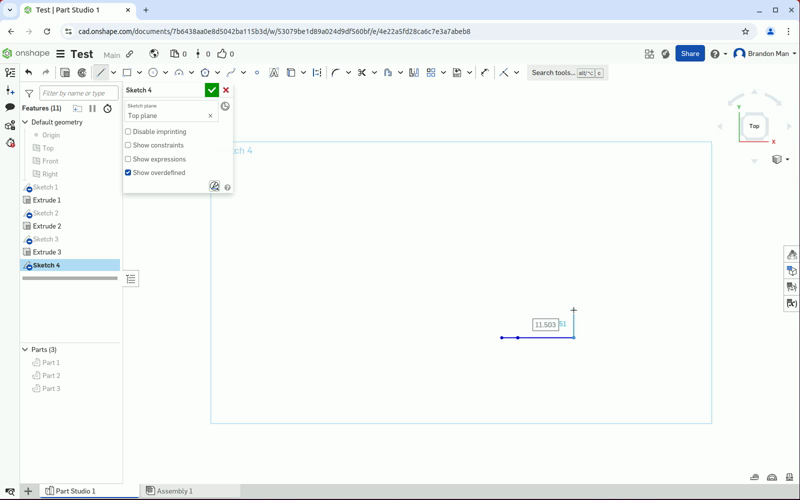
key_down(shift)
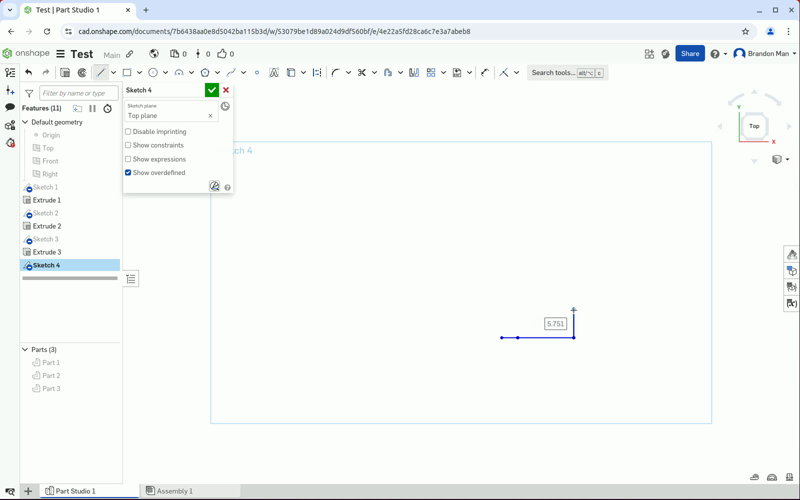
mouse_move(589, 309)
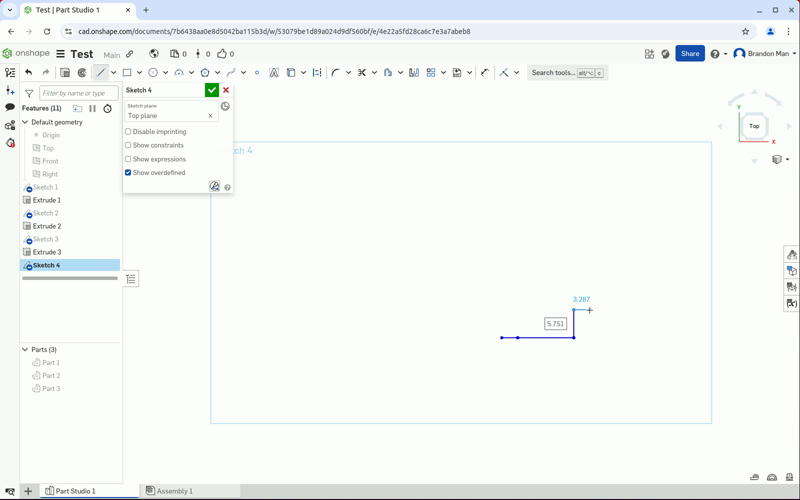
mouse_move(520, 309)
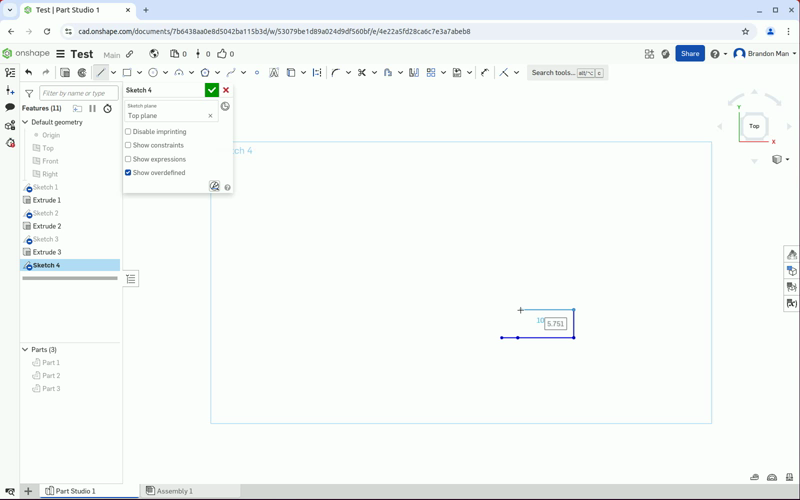
click(520, 309)
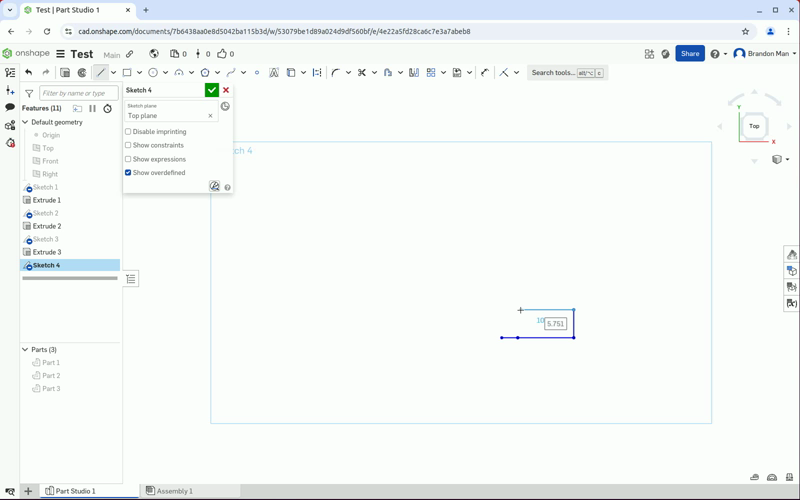
key_up(shift)
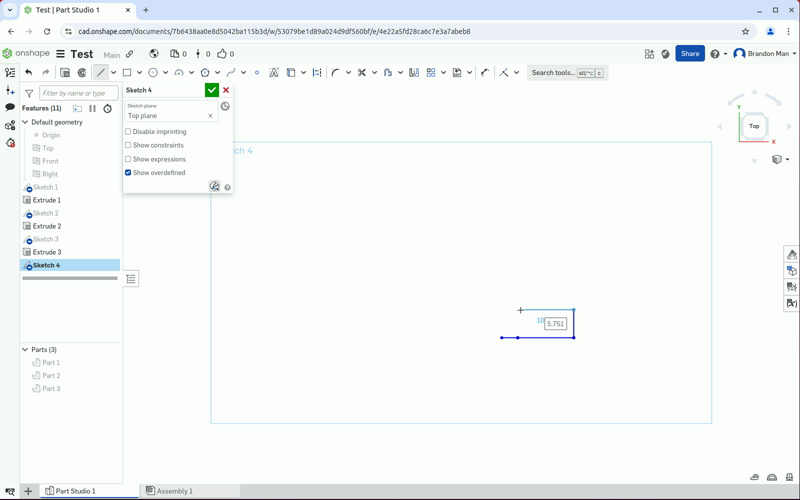
key_down(shift)
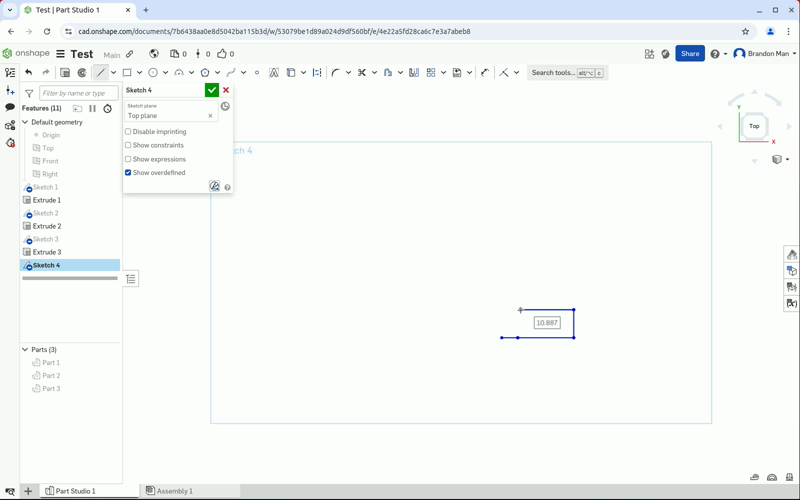
mouse_move(550, 309)
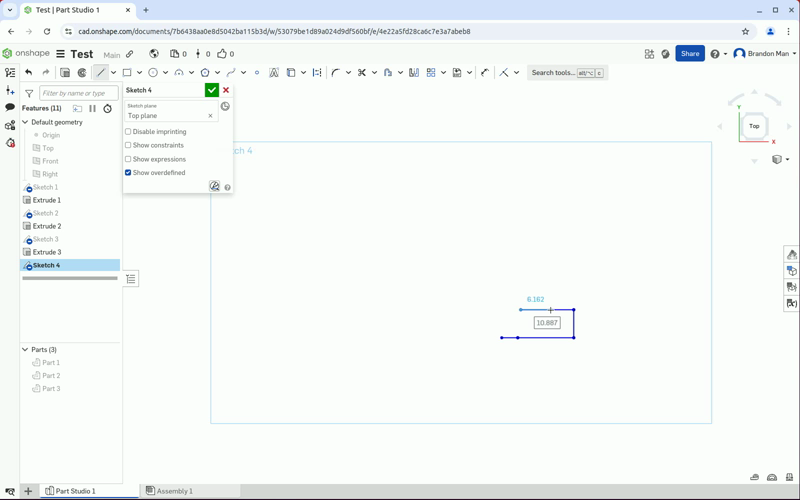
mouse_move(520, 282)
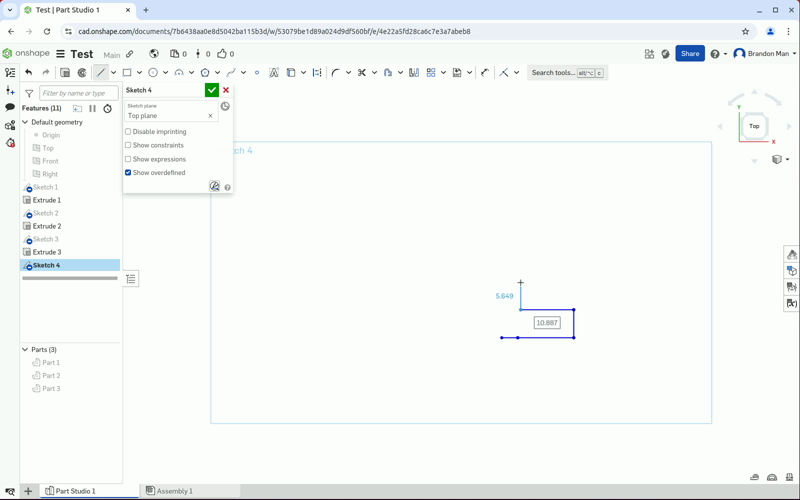
click(520, 282)
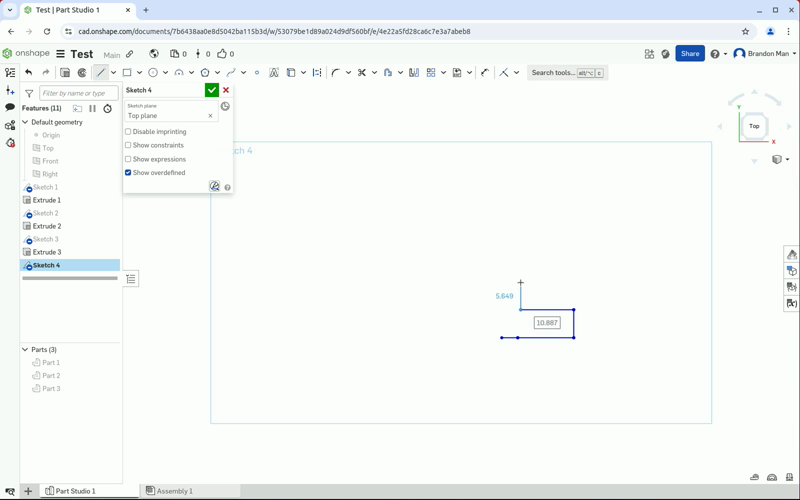
key_up(shift)
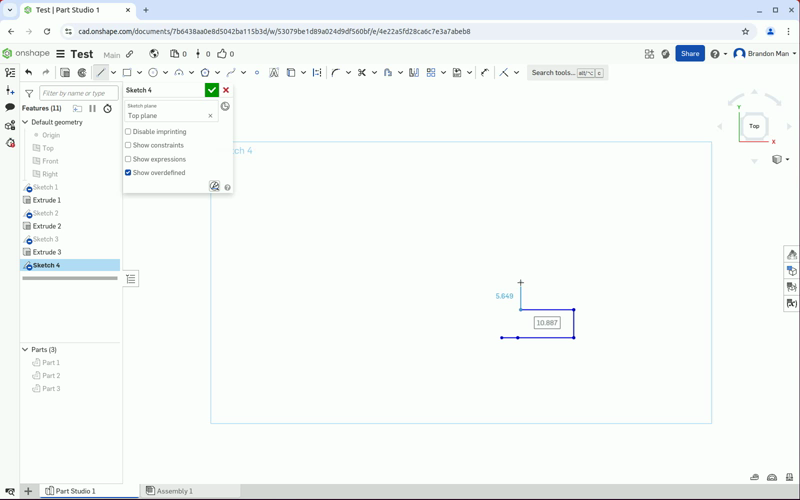
key_down(shift)
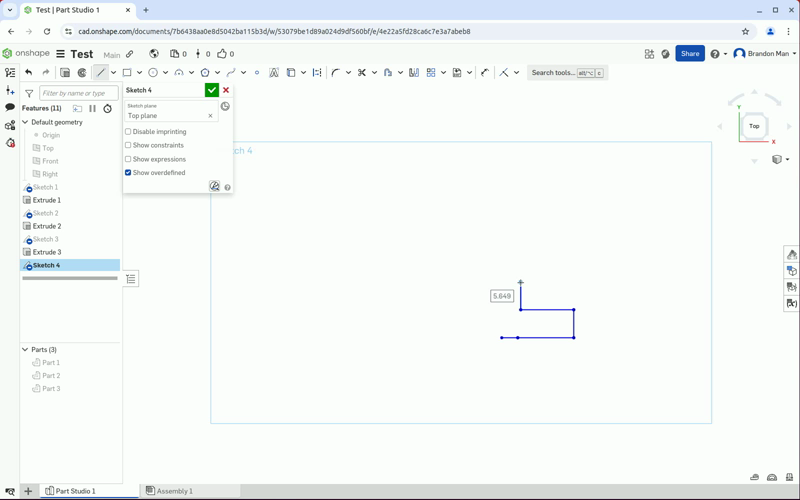
mouse_move(550, 282)
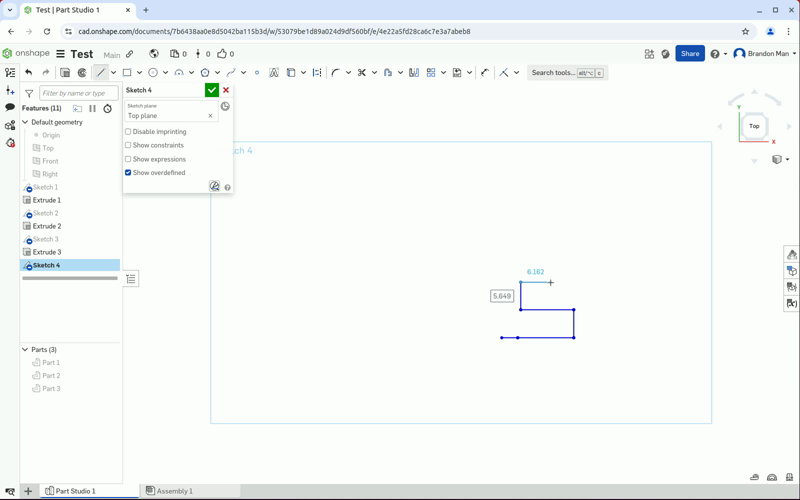
mouse_move(501, 282)
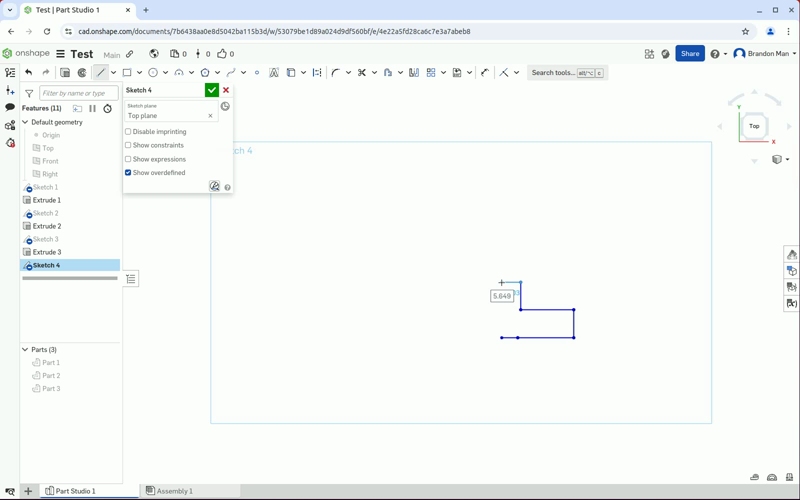
click(501, 282)
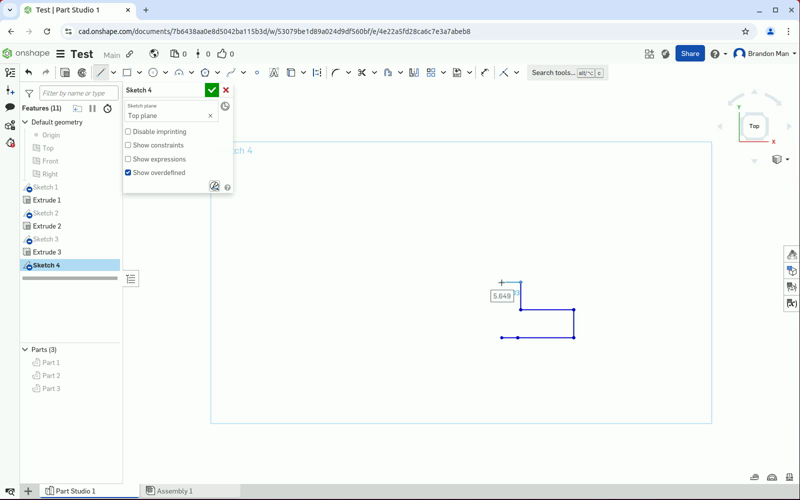
key_up(shift)
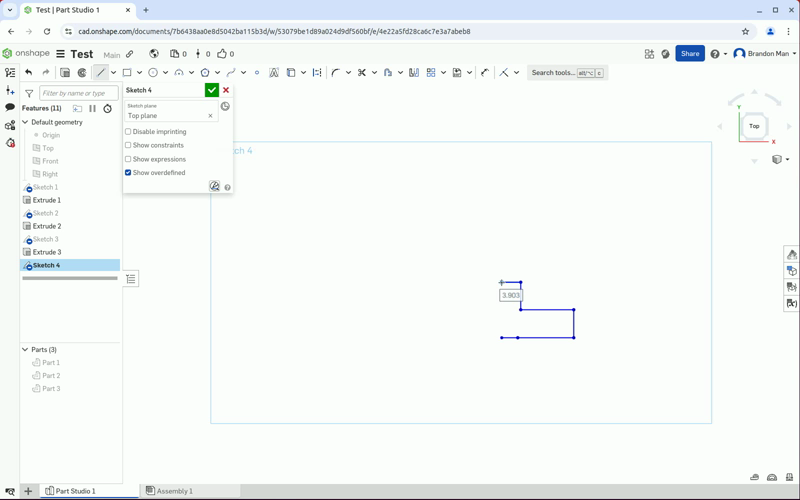
mouse_move(531, 282)
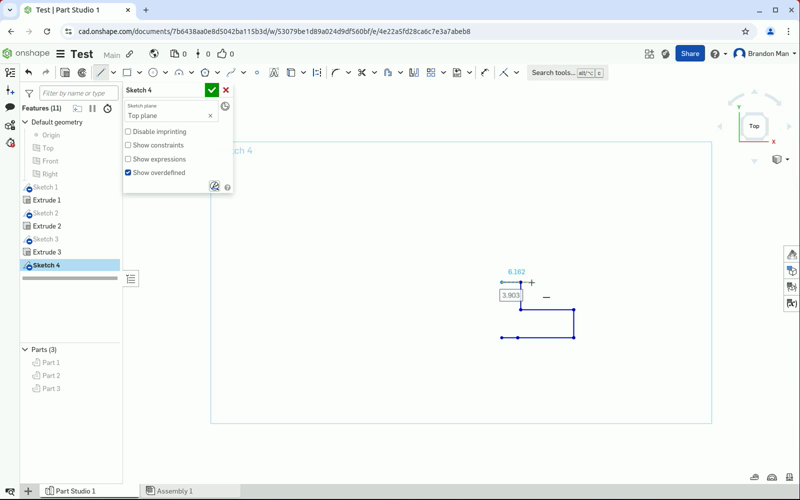
key_down(shift)
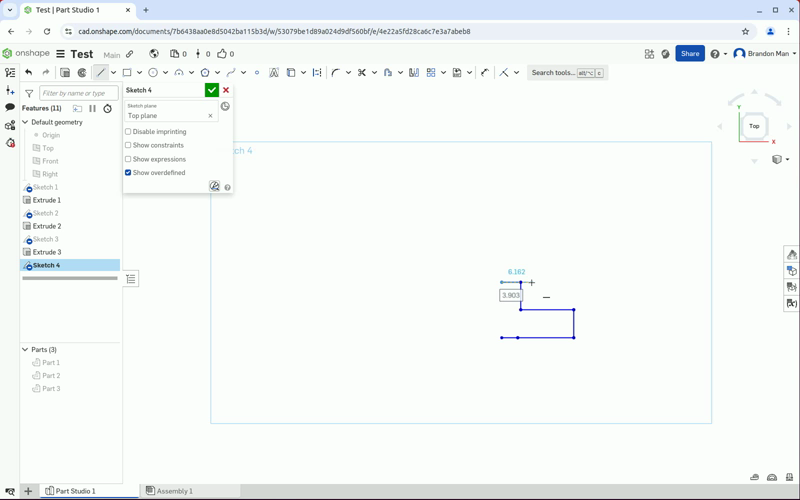
mouse_move(501, 337)
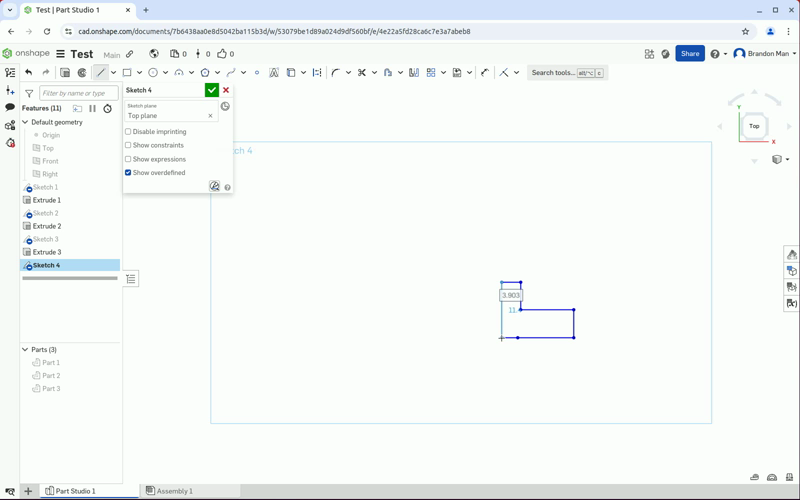
key_up(shift)
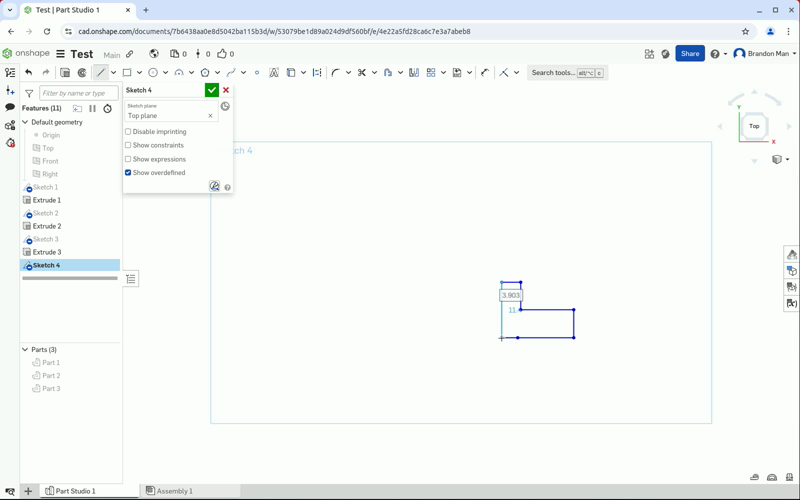
click(501, 337)
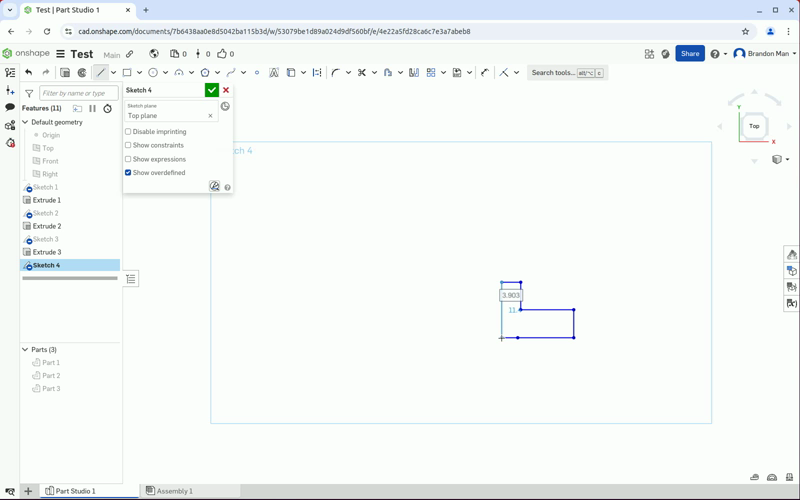
key(esc)
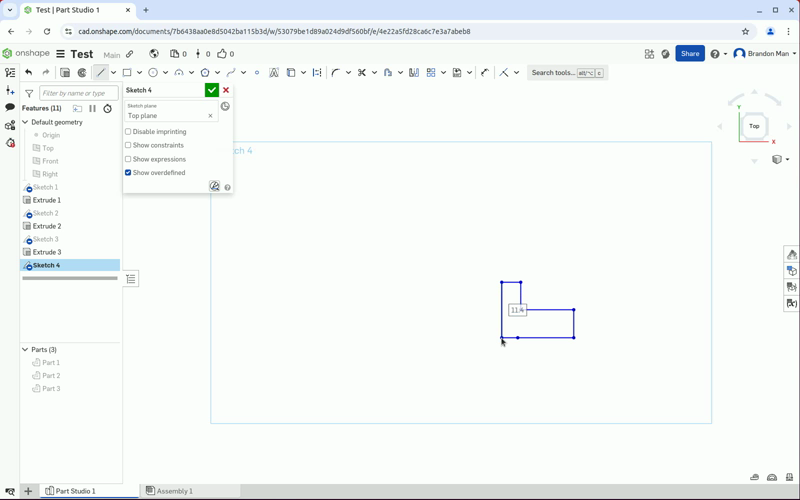
mouse_move(524, 331)
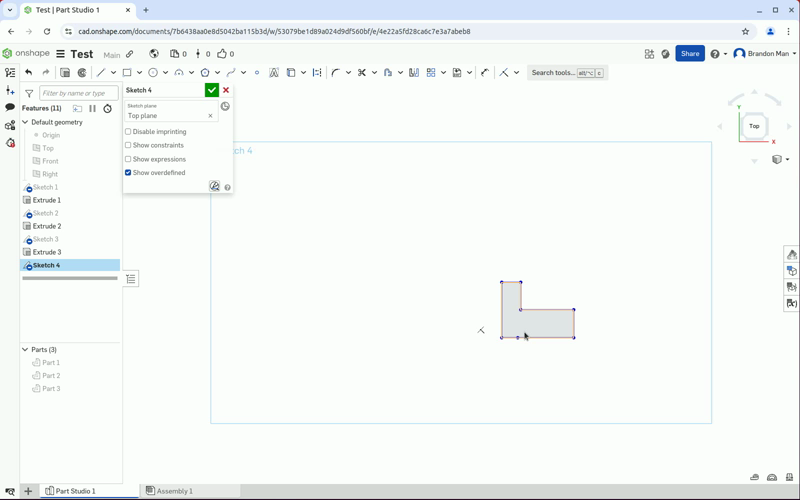
click(524, 331)
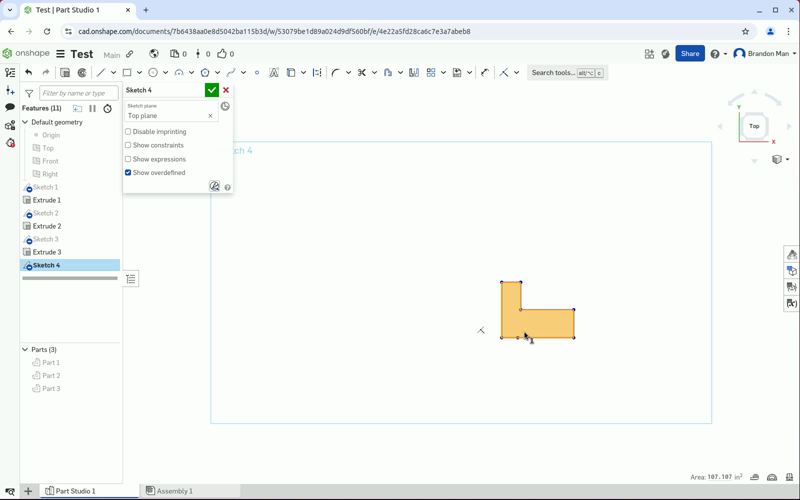
mouse_move(73, 352)
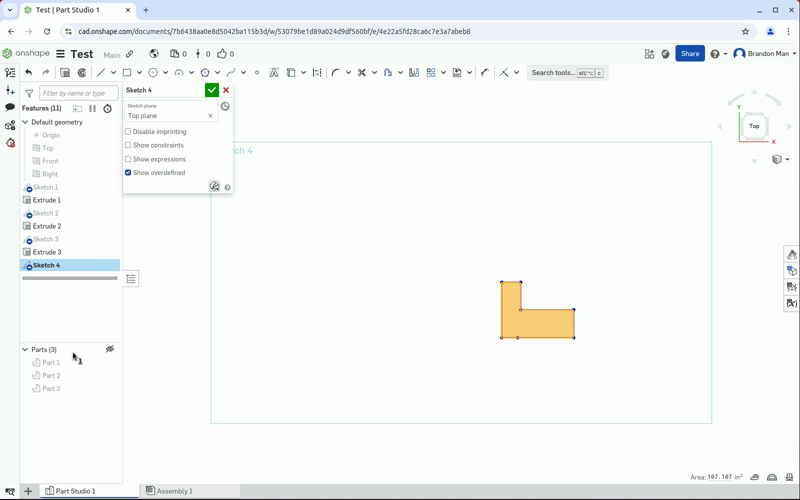
key(shift+y)
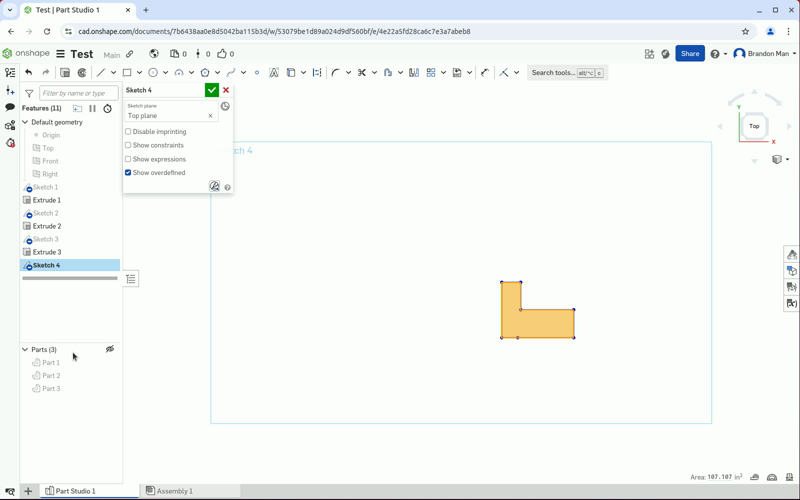
key(shift+e)
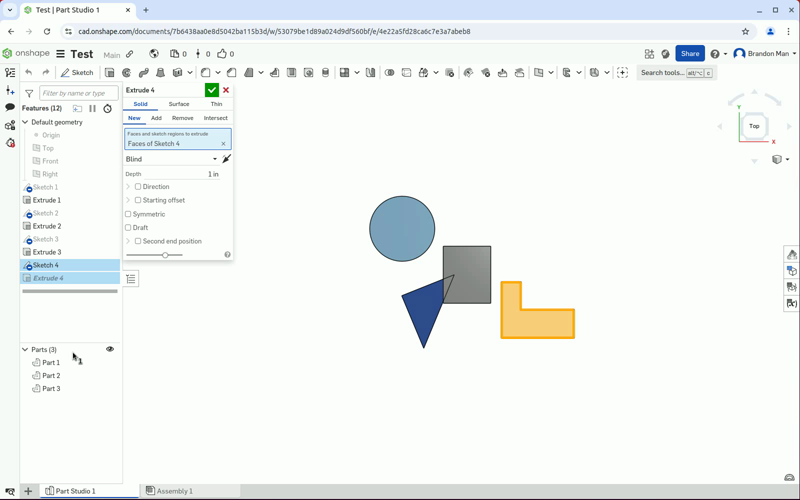
mouse_move(143, 106)
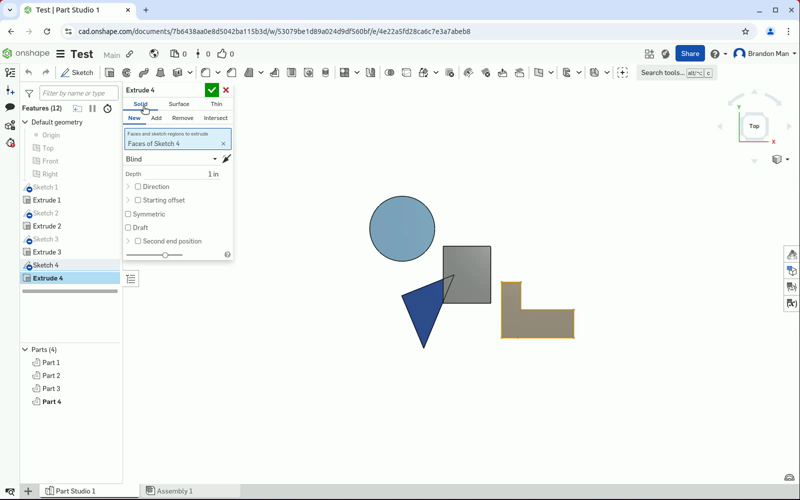
click(143, 106)
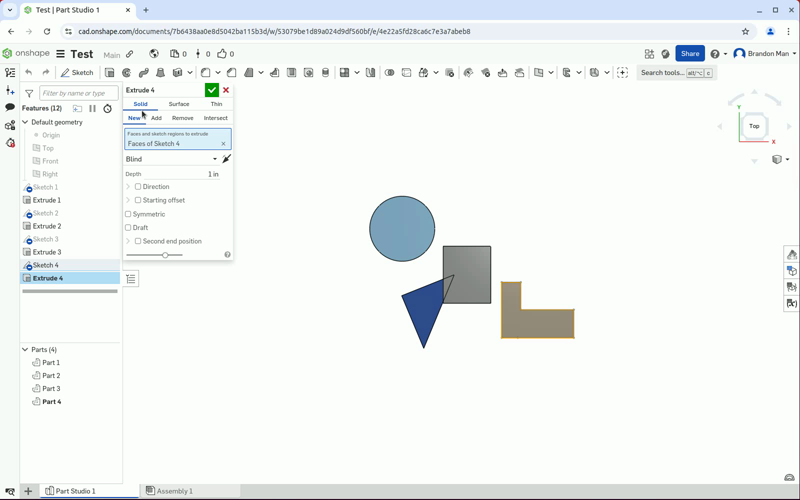
mouse_move(137, 120)
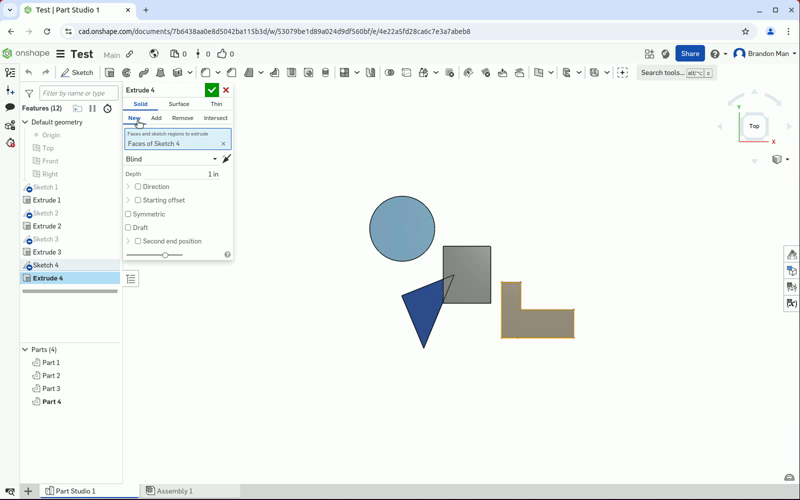
click(137, 120)
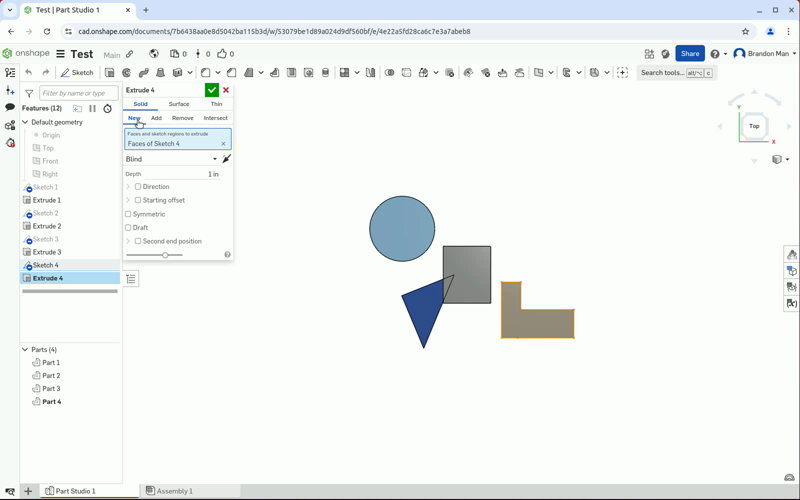
key(tab, 4)
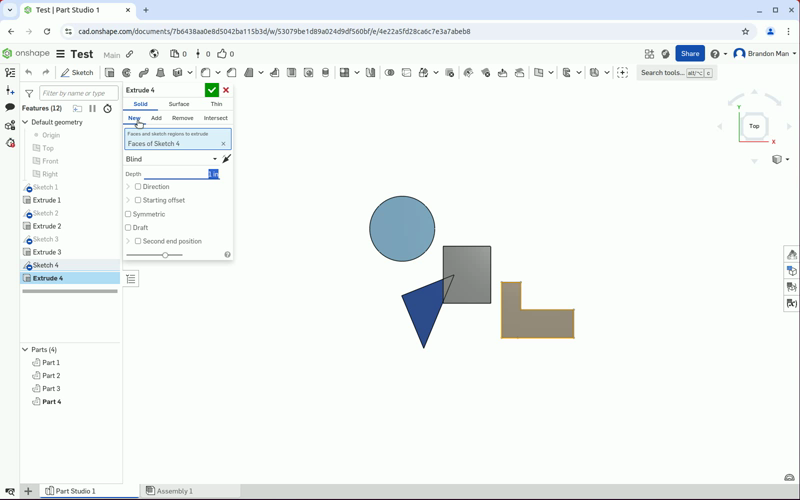
text(4.814)
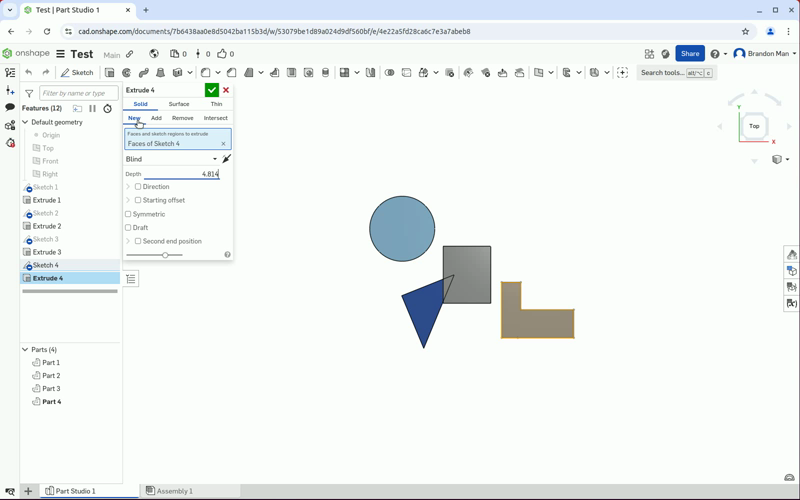
key(enter)
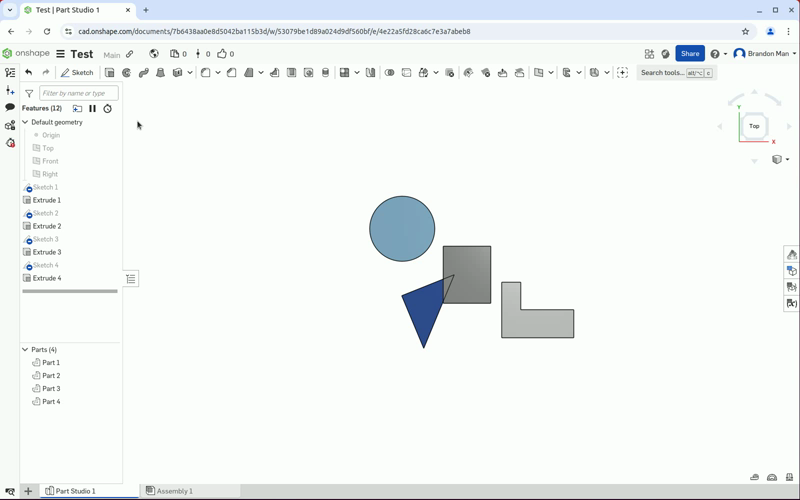
key(shift+h)
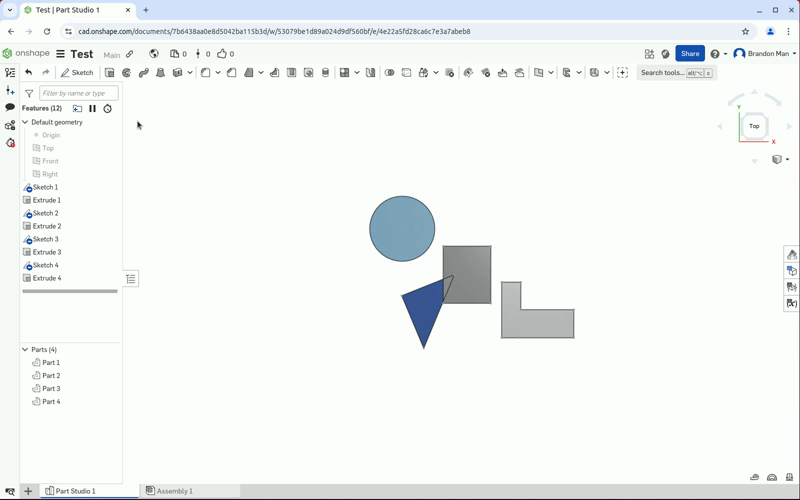
key(shift+h)
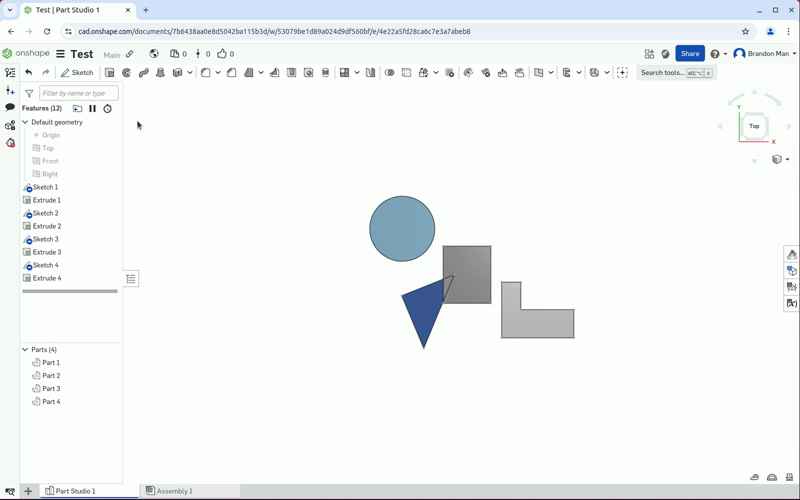
key(shift+7)
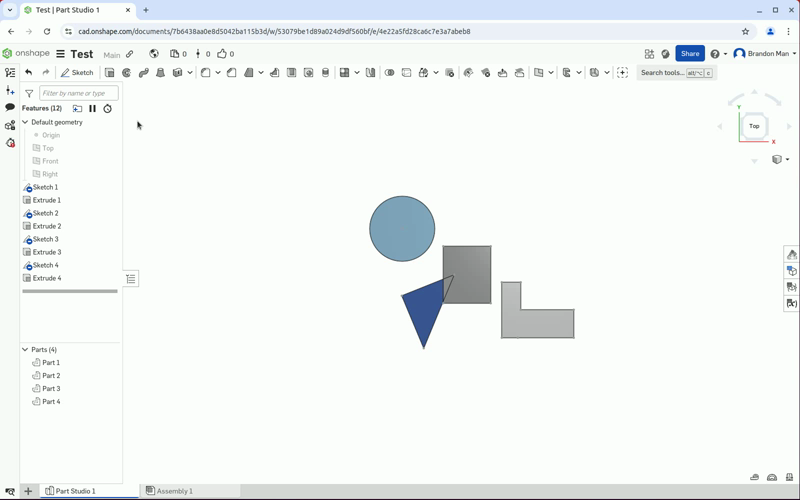
key(up, 3)
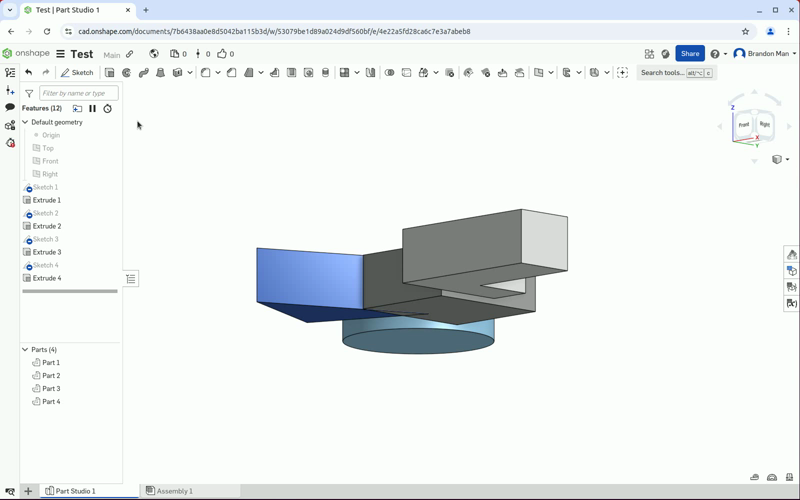
key(left, 3)
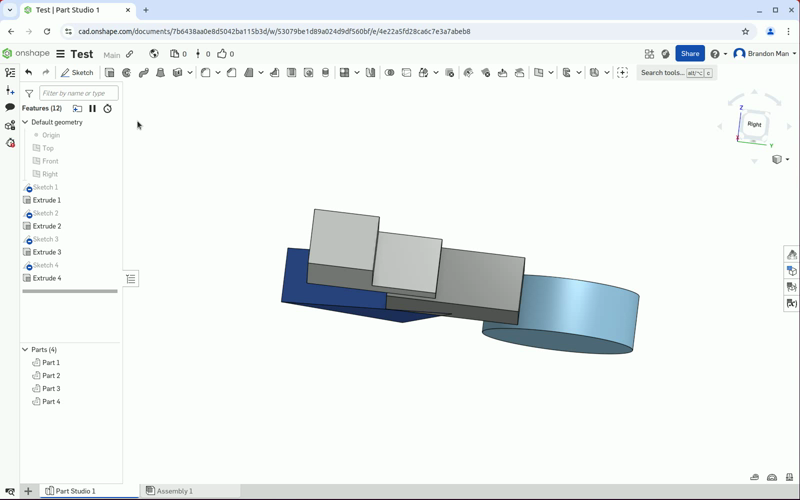
key(right, 3)
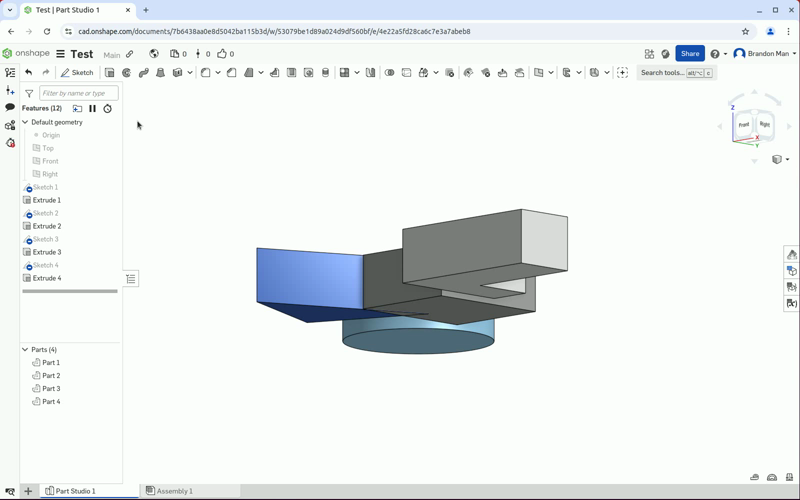
key(down, 3)
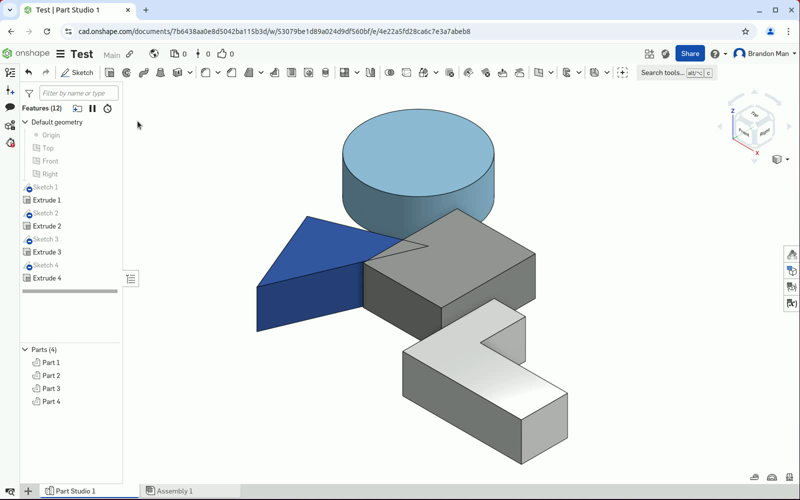
mouse_move(73, 189)
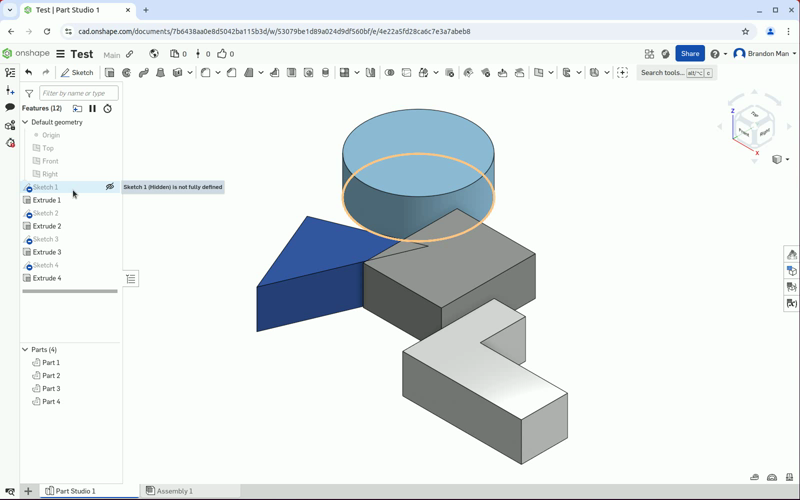
click(73, 189)